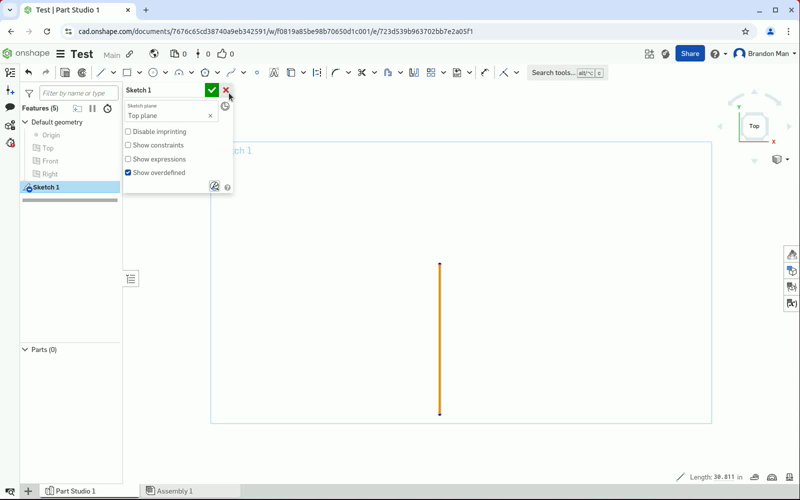
key(shift+h)
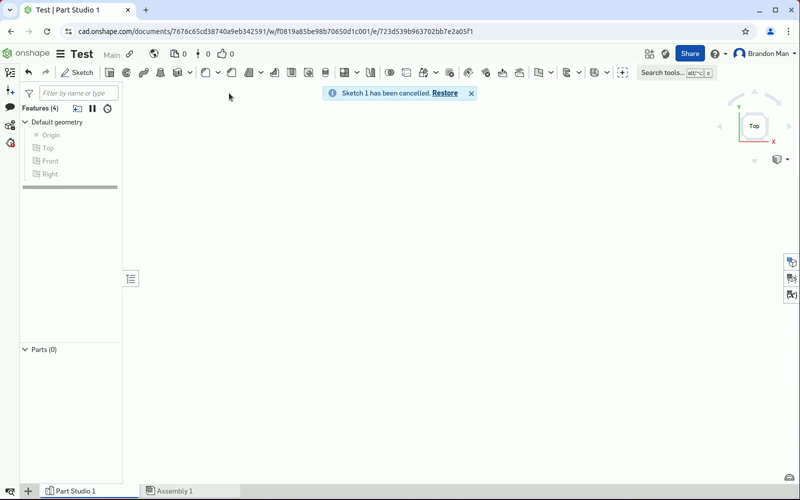
mouse_move(73, 352)
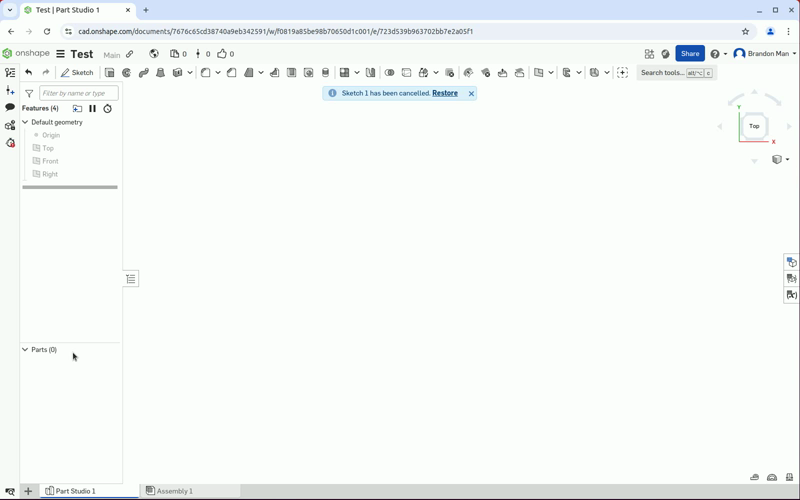
key(y)
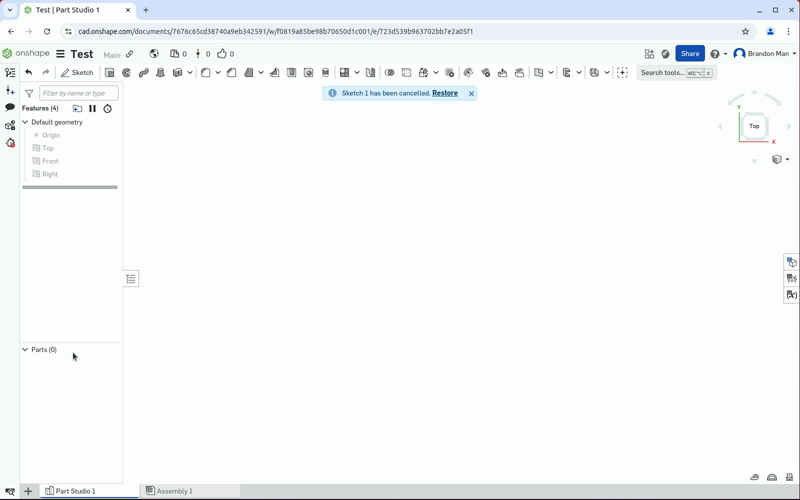
key(shift+p)
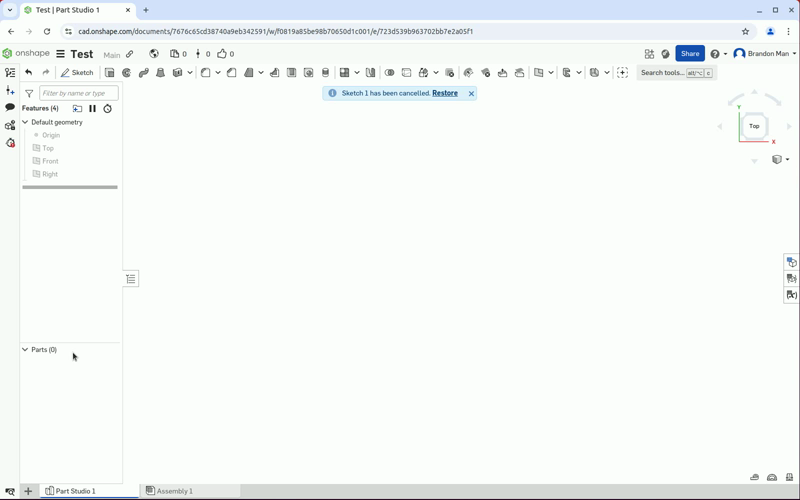
key(space)
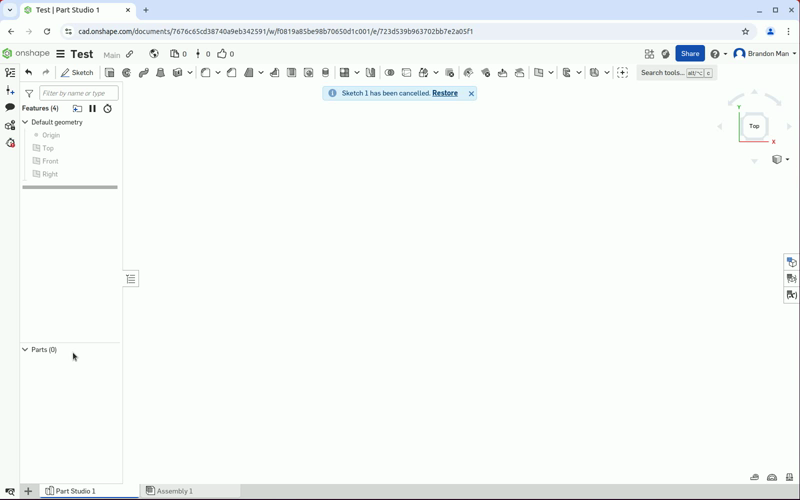
key_down(shift)
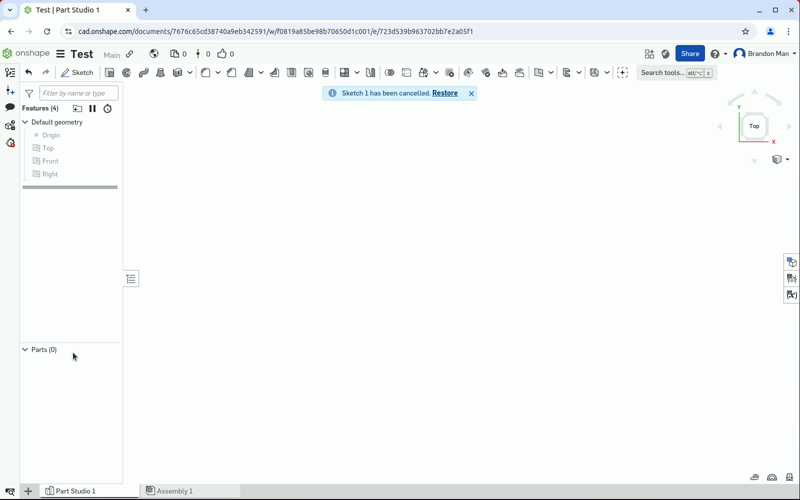
key(up)
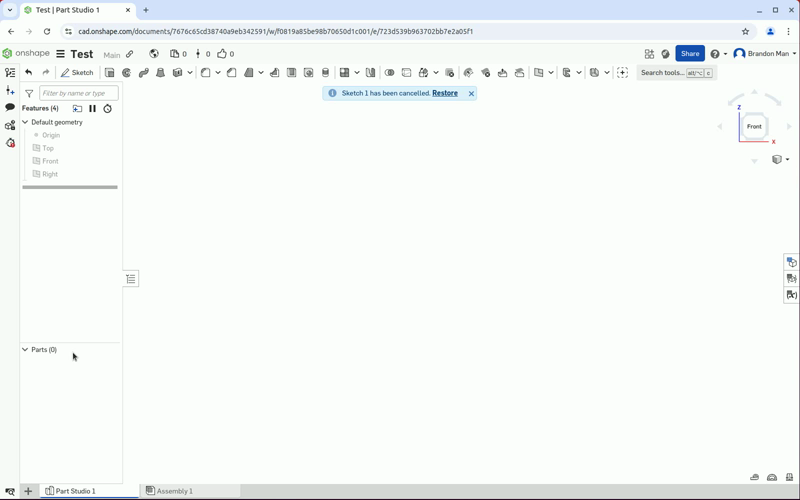
key_up(shift)
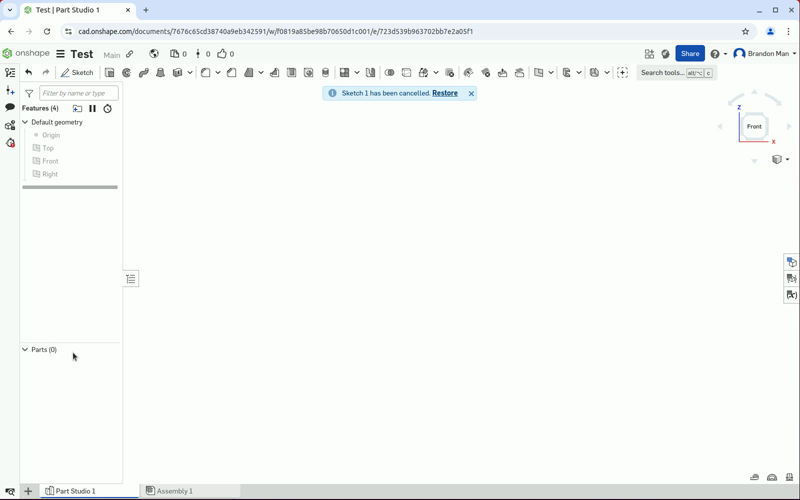
mouse_move(73, 352)
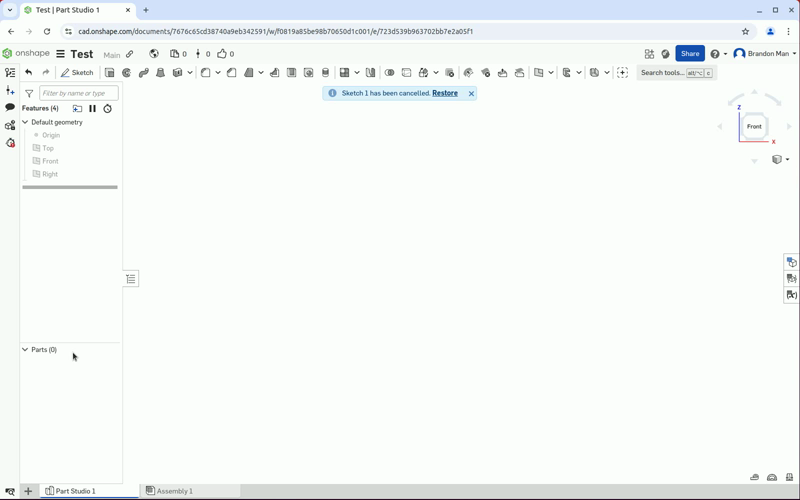
key(shift+y)
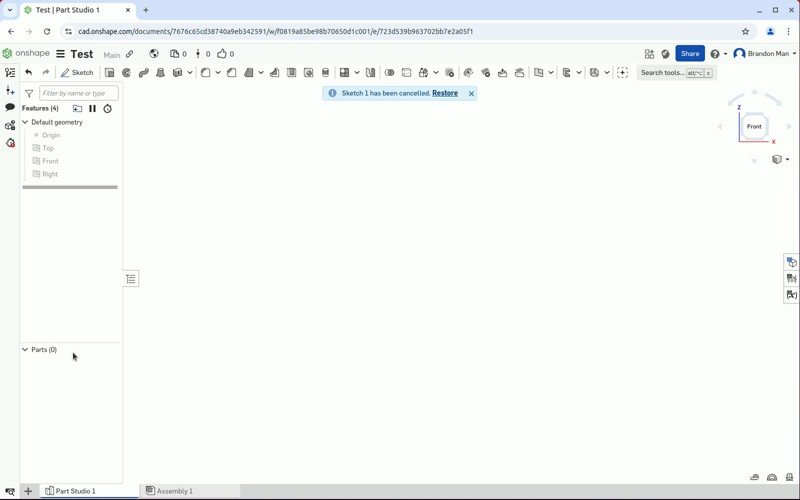
key(shift+s)
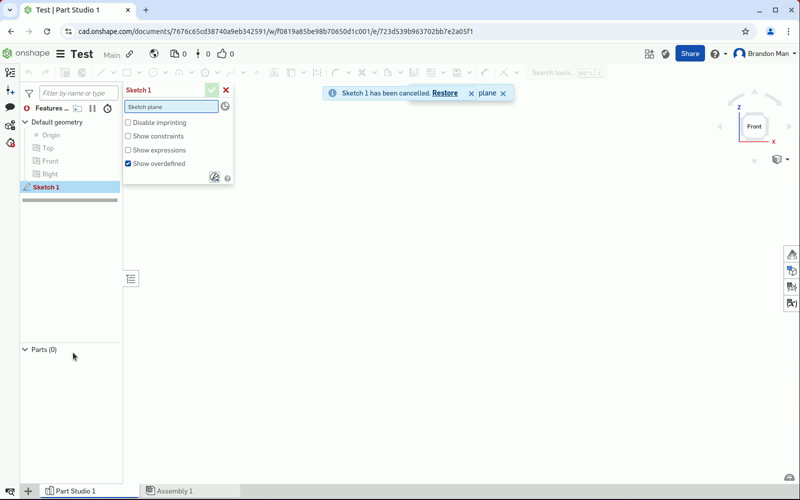
mouse_move(73, 163)
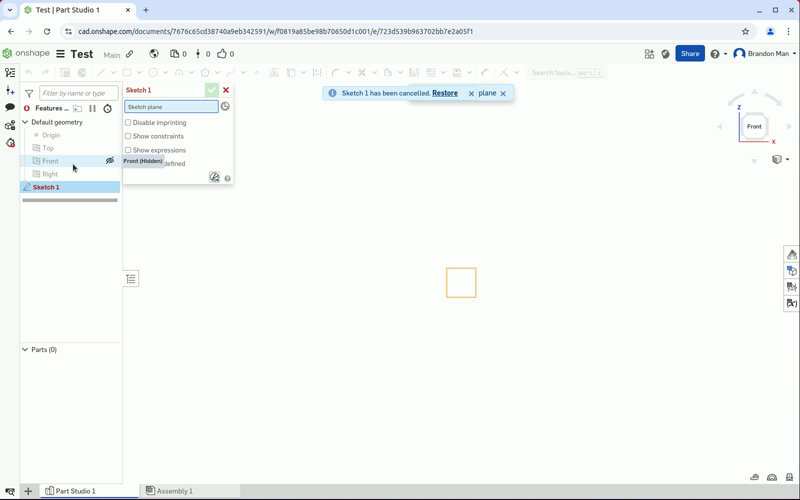
click(73, 163)
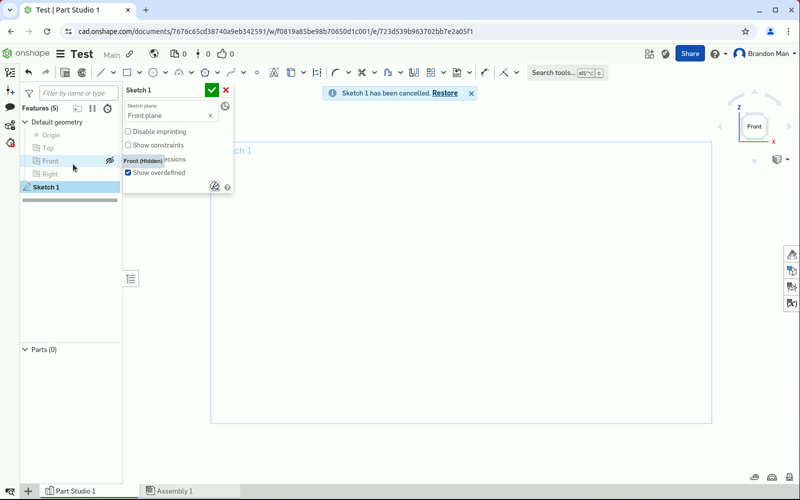
mouse_move(73, 352)
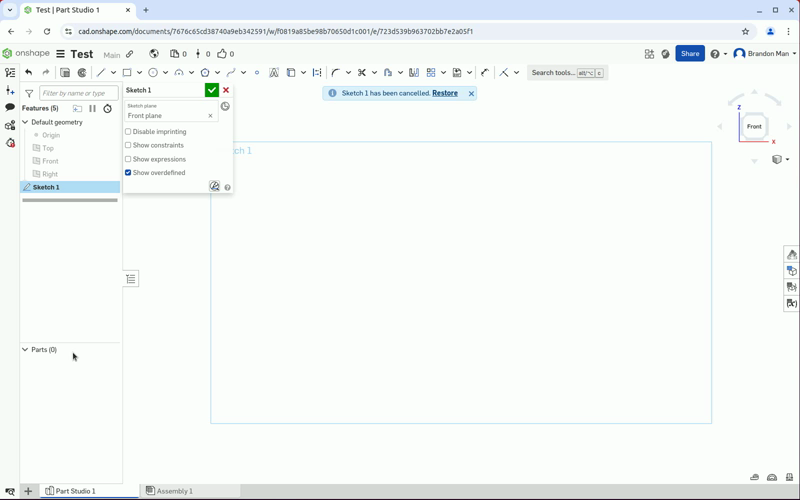
key(y)
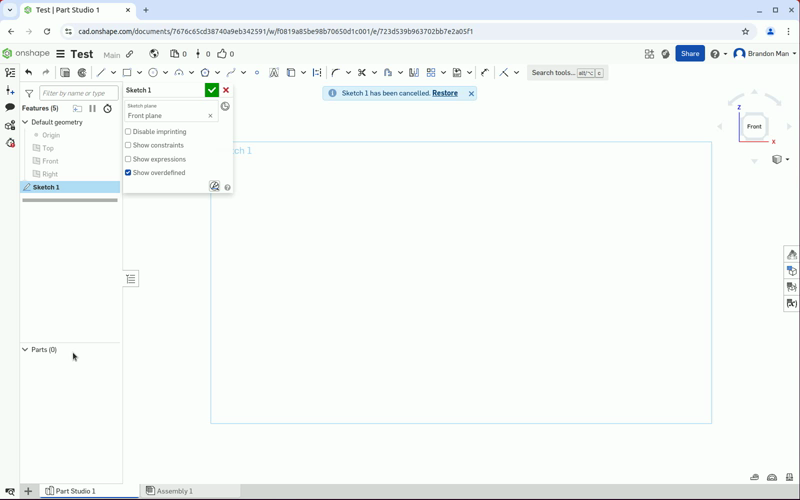
key(l)
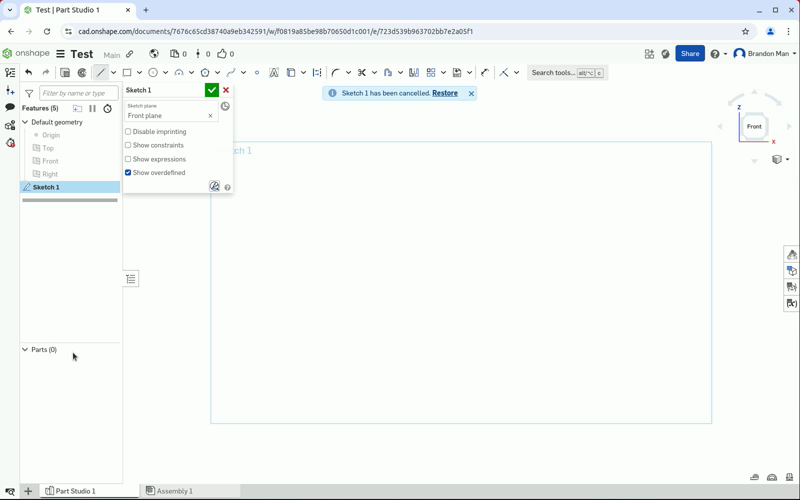
key_down(shift)
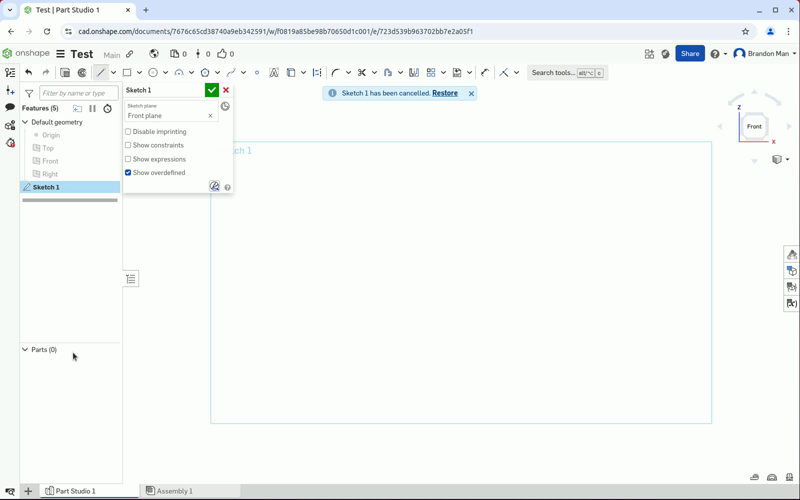
mouse_move(359, 282)
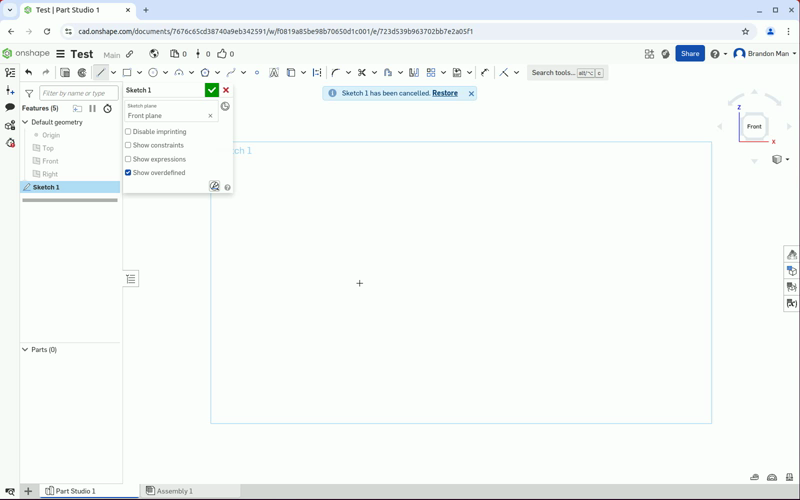
click(359, 282)
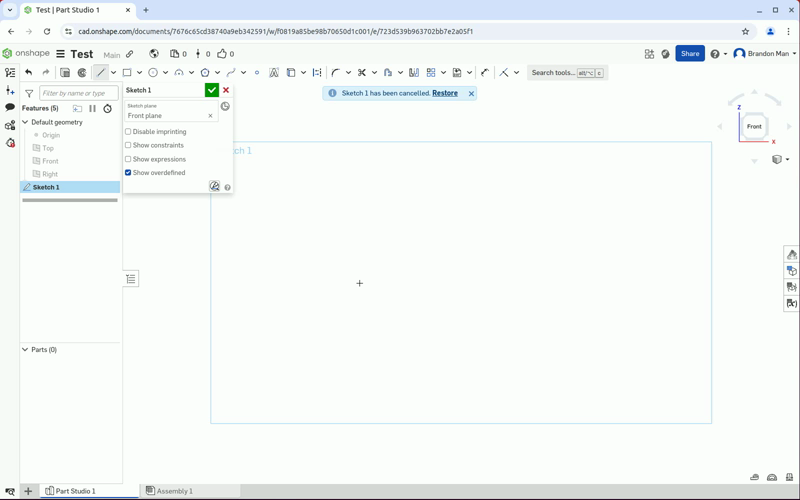
key_up(shift)
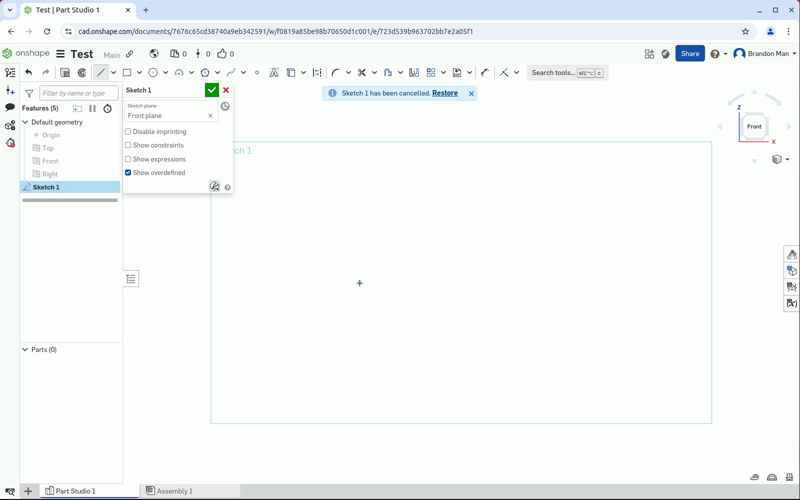
key_down(shift)
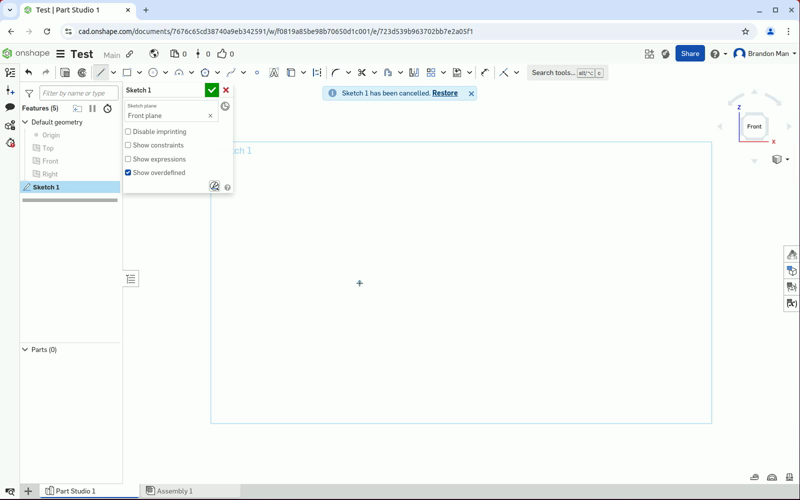
mouse_move(443, 282)
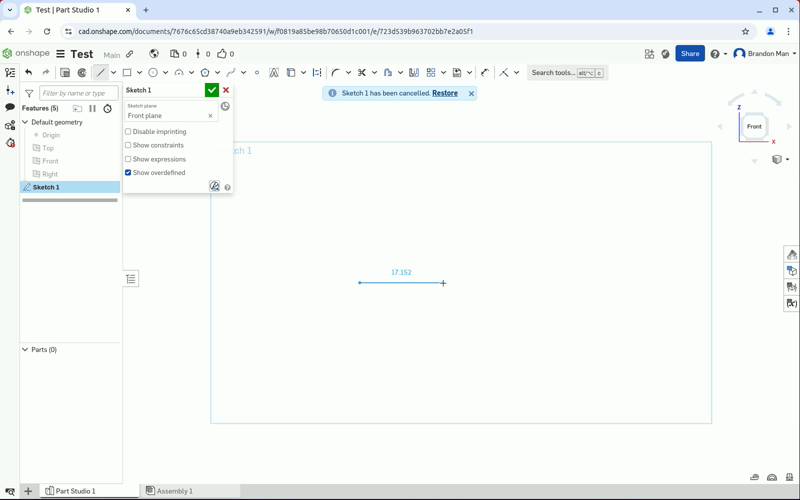
click(443, 282)
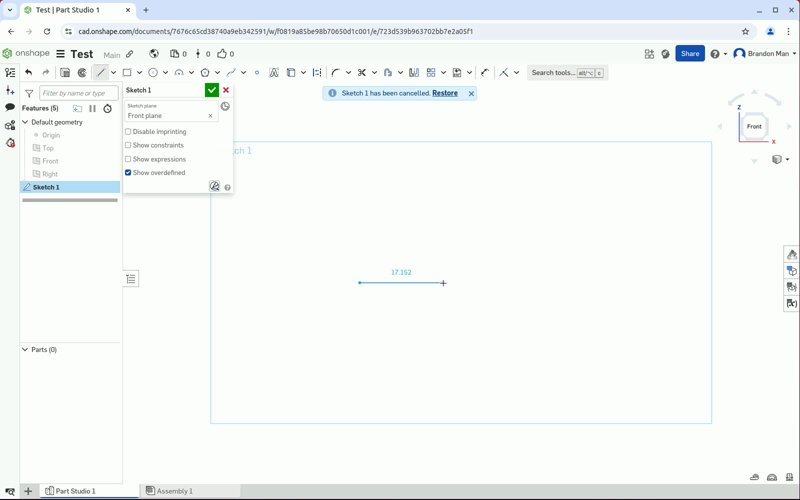
key_up(shift)
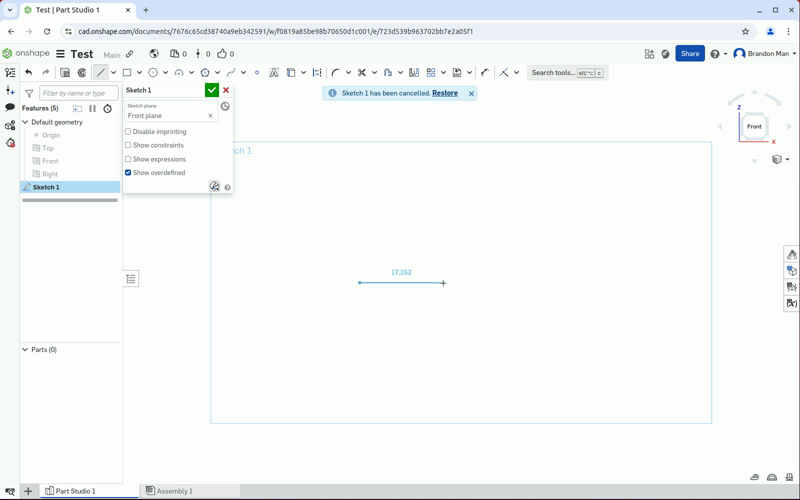
key_down(shift)
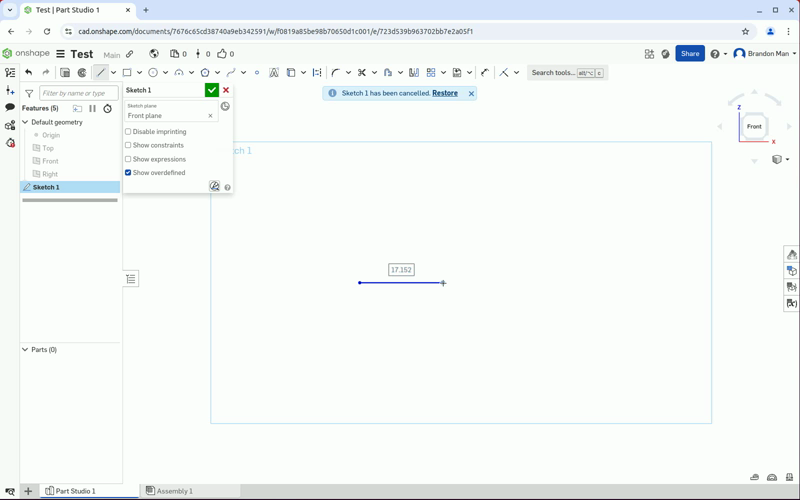
mouse_move(473, 282)
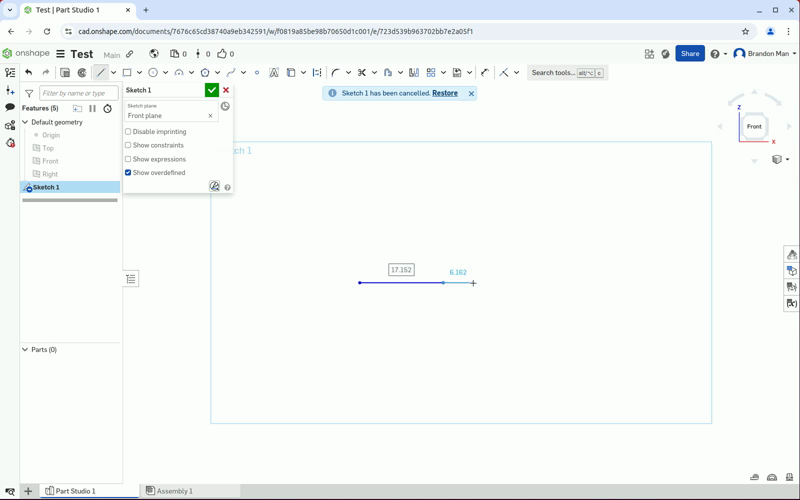
mouse_move(443, 253)
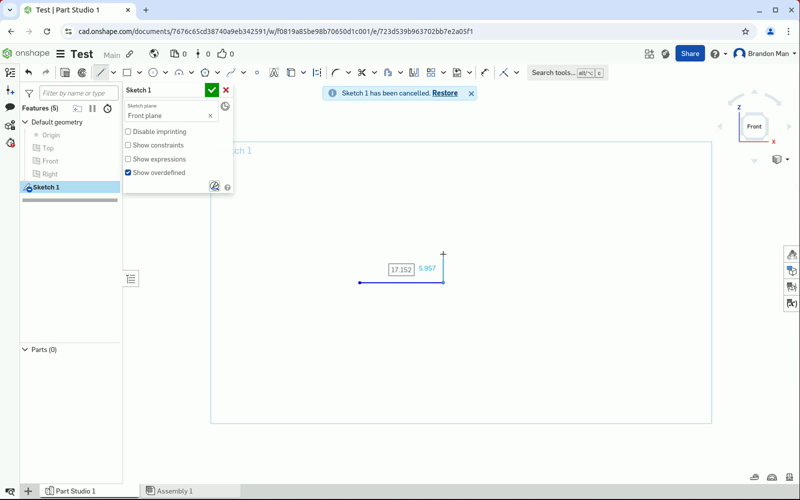
click(443, 253)
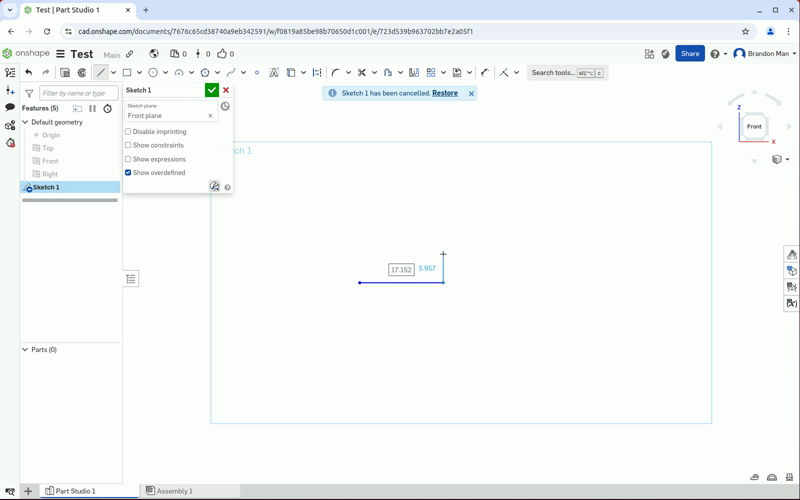
key_up(shift)
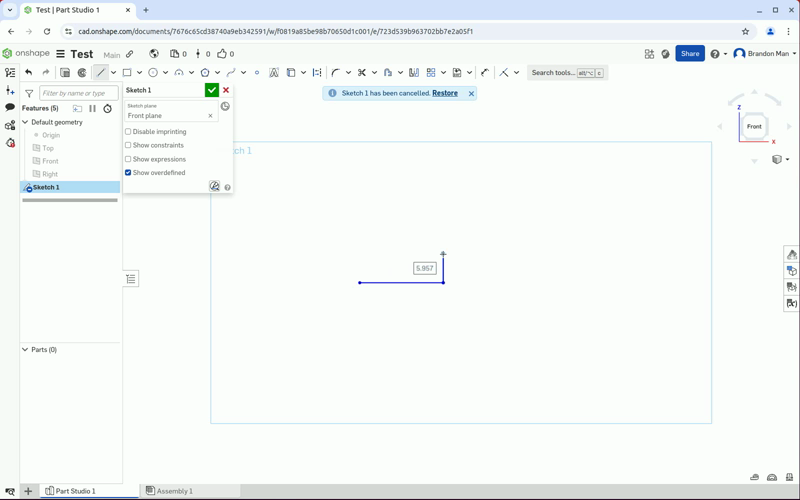
key_down(shift)
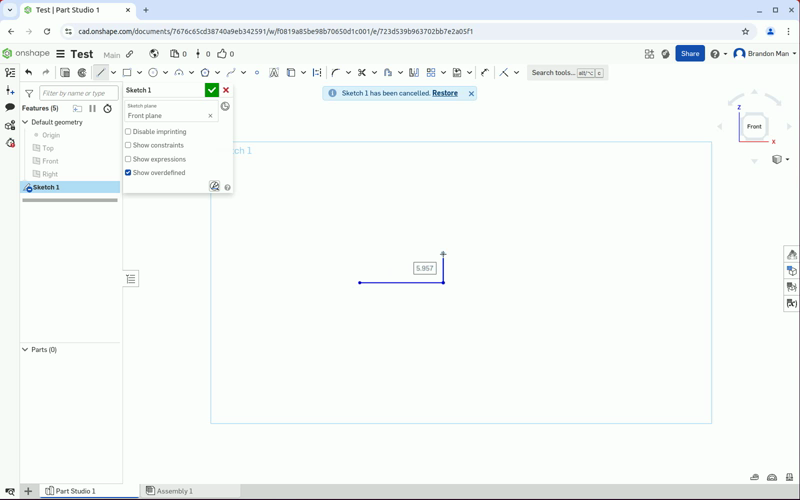
mouse_move(473, 253)
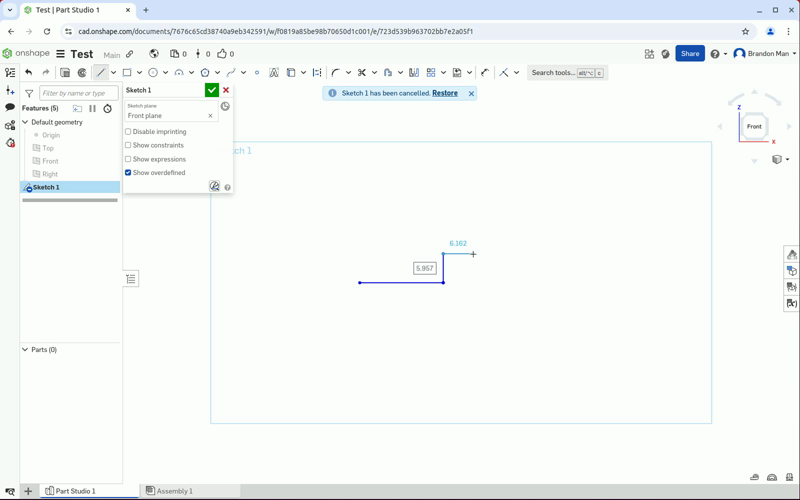
mouse_move(477, 253)
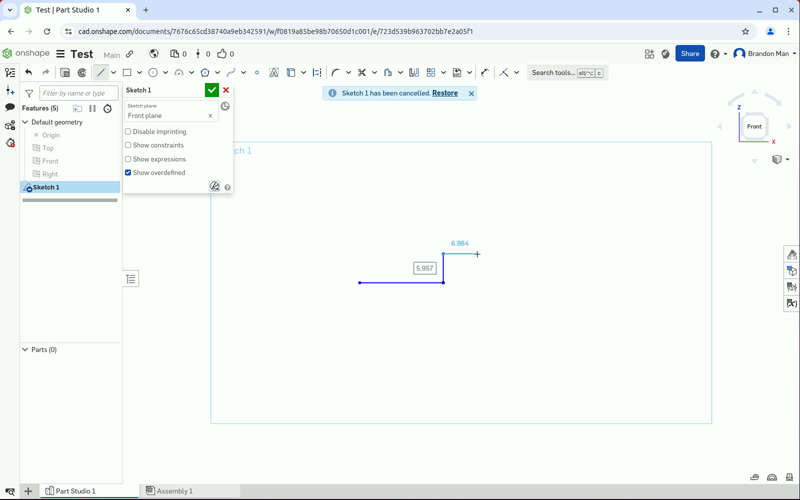
click(477, 253)
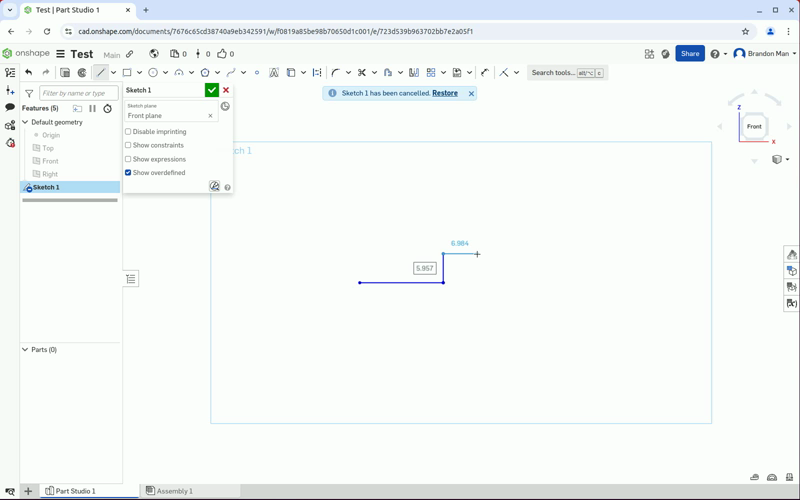
key_up(shift)
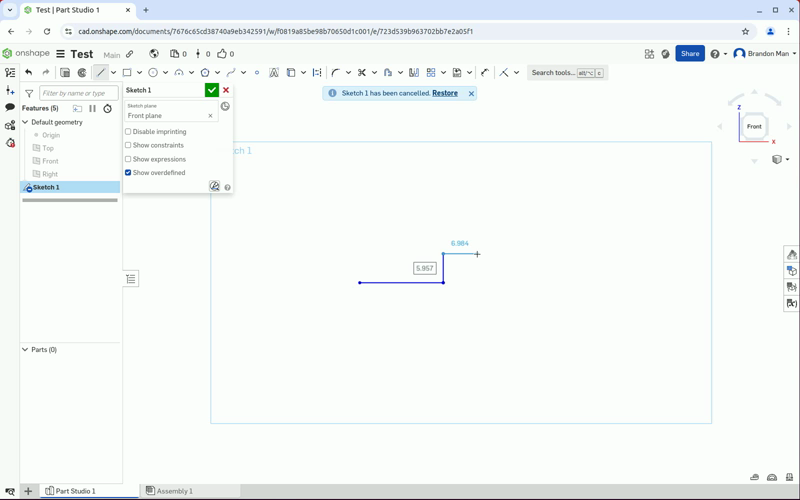
key_down(shift)
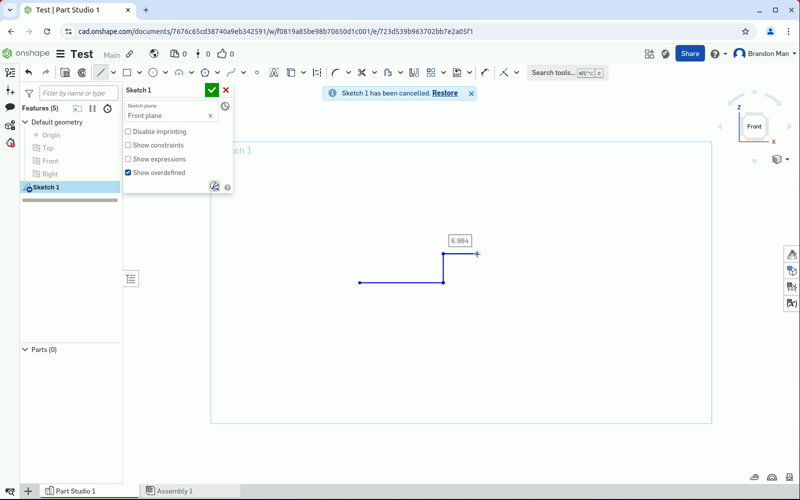
mouse_move(507, 253)
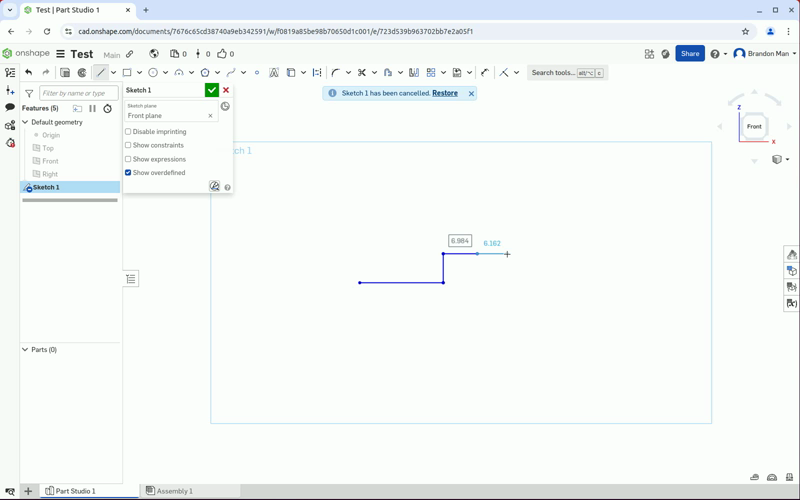
mouse_move(477, 282)
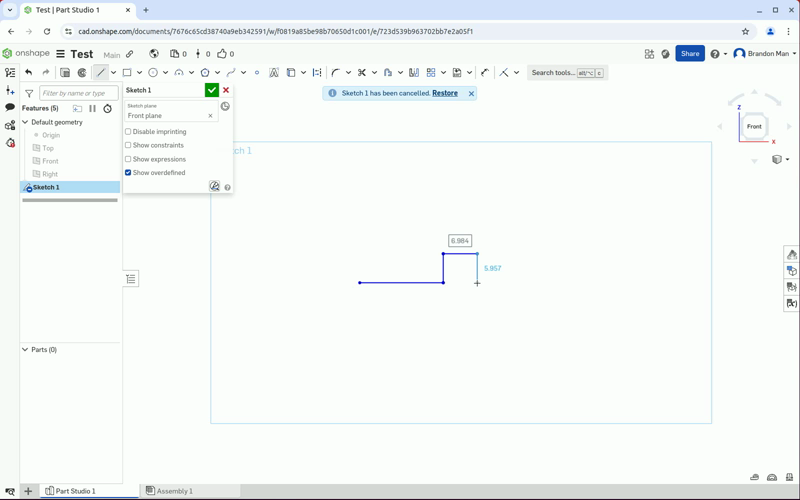
click(477, 282)
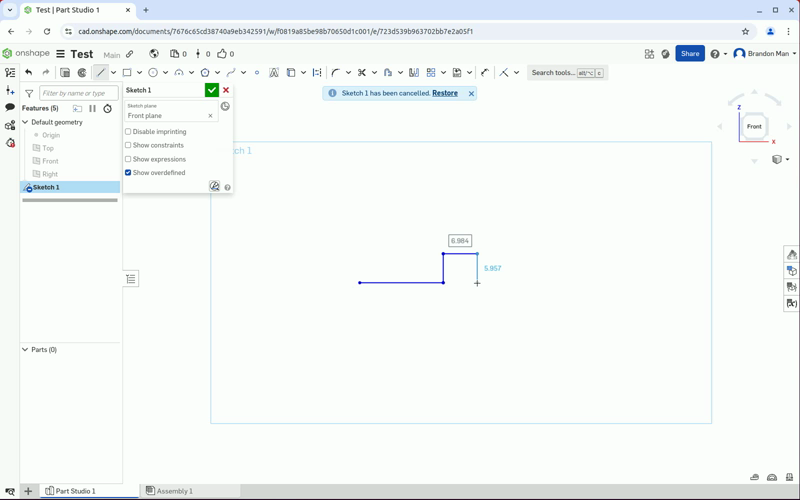
key_up(shift)
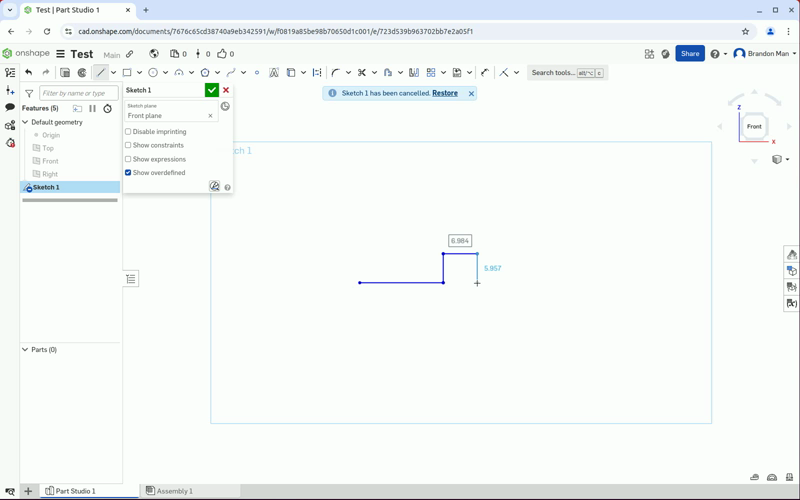
key_down(shift)
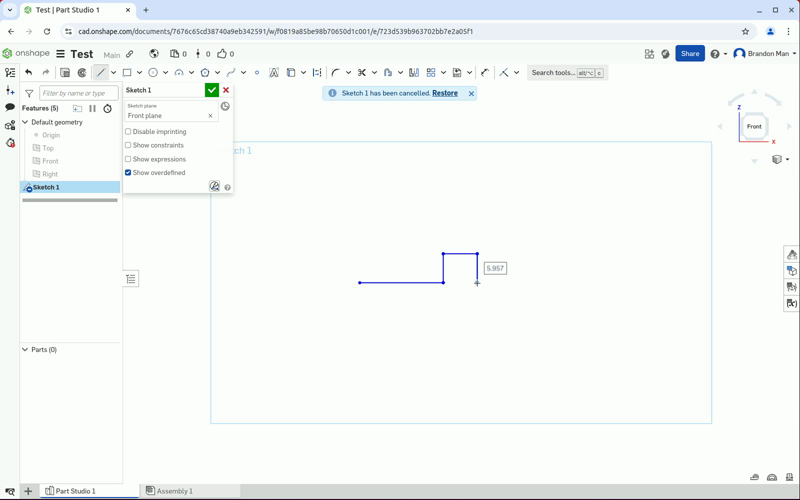
mouse_move(558, 282)
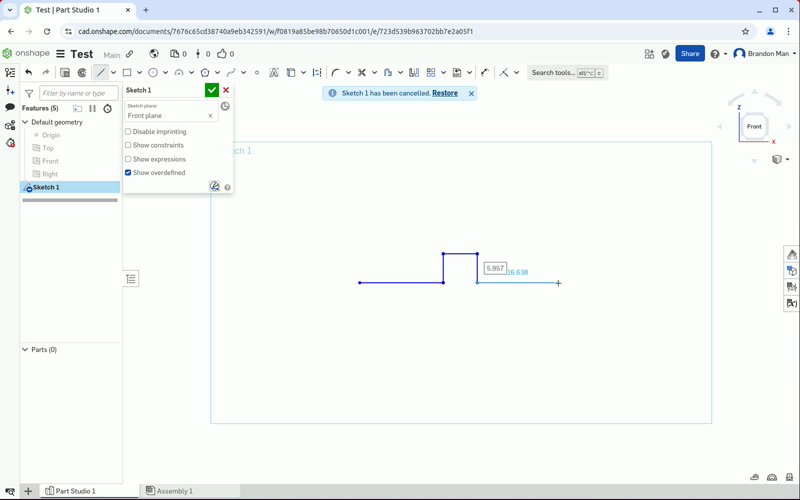
click(558, 282)
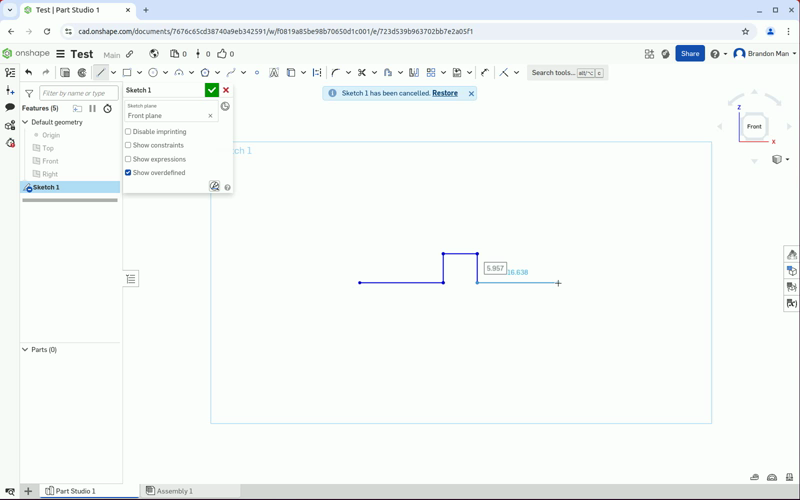
key_up(shift)
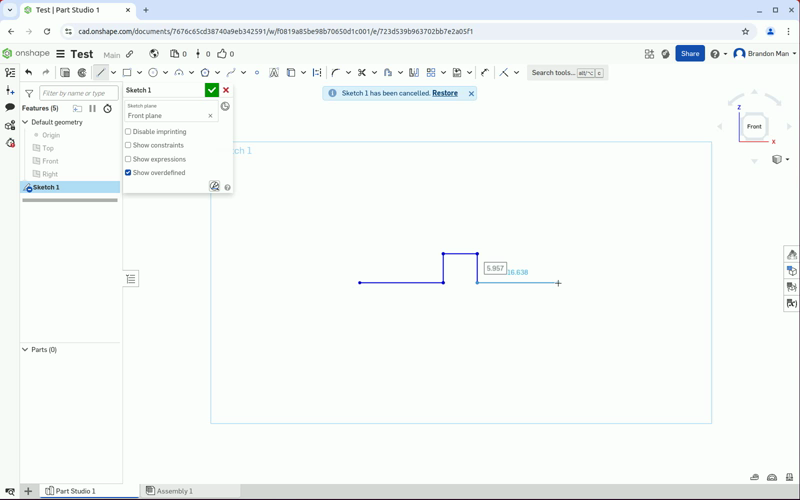
key_down(shift)
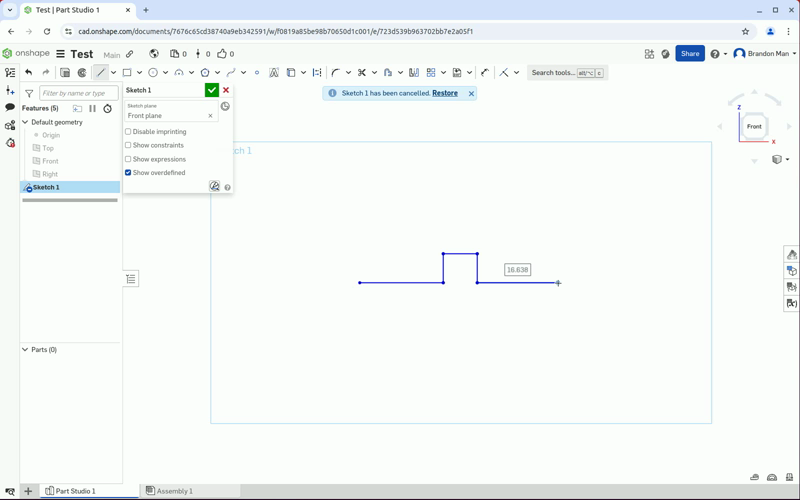
mouse_move(493, 191)
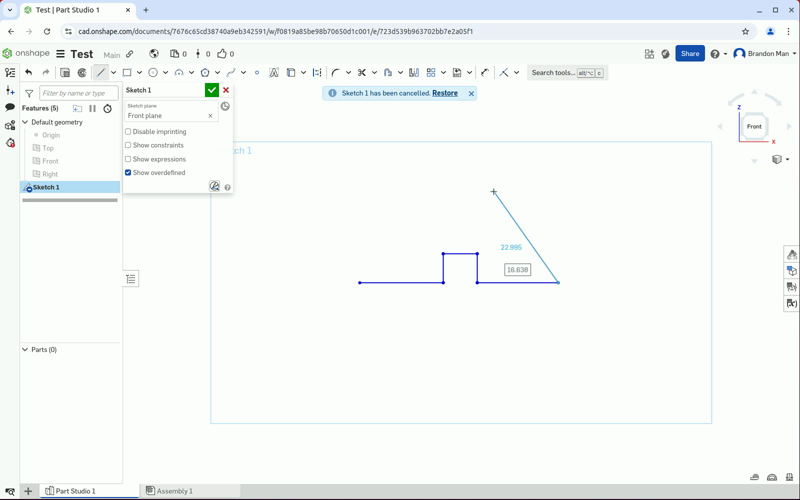
click(493, 191)
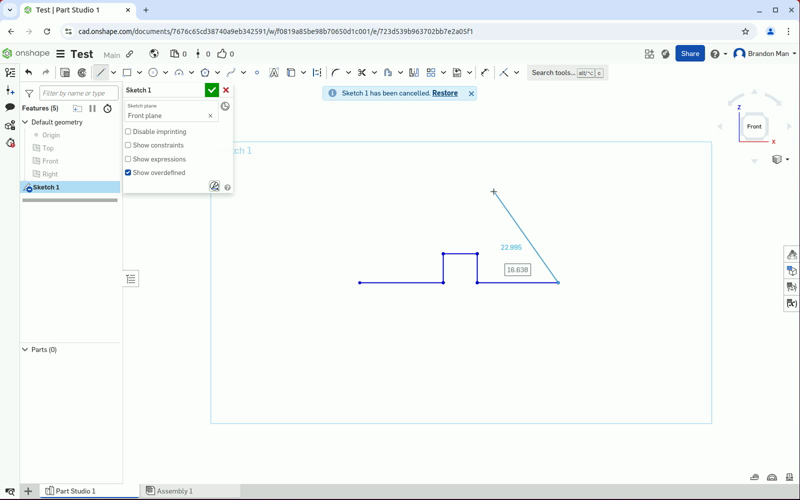
key_up(shift)
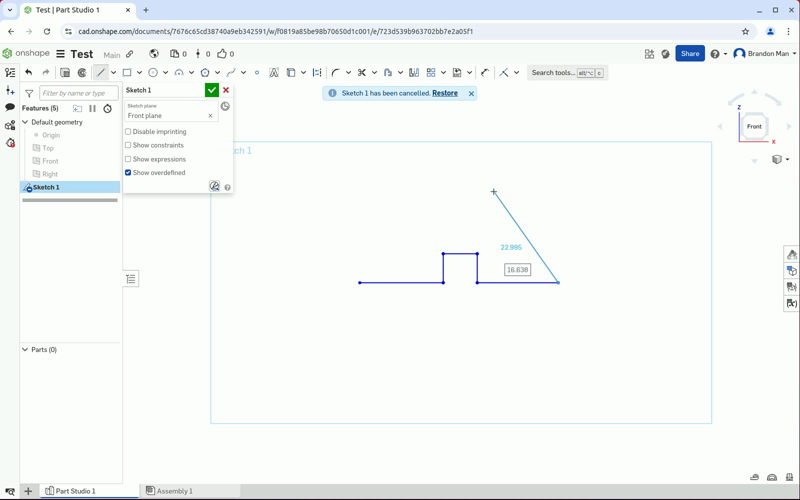
key_down(shift)
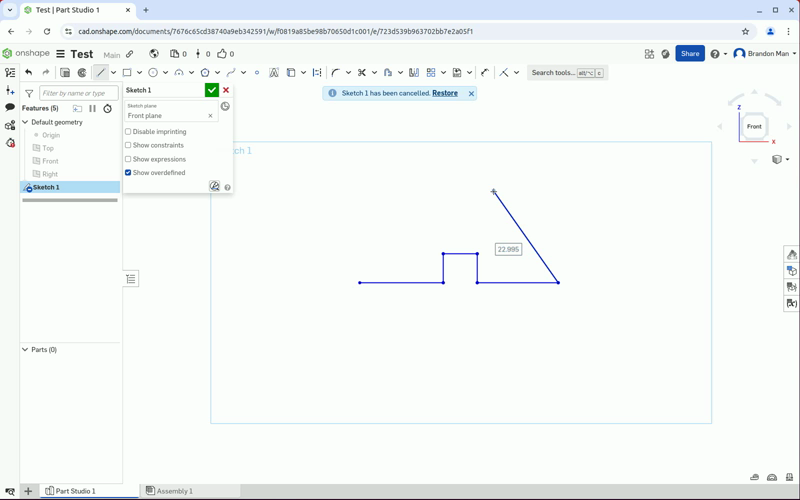
mouse_move(424, 191)
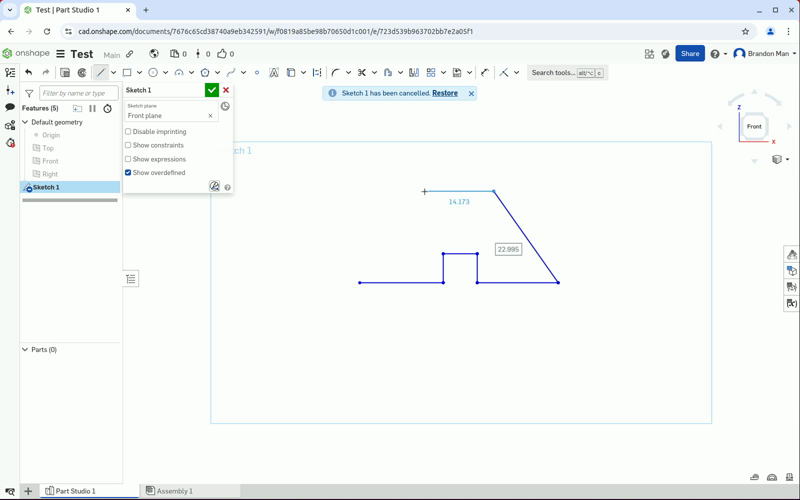
click(424, 191)
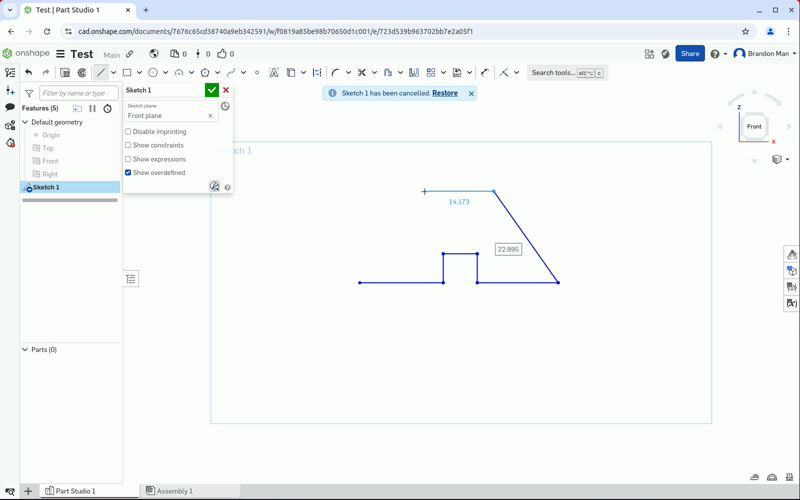
key_up(shift)
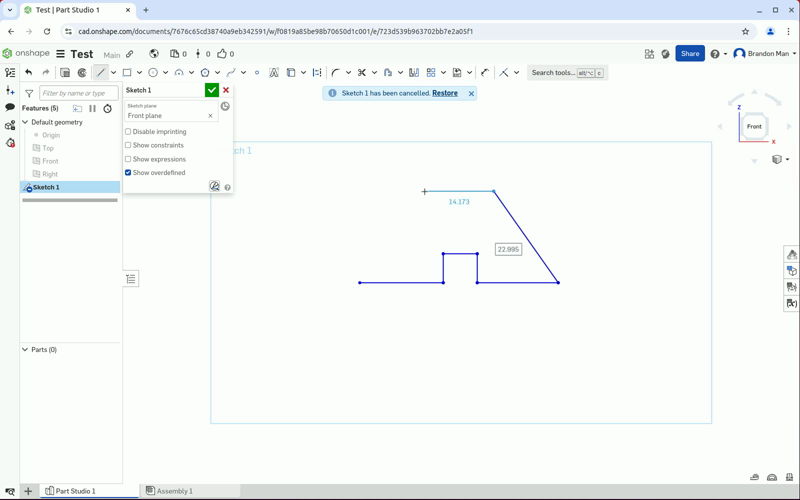
key_down(shift)
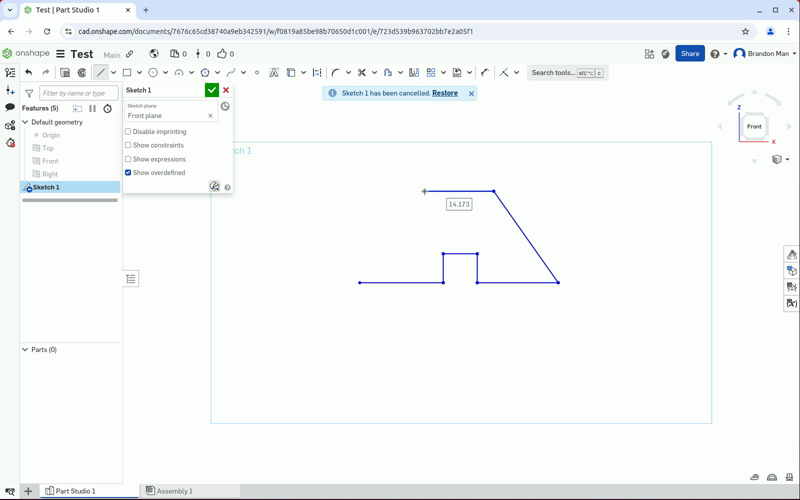
mouse_move(359, 282)
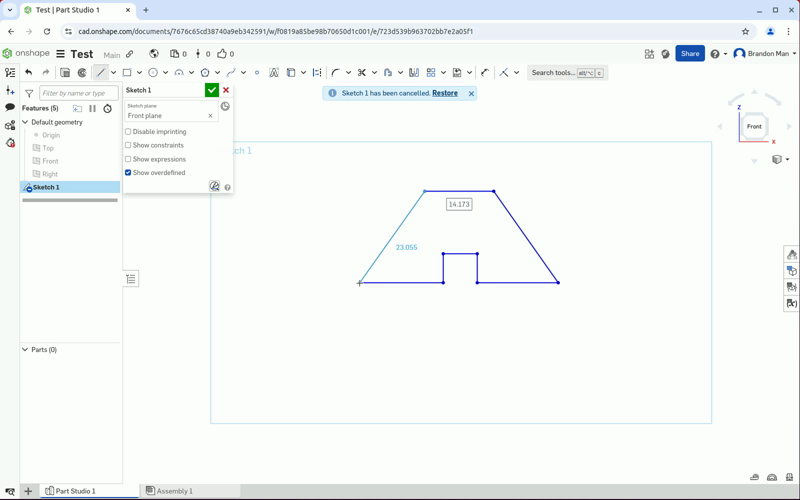
key_up(shift)
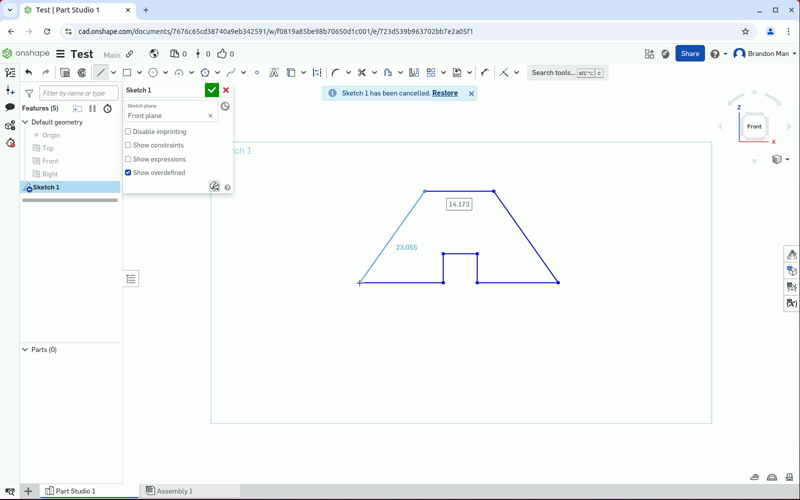
click(359, 282)
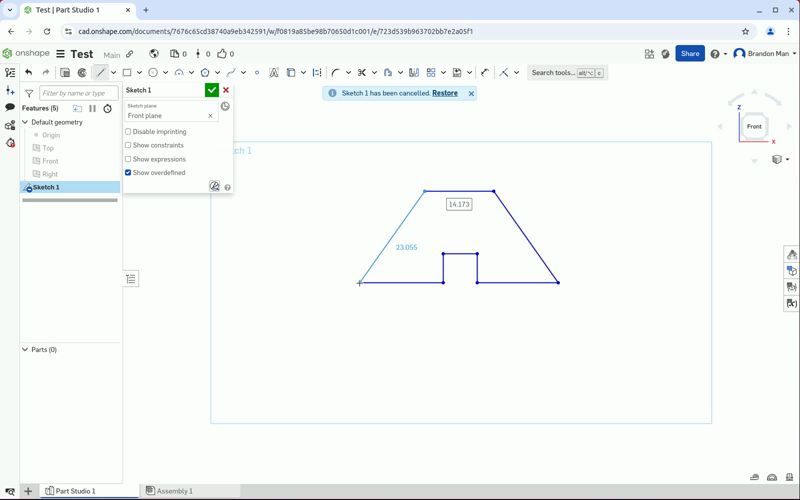
key(esc)
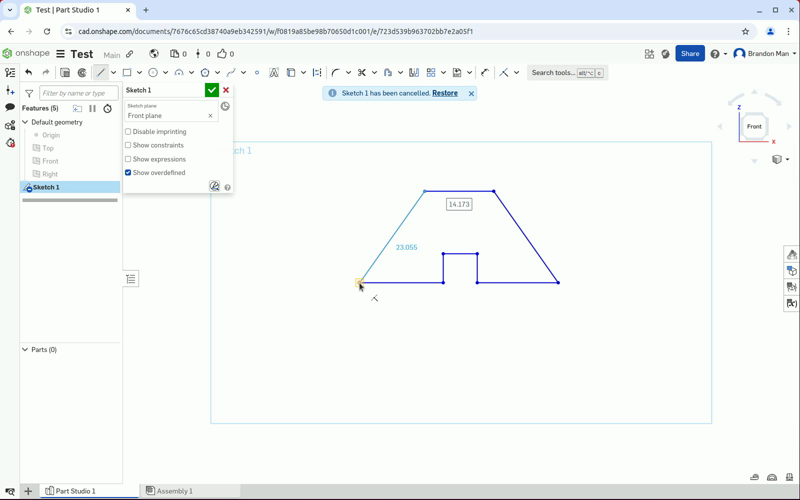
mouse_move(418, 216)
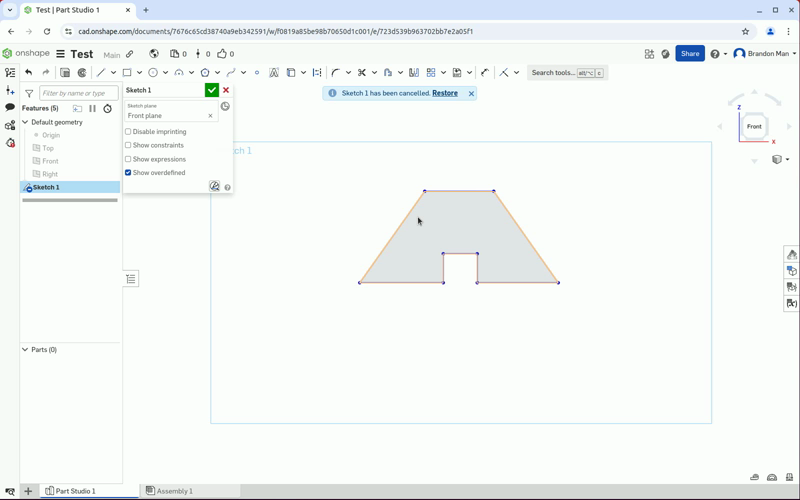
click(418, 216)
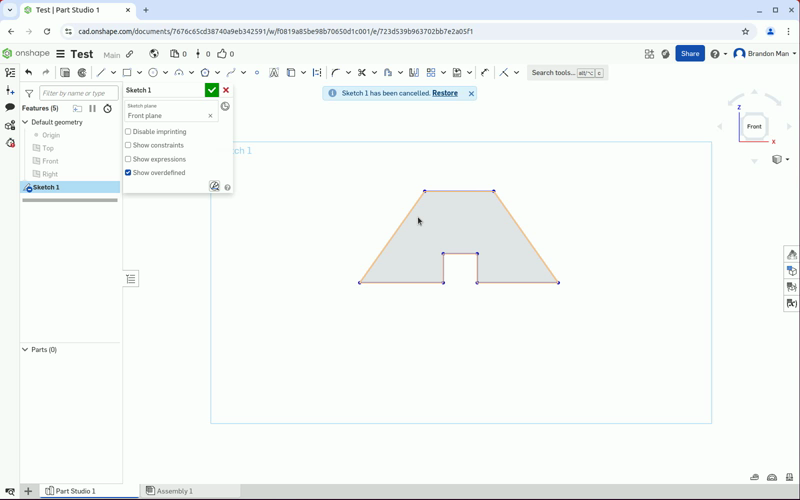
mouse_move(73, 352)
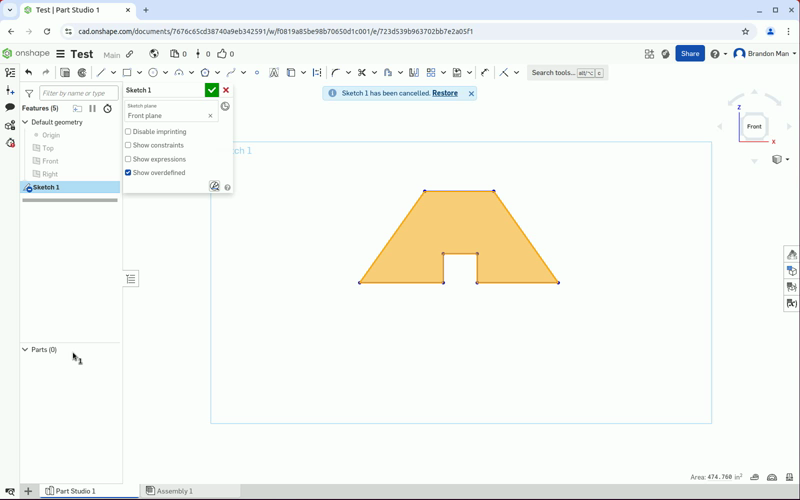
key(shift+y)
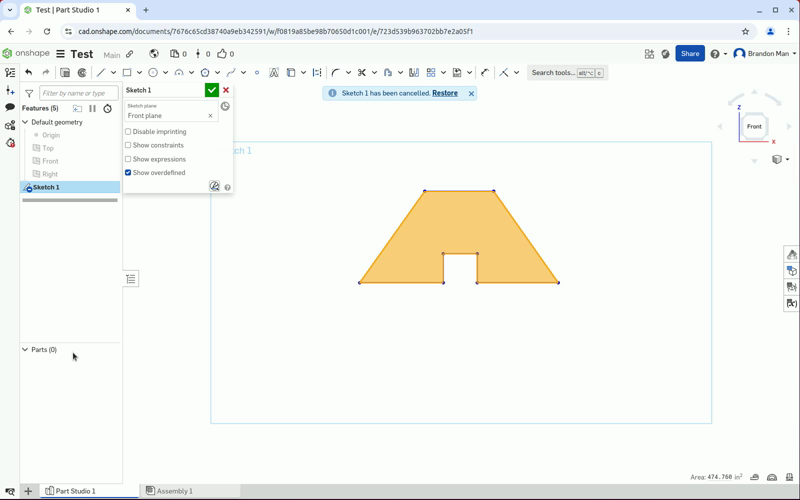
key(shift+e)
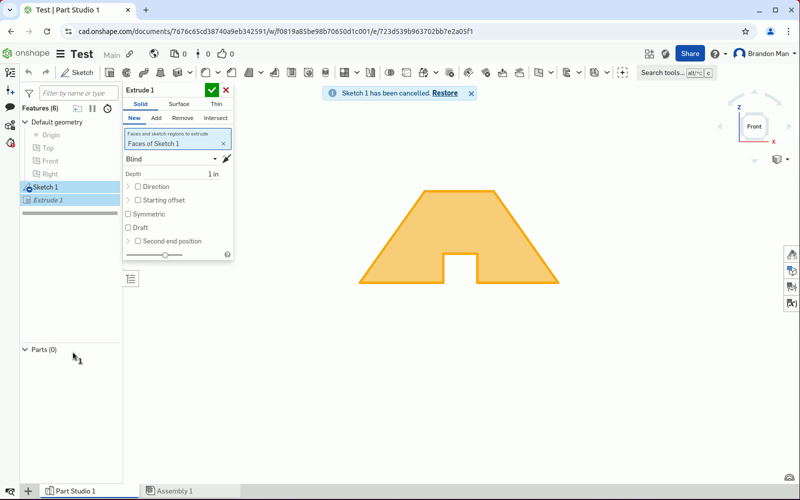
mouse_move(143, 106)
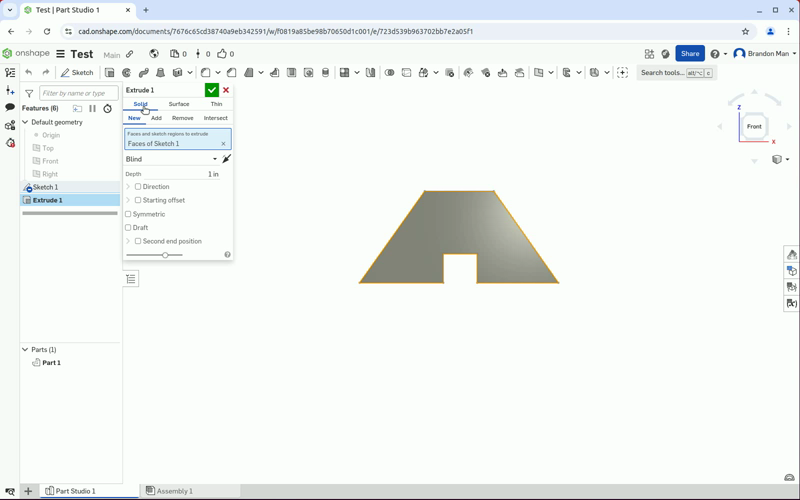
click(143, 106)
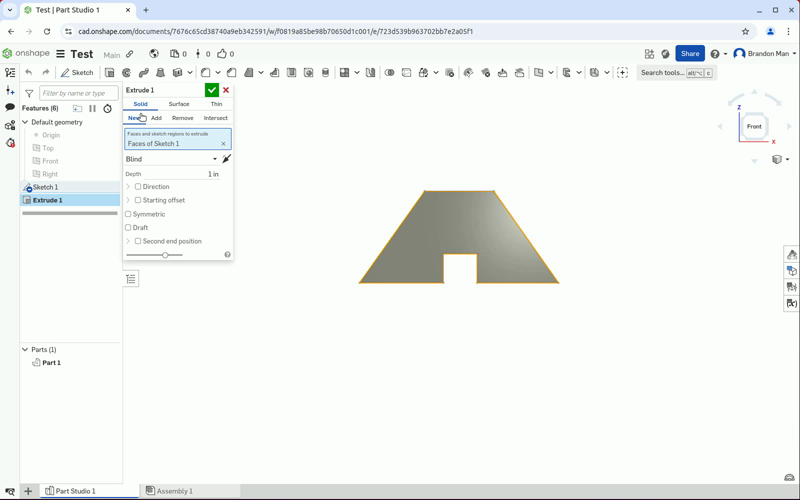
mouse_move(137, 120)
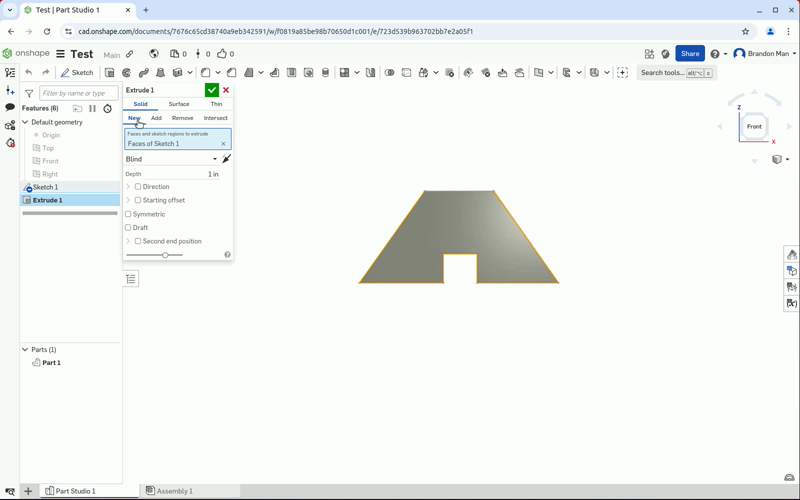
click(137, 120)
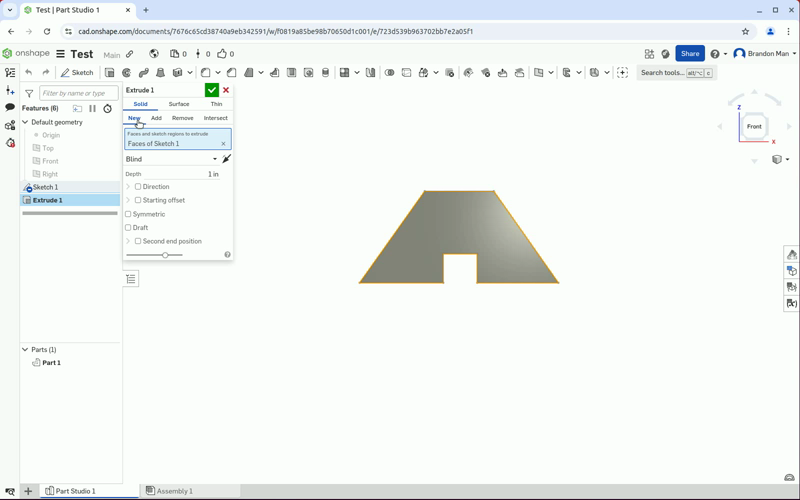
key(tab, 4)
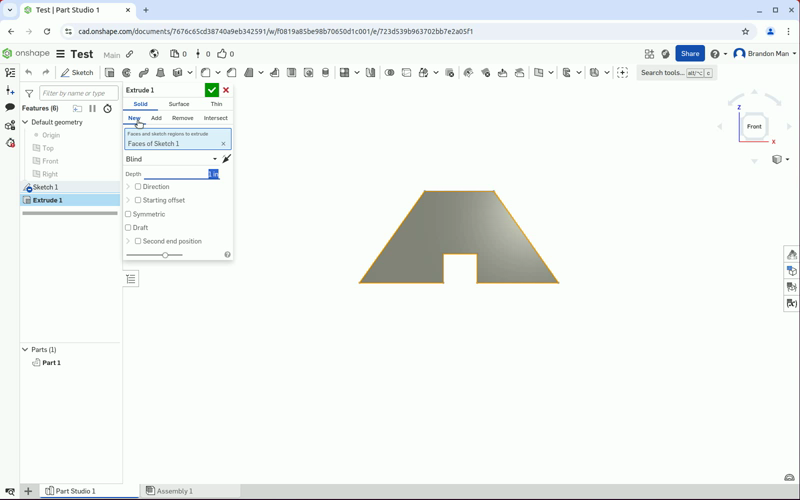
text(23.108)
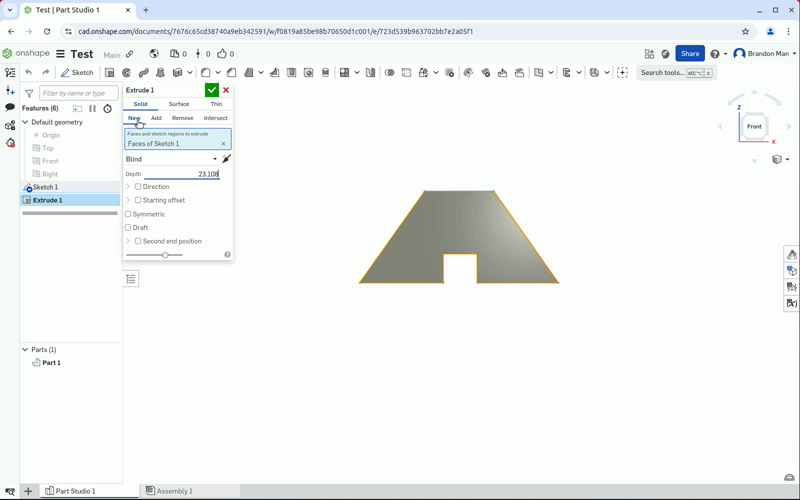
key(enter)
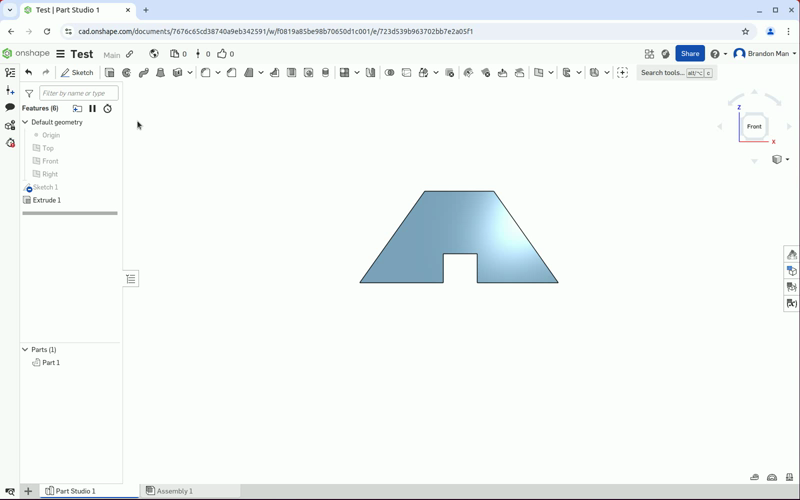
key(shift+h)
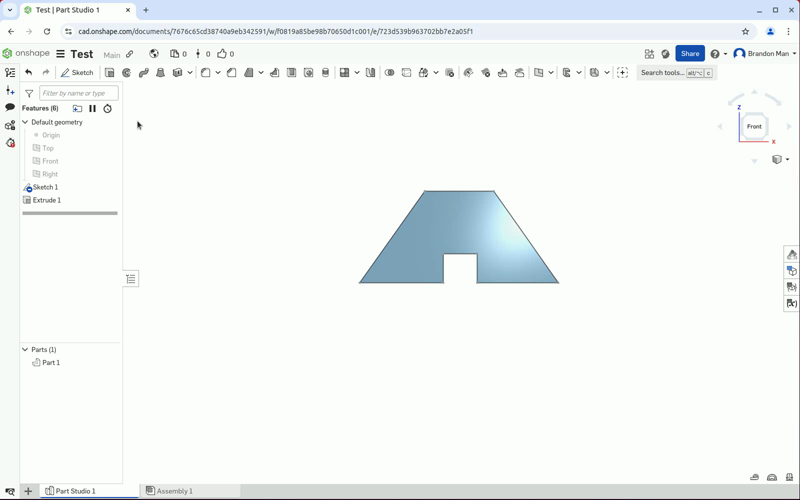
key(shift+h)
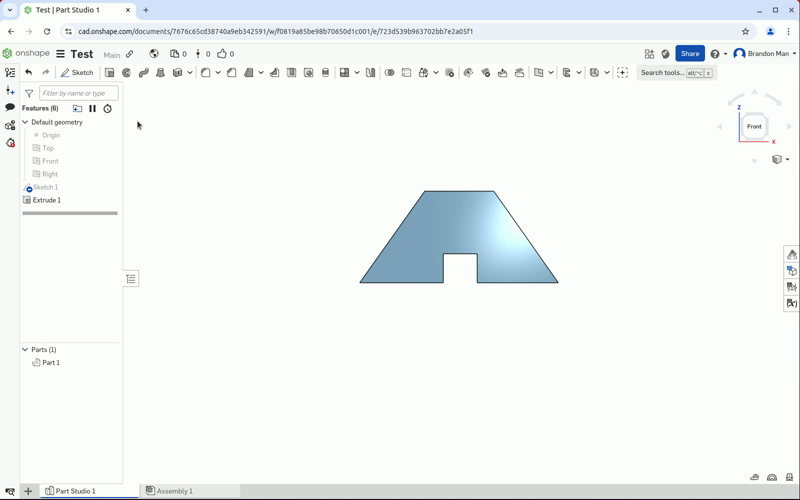
mouse_move(73, 189)
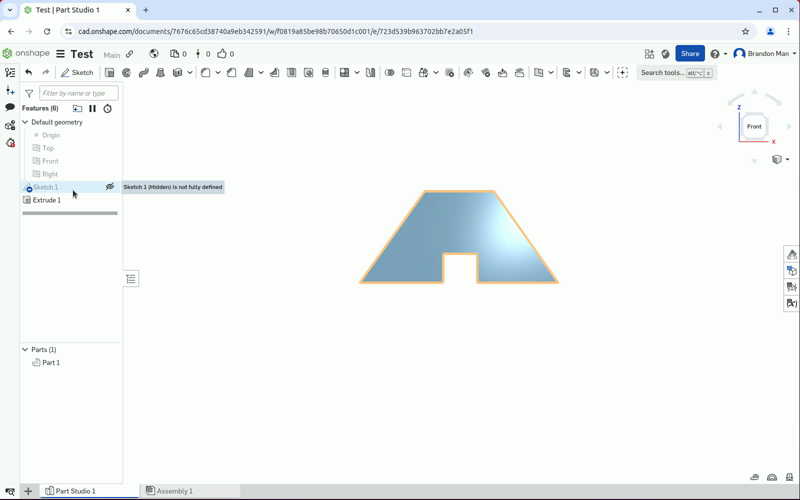
click(73, 189)
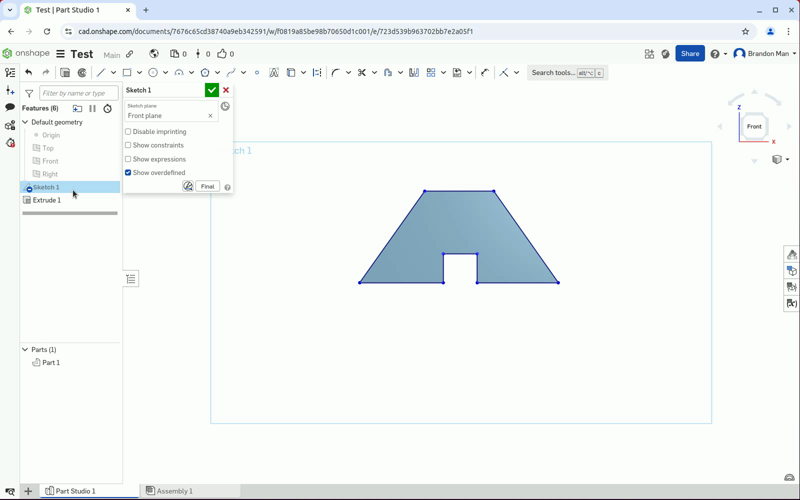
mouse_move(229, 92)
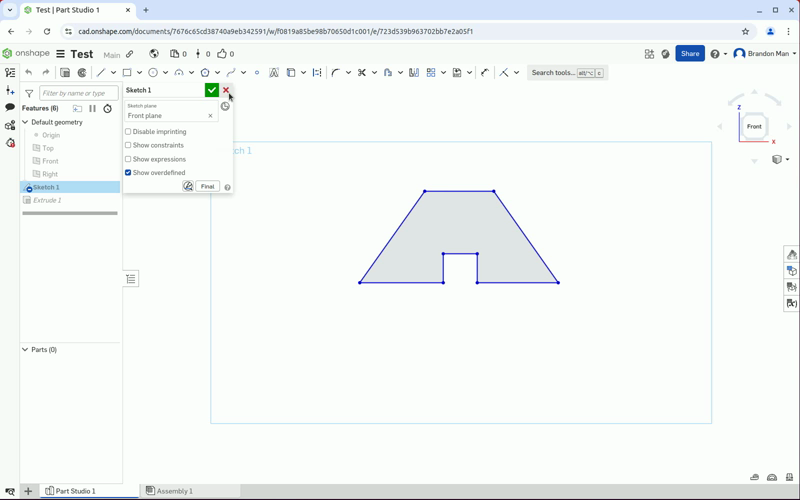
click(229, 92)
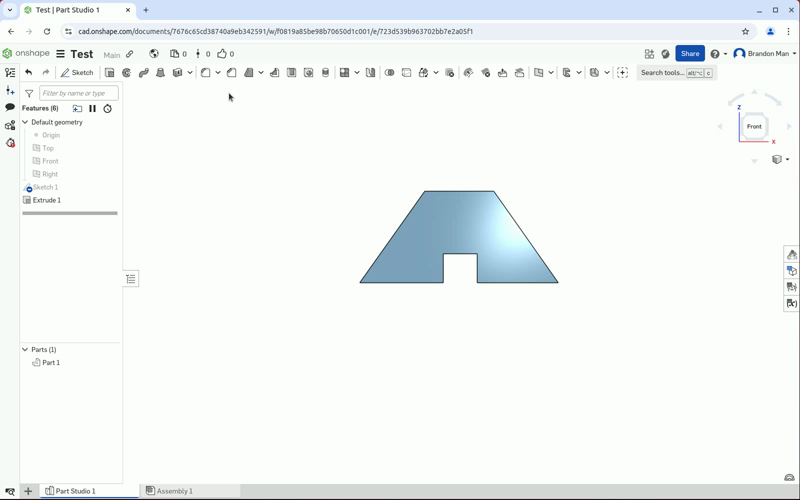
mouse_move(541, 75)
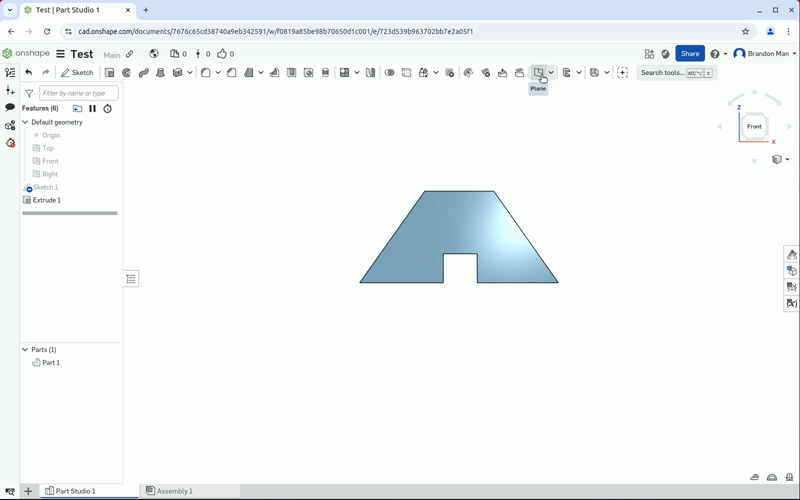
click(541, 75)
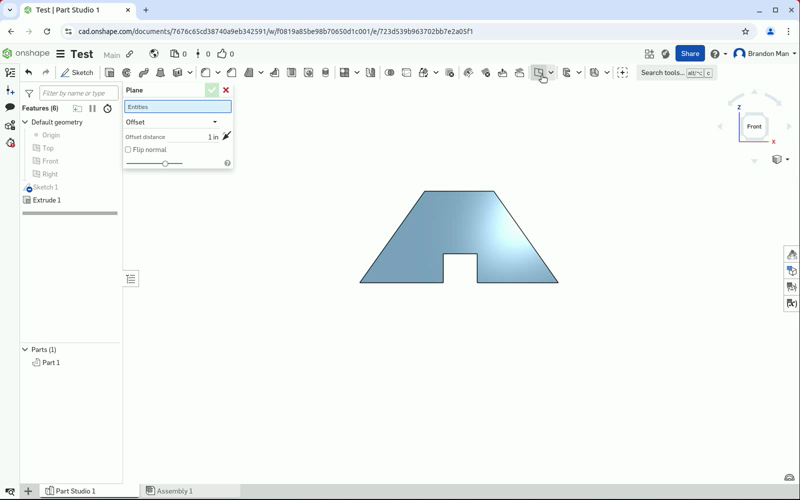
mouse_move(73, 163)
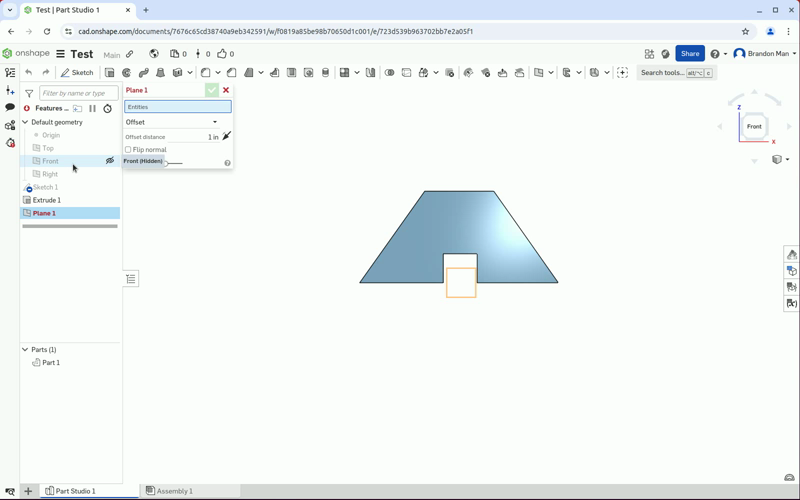
click(73, 163)
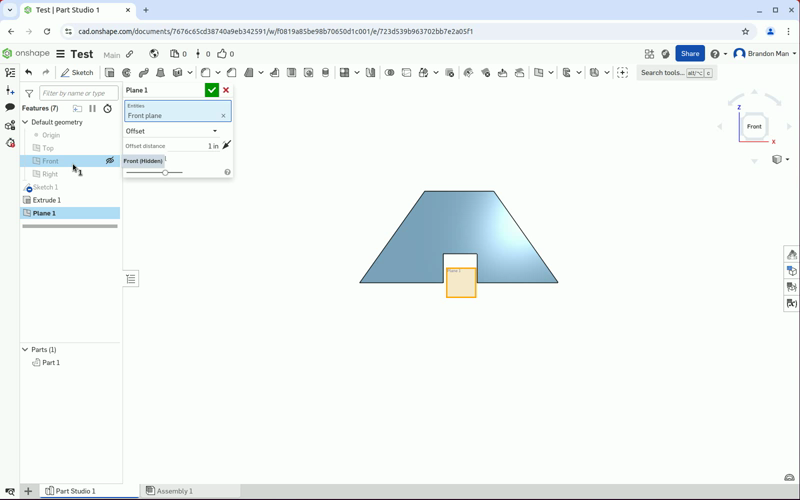
key(tab, 2)
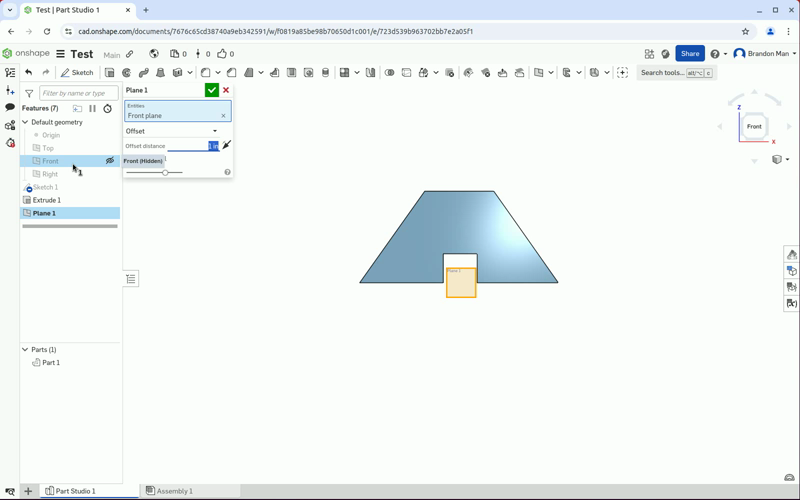
text(23.108)
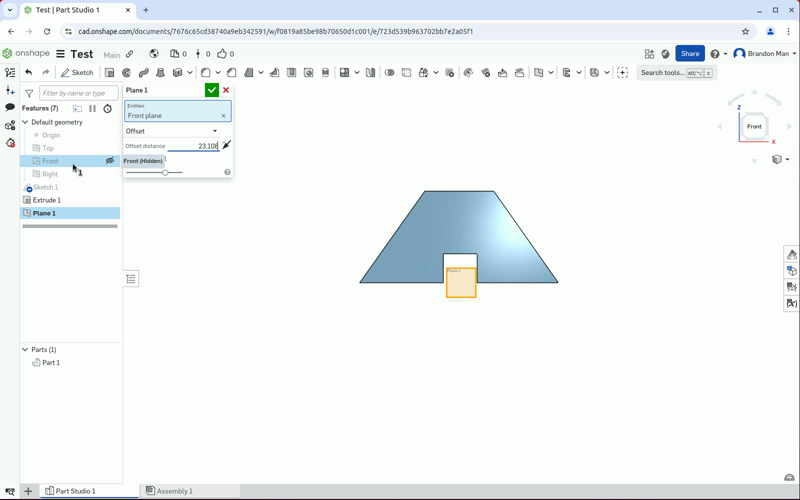
key(enter, 2)
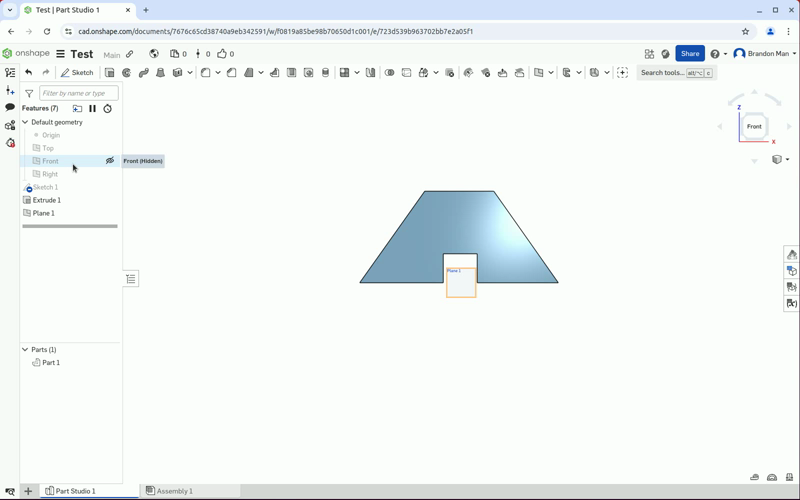
key(shift+s)
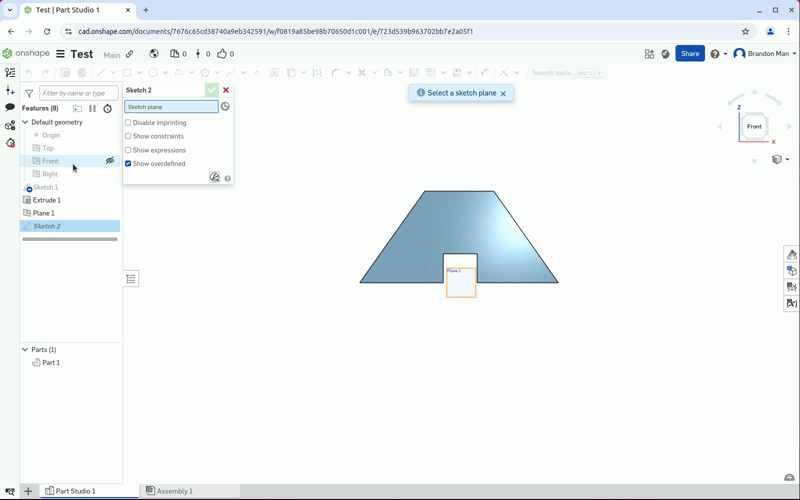
mouse_move(73, 215)
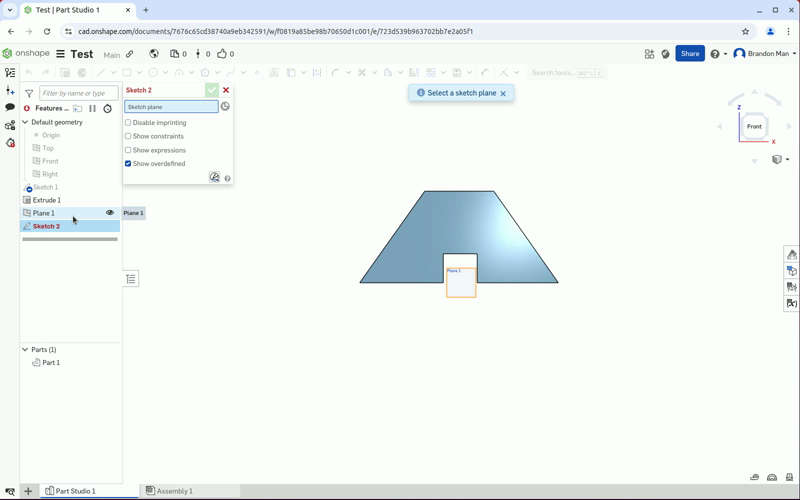
click(73, 215)
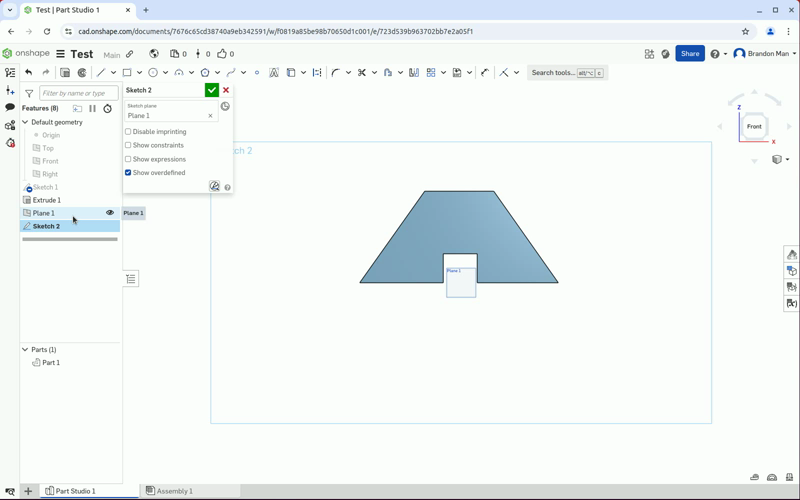
mouse_move(73, 352)
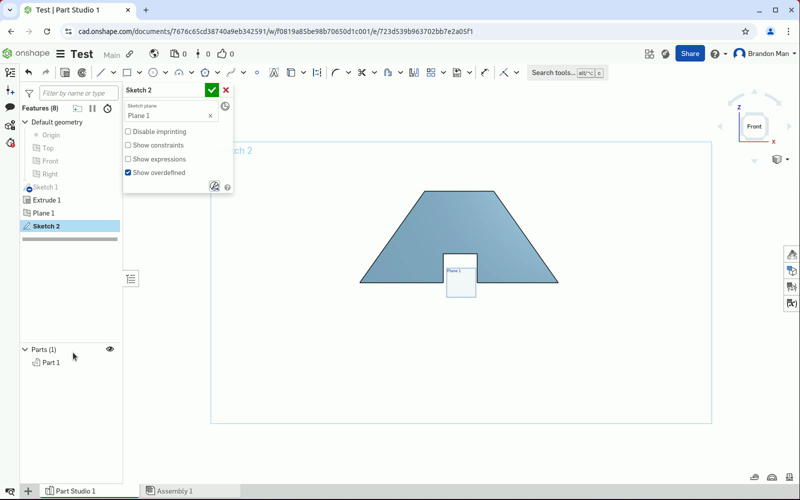
key(y)
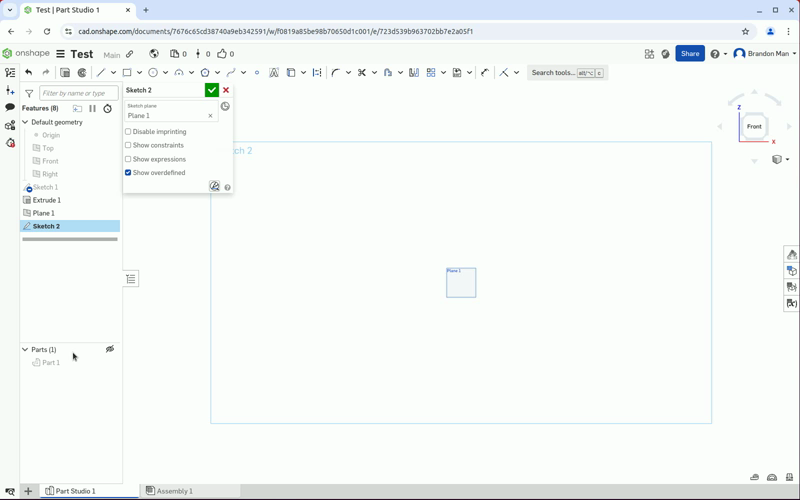
key(l)
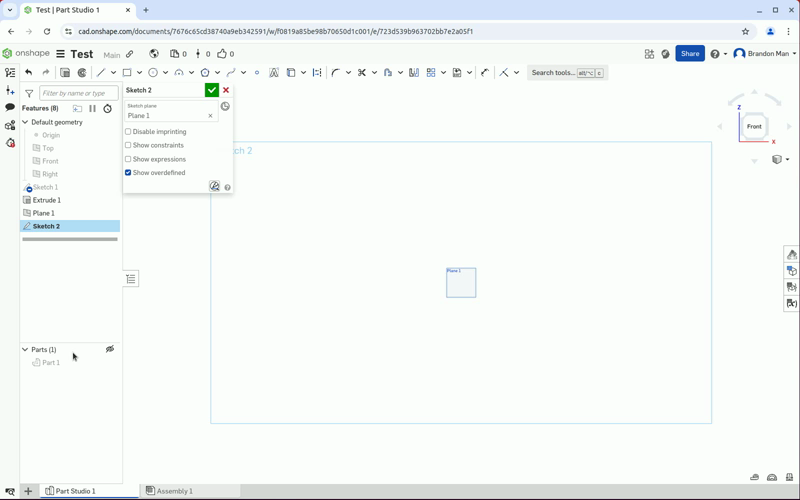
key_down(shift)
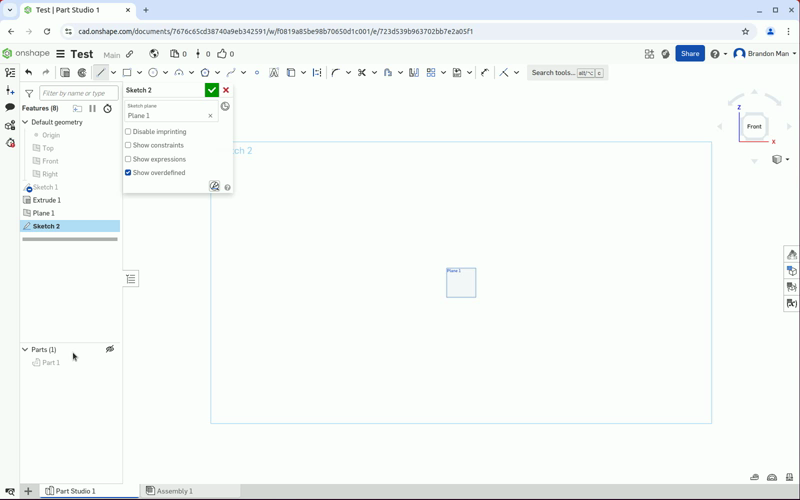
mouse_move(443, 268)
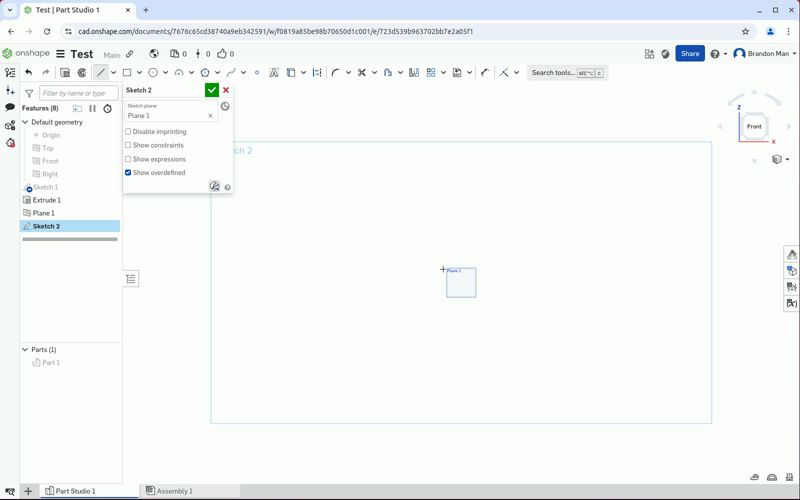
click(443, 268)
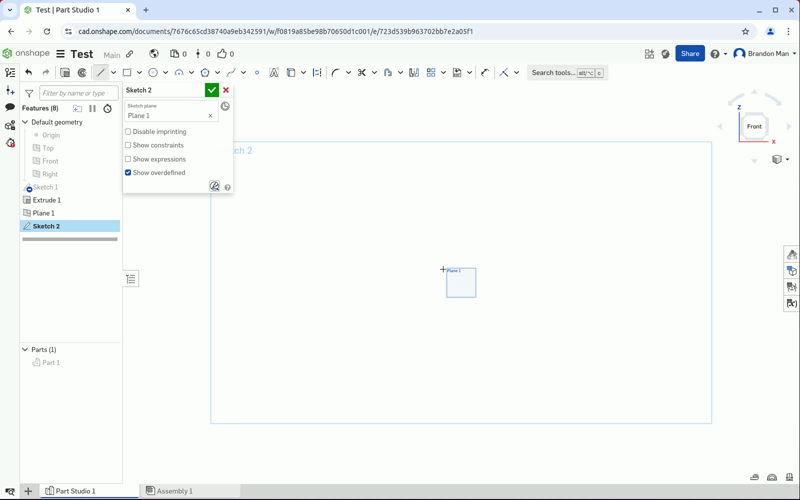
key_up(shift)
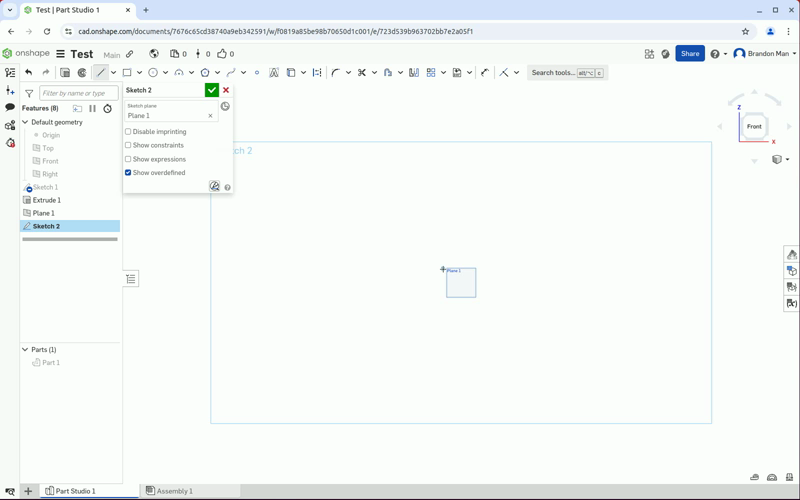
key_down(shift)
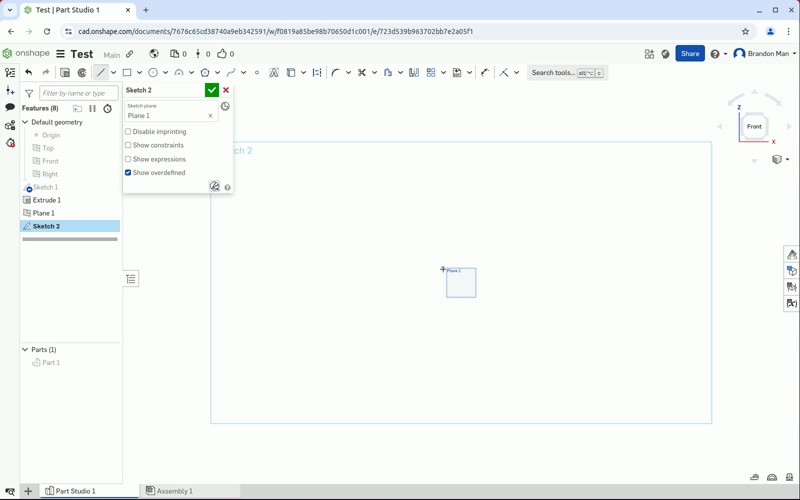
mouse_move(473, 268)
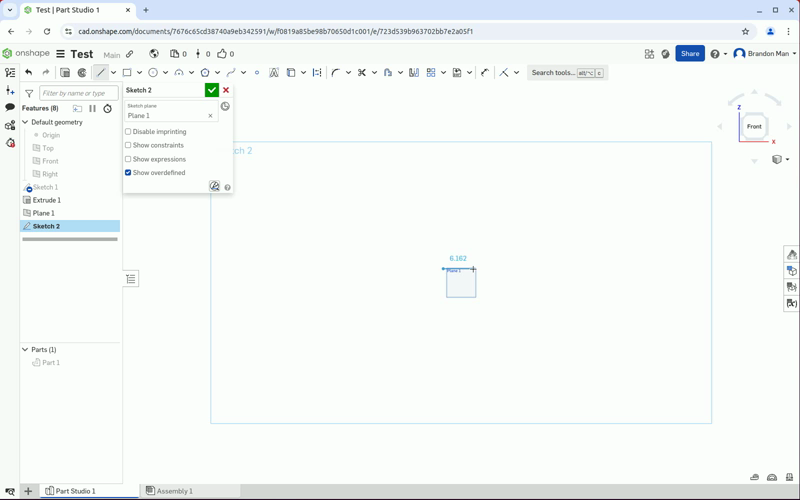
mouse_move(477, 268)
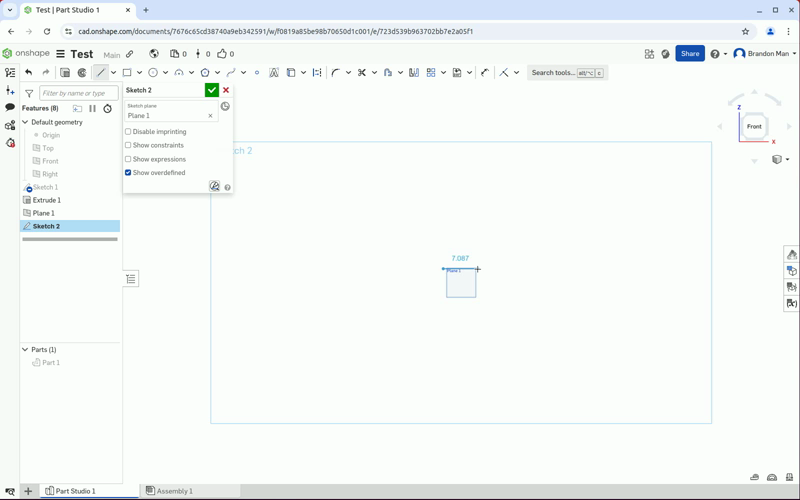
click(477, 268)
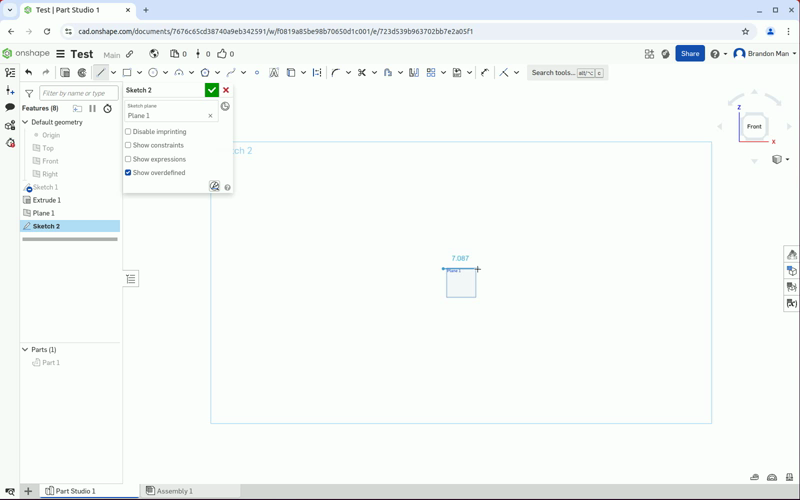
key_up(shift)
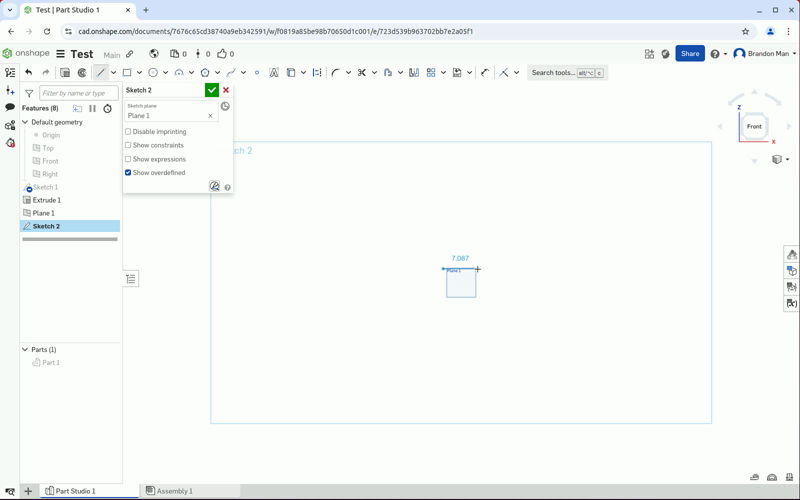
key_down(shift)
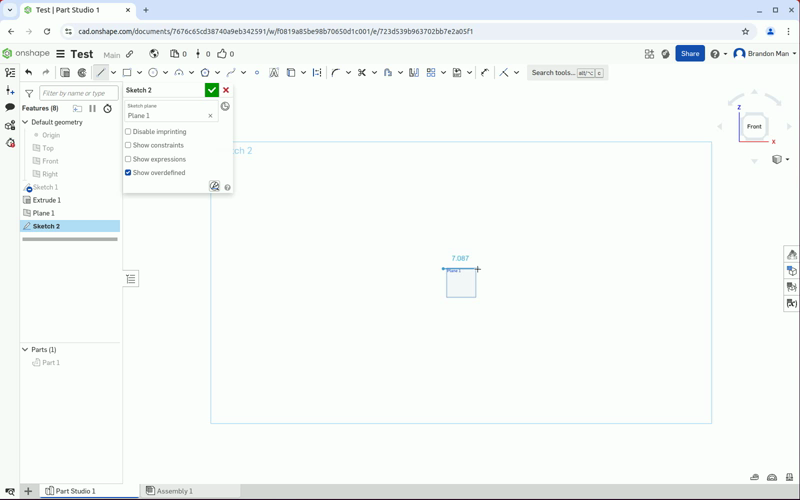
mouse_move(507, 268)
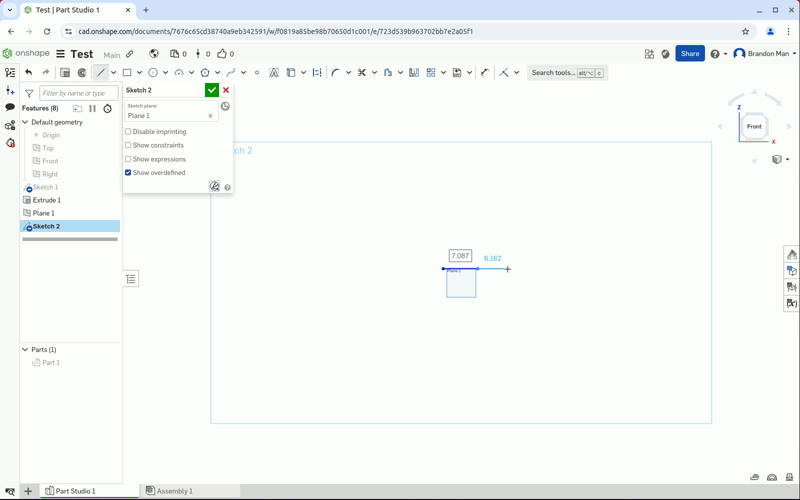
mouse_move(477, 253)
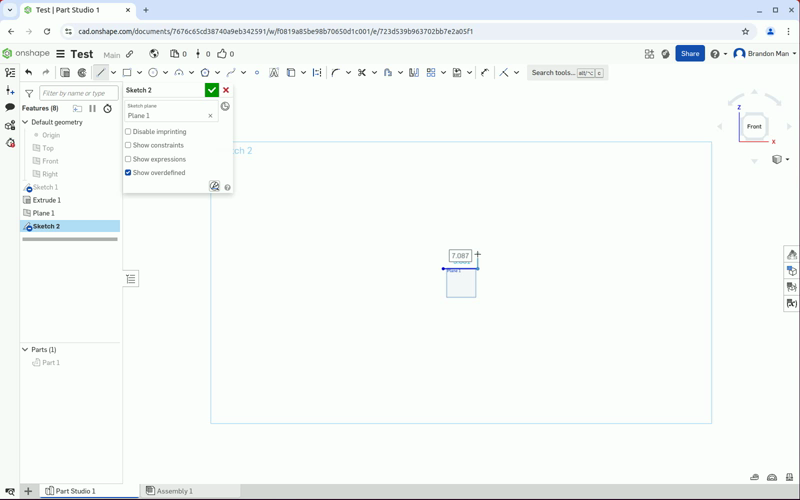
click(477, 253)
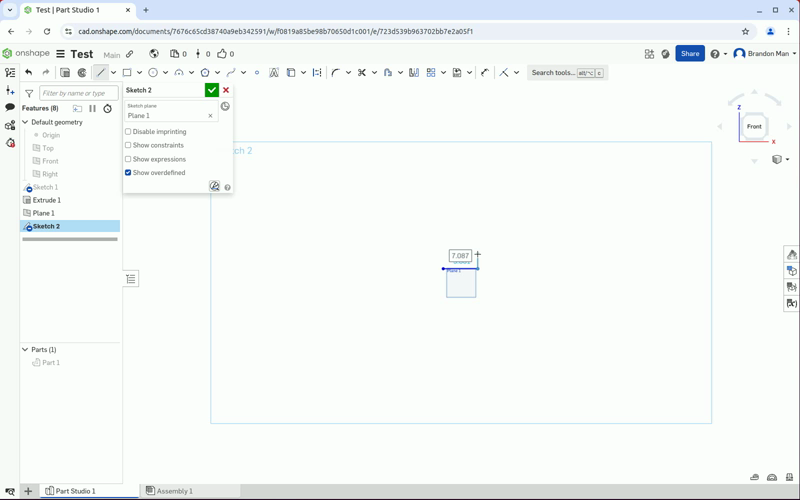
key_up(shift)
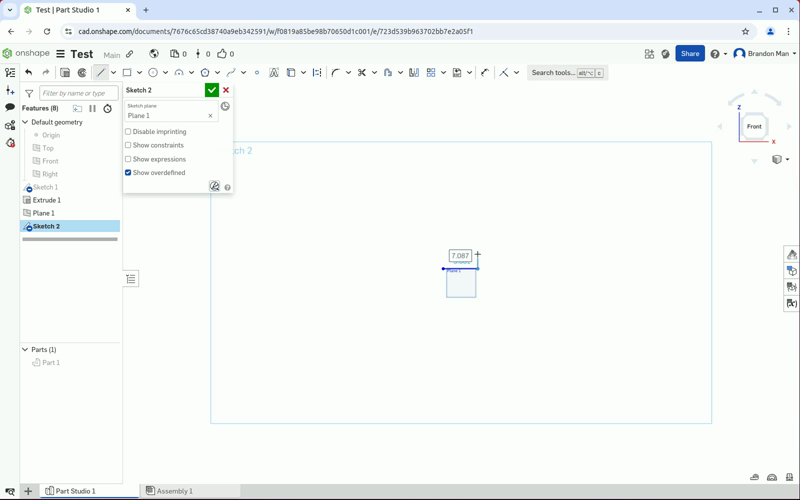
key_down(shift)
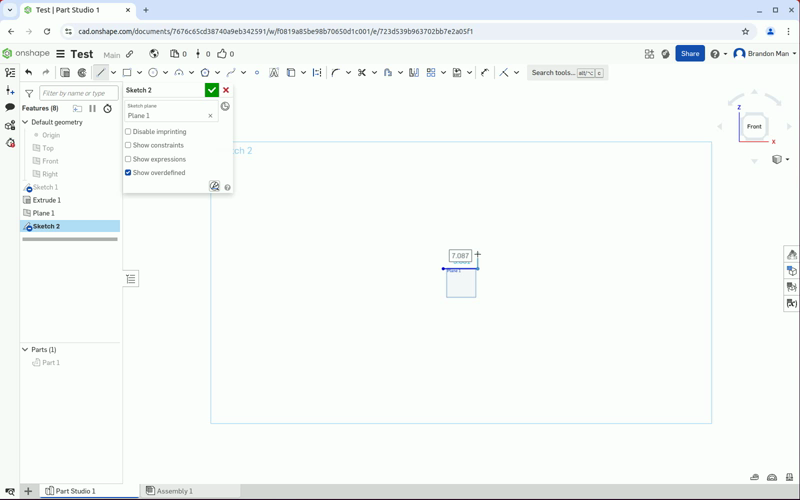
mouse_move(507, 253)
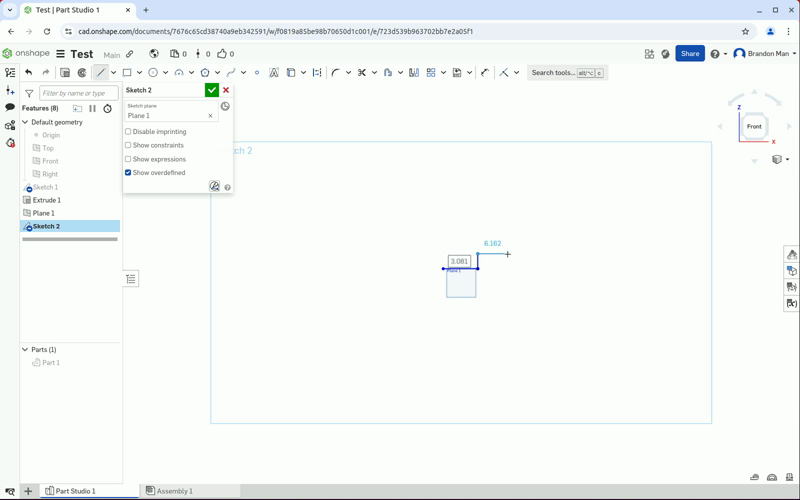
mouse_move(443, 253)
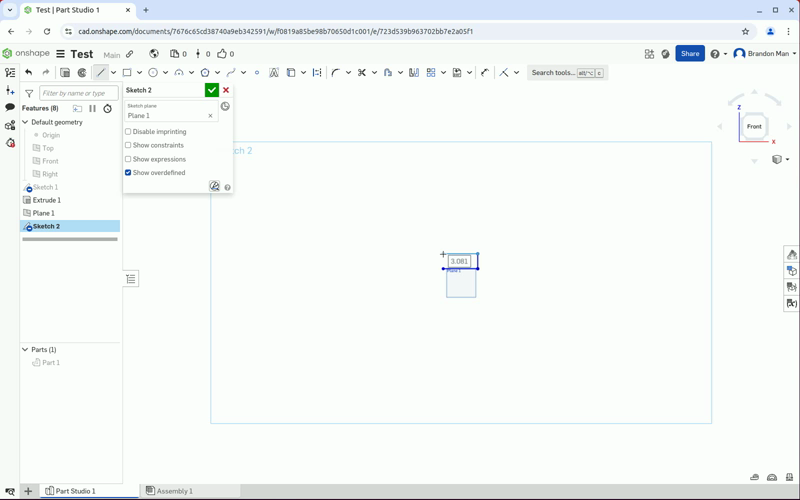
click(443, 253)
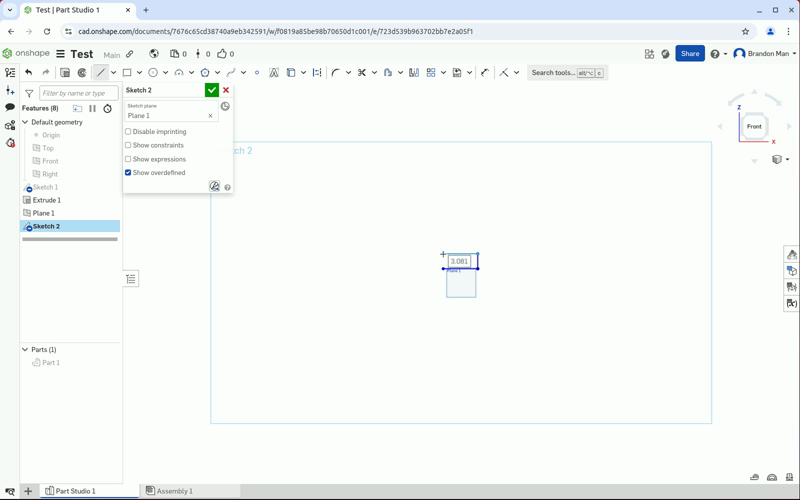
key_up(shift)
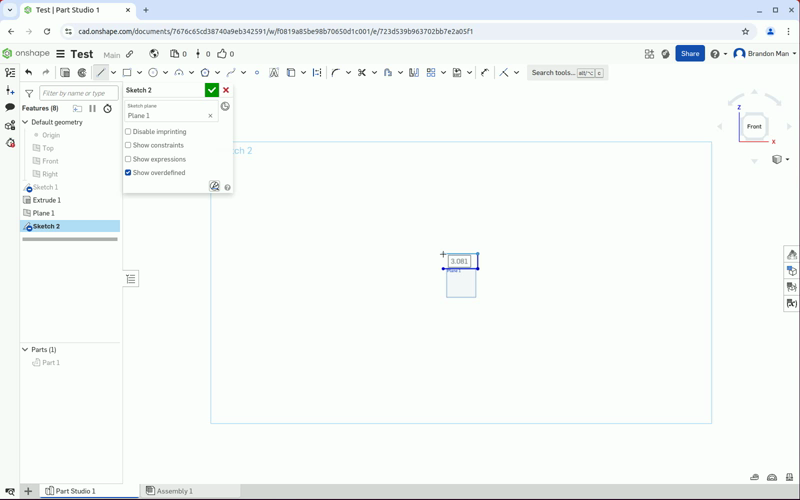
mouse_move(473, 253)
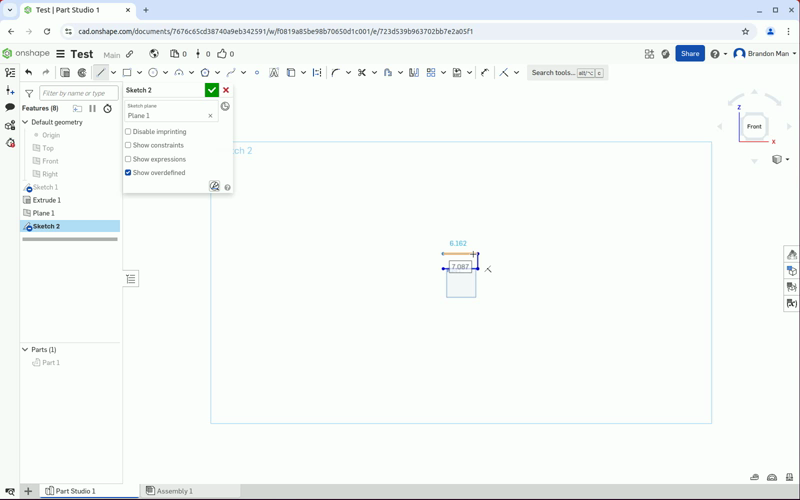
key_down(shift)
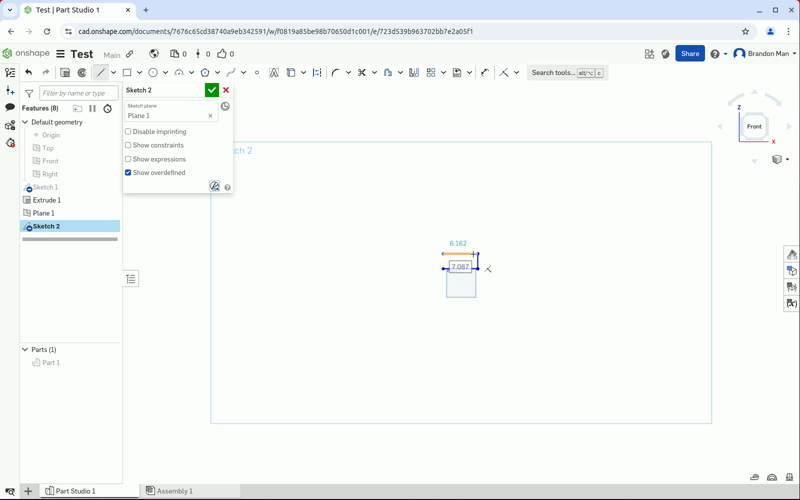
mouse_move(443, 268)
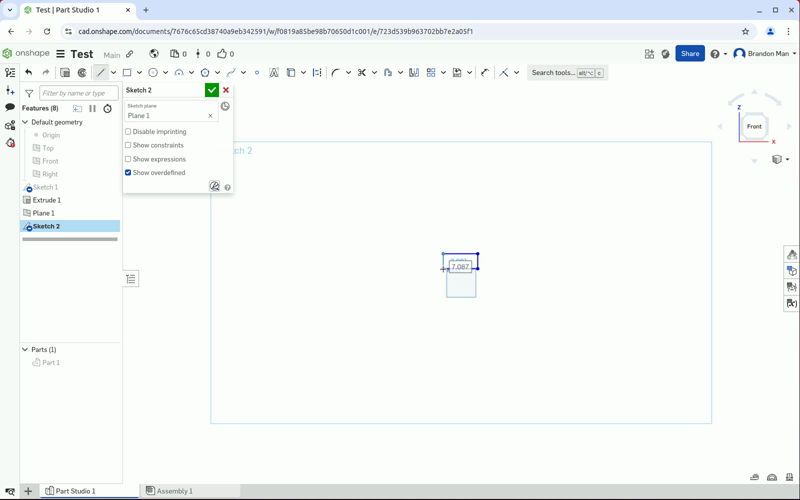
key_up(shift)
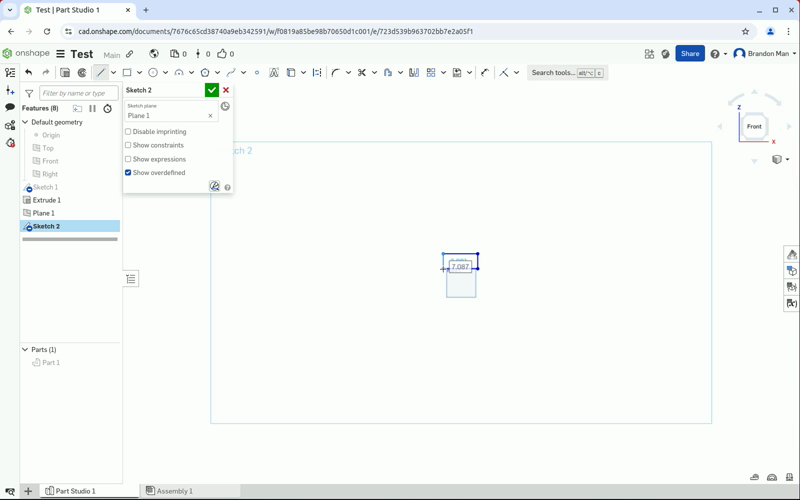
click(443, 268)
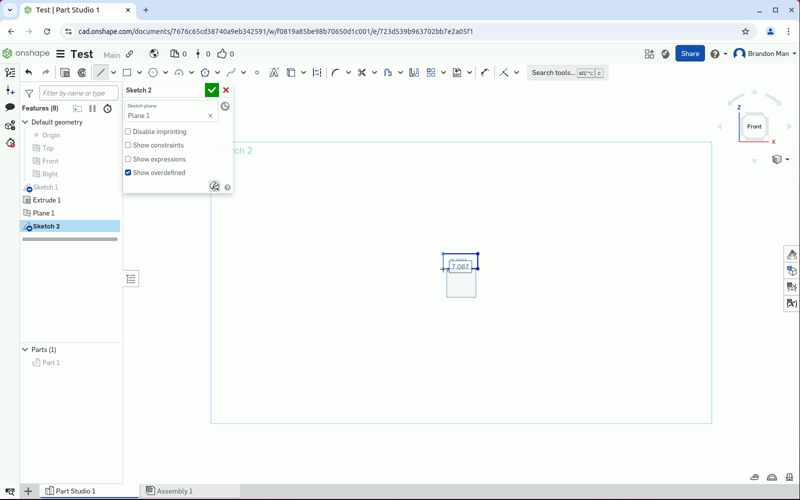
key(esc)
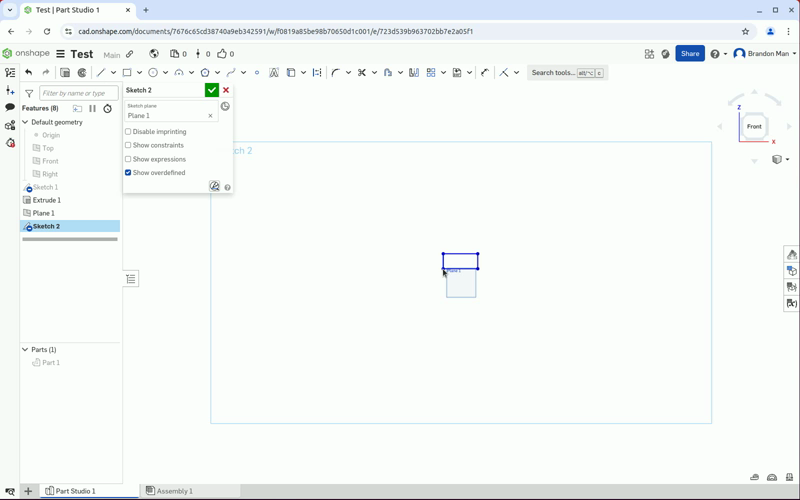
mouse_move(455, 256)
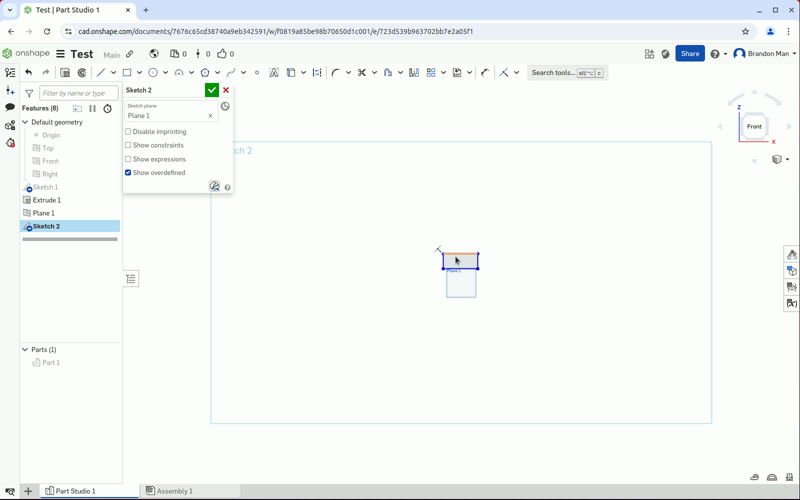
scroll(6)
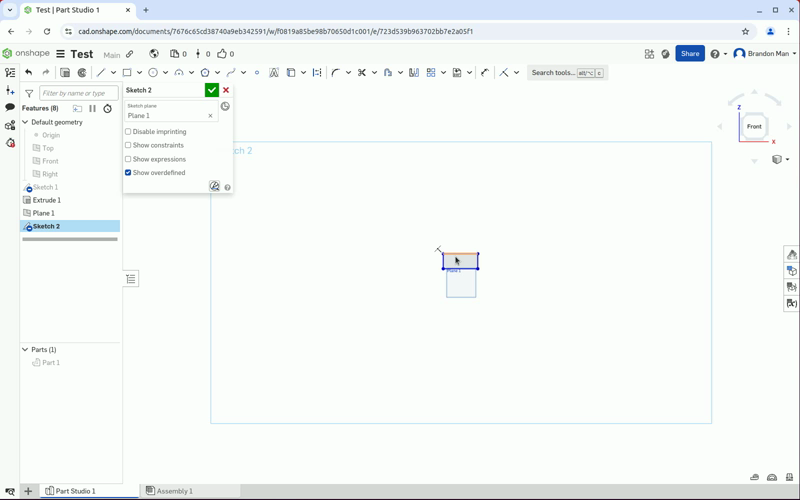
scroll(6)
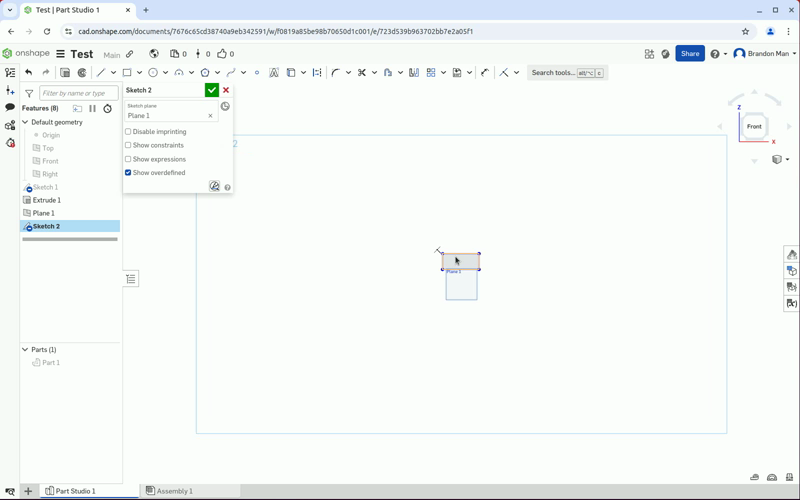
scroll(6)
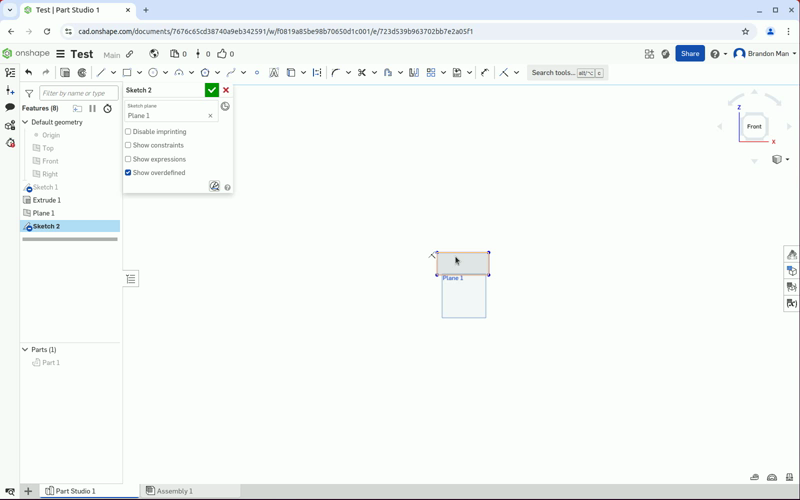
scroll(6)
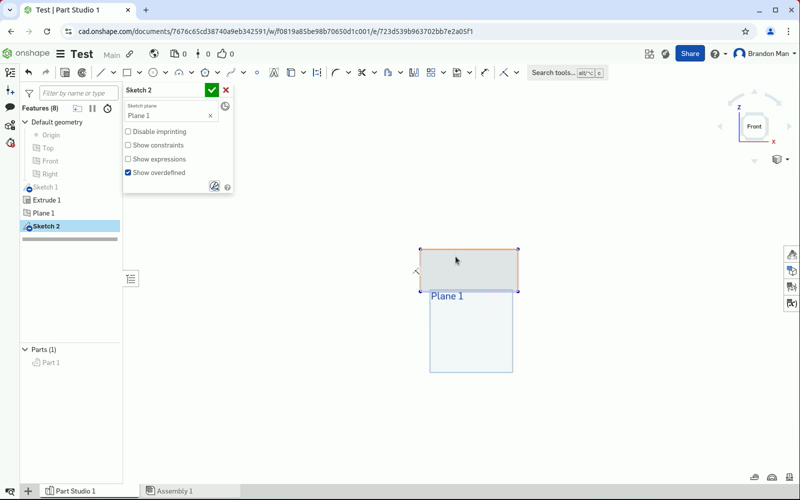
scroll(6)
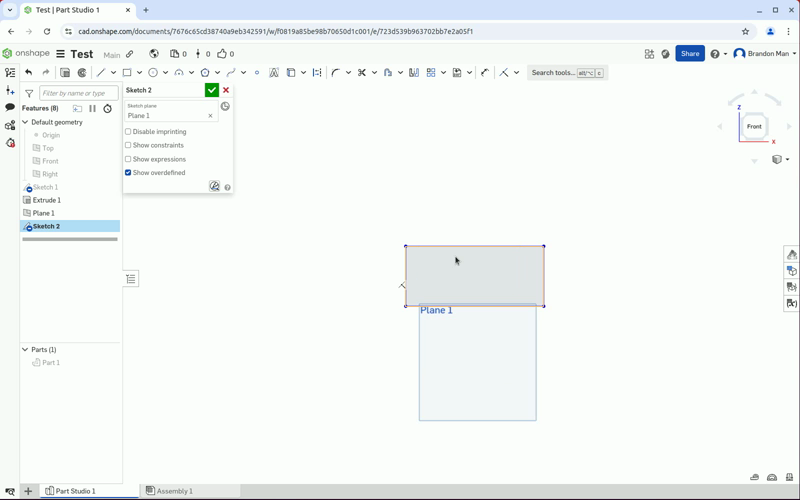
scroll(6)
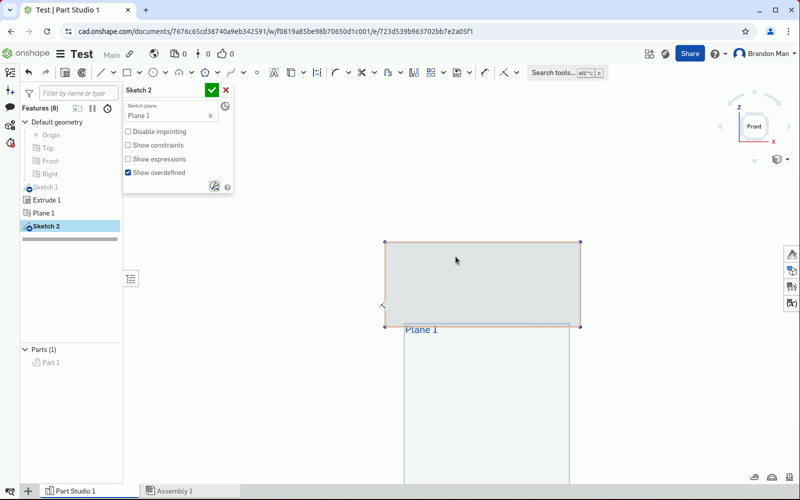
scroll(6)
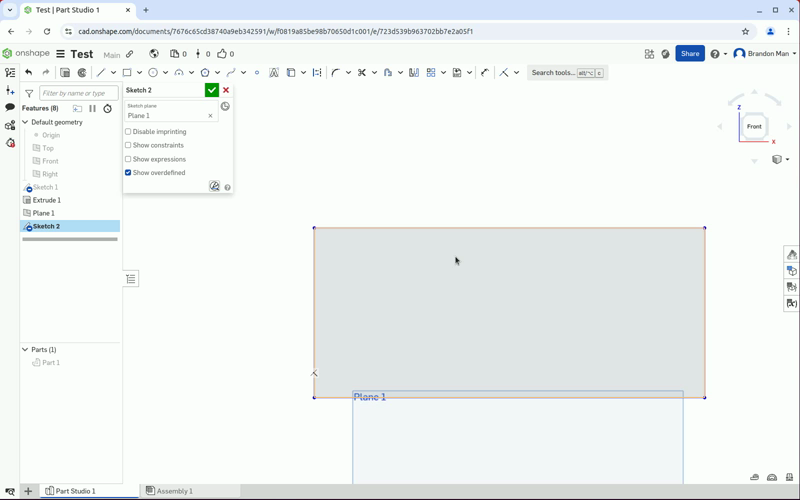
click(455, 256)
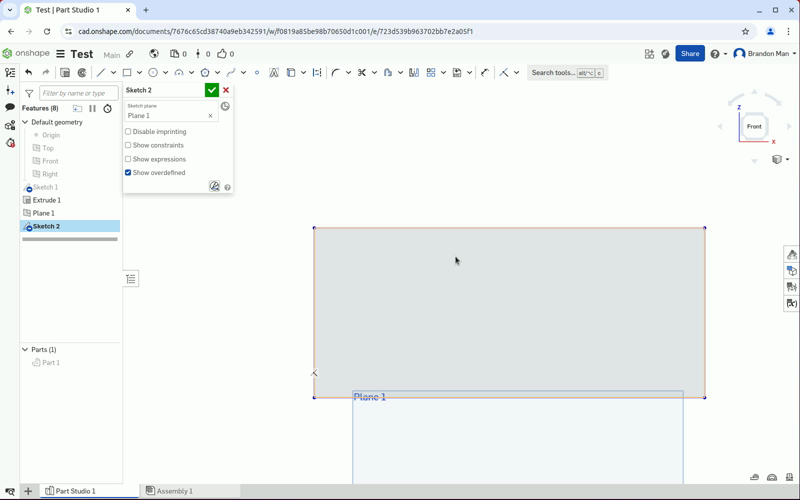
scroll(-6)
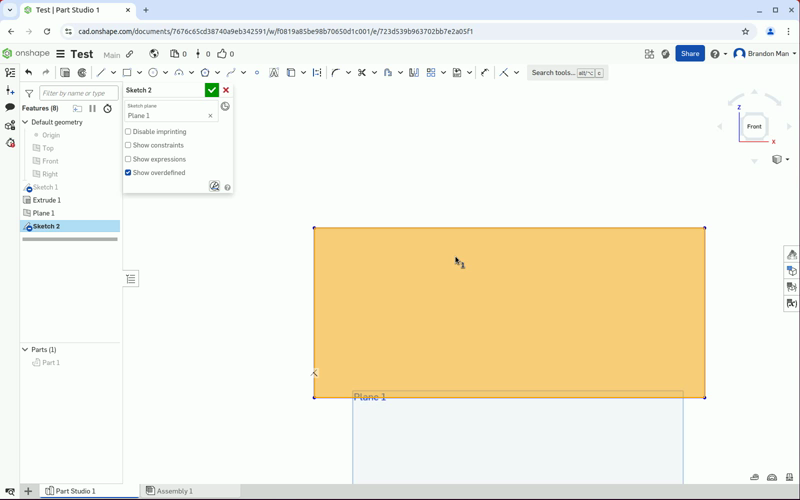
scroll(-6)
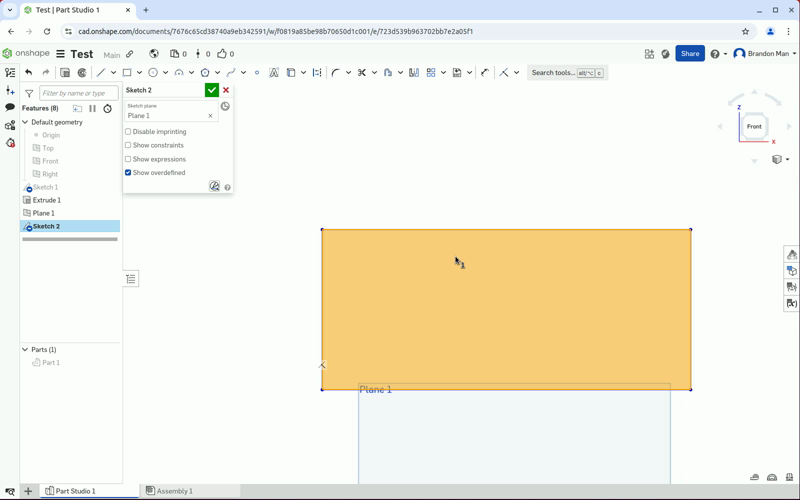
scroll(-6)
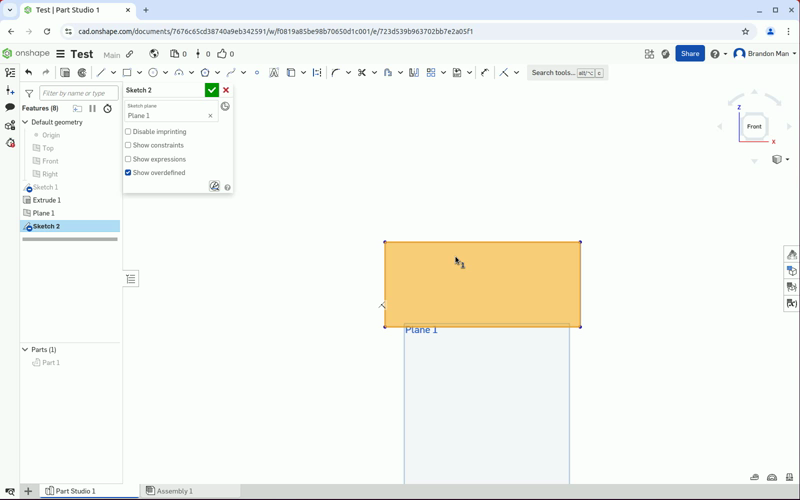
scroll(-6)
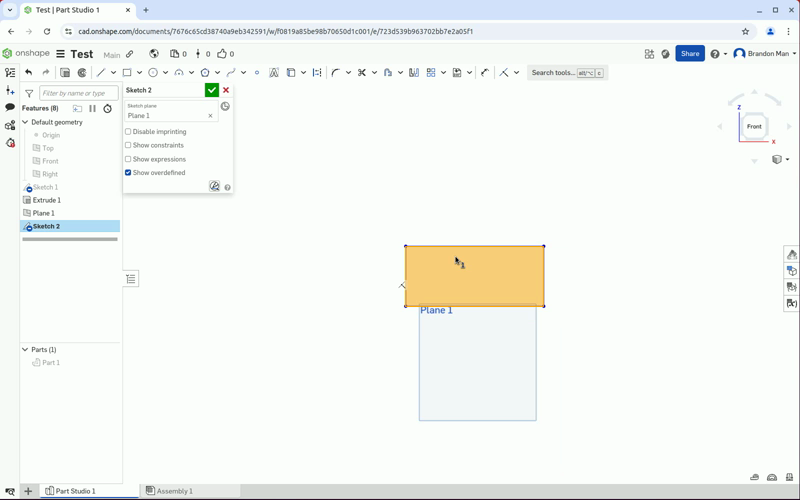
scroll(-6)
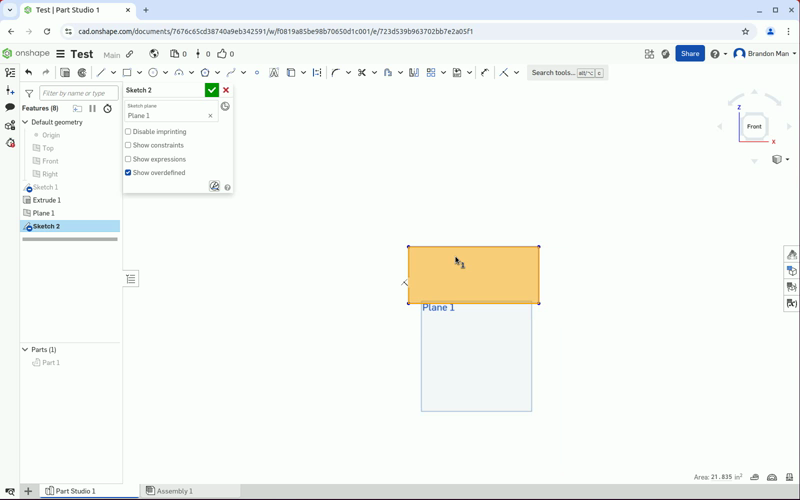
scroll(-6)
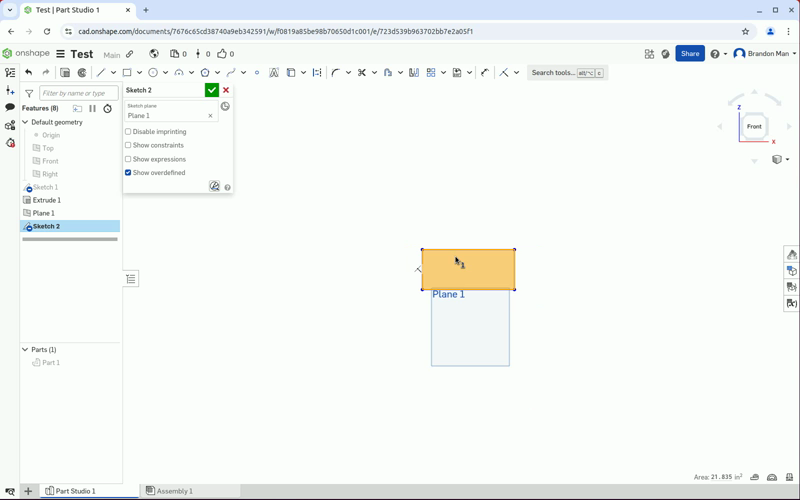
scroll(-6)
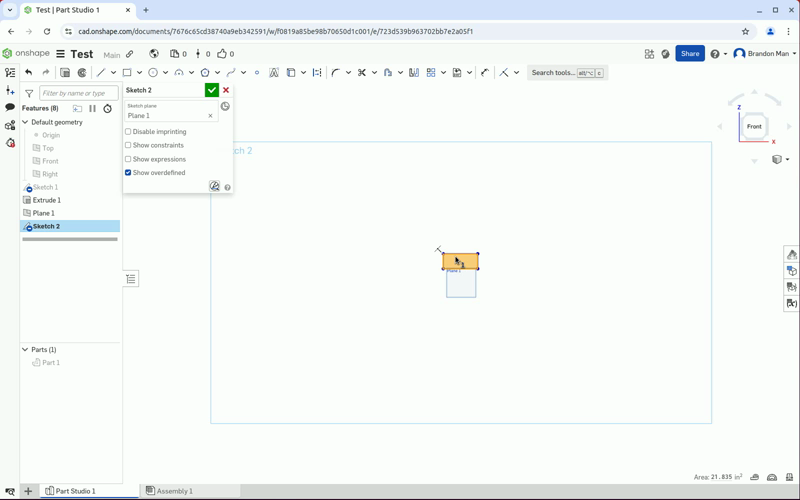
mouse_move(73, 352)
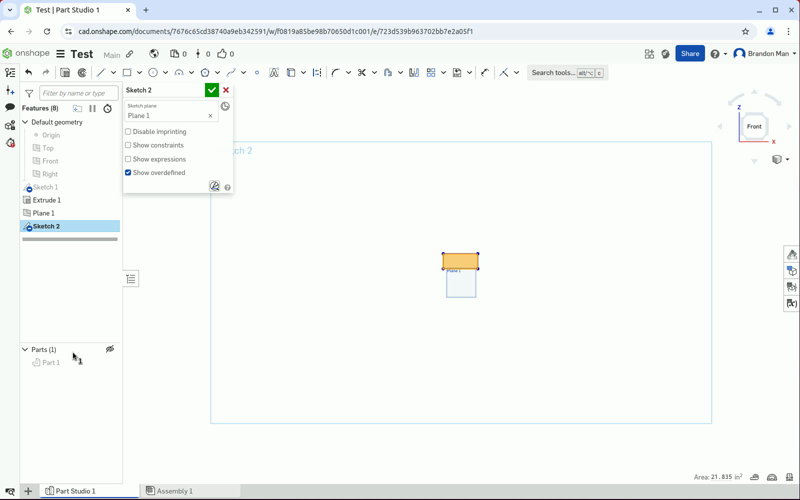
key(shift+y)
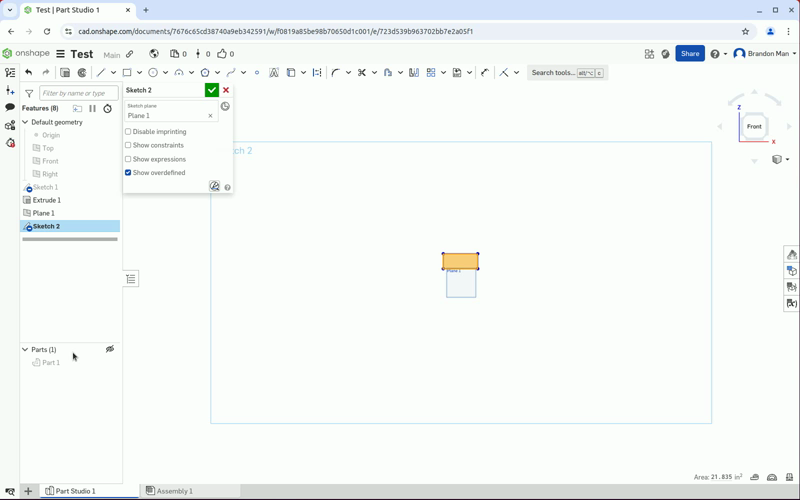
key(shift+e)
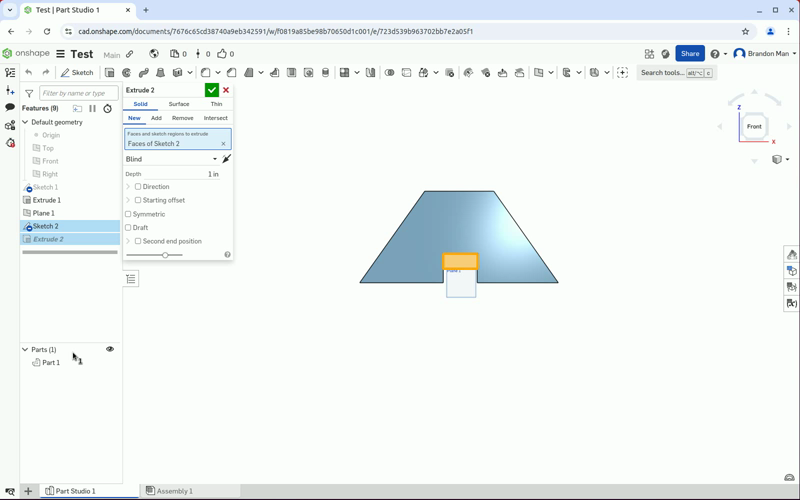
mouse_move(143, 106)
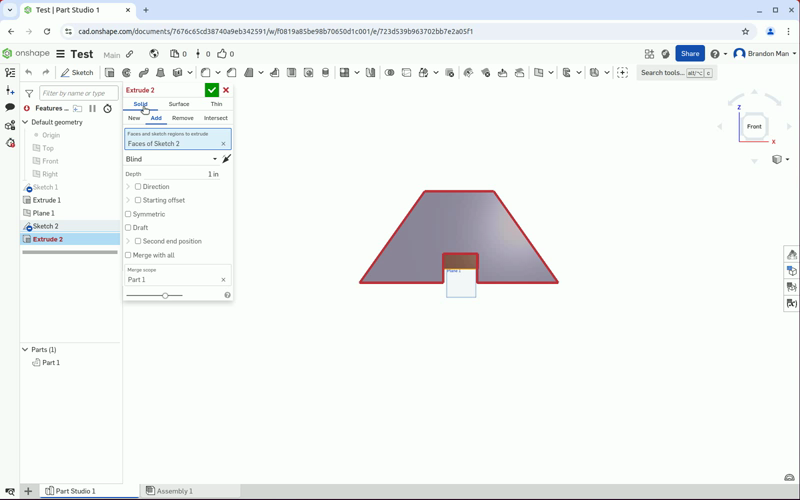
click(143, 106)
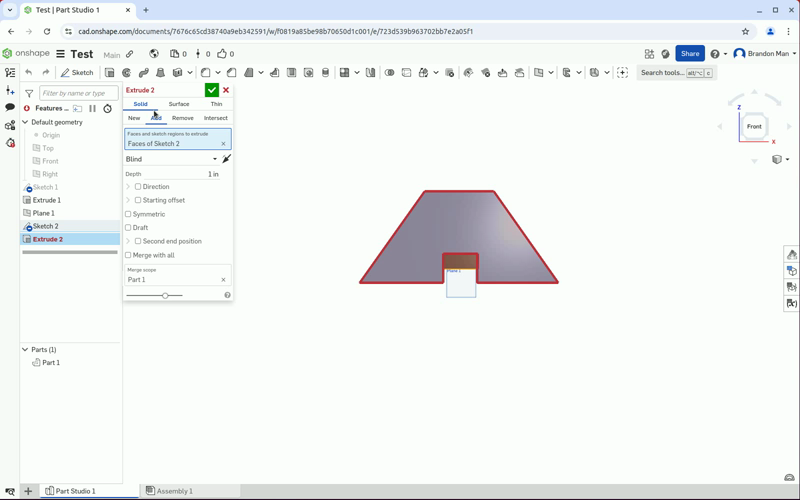
mouse_move(186, 120)
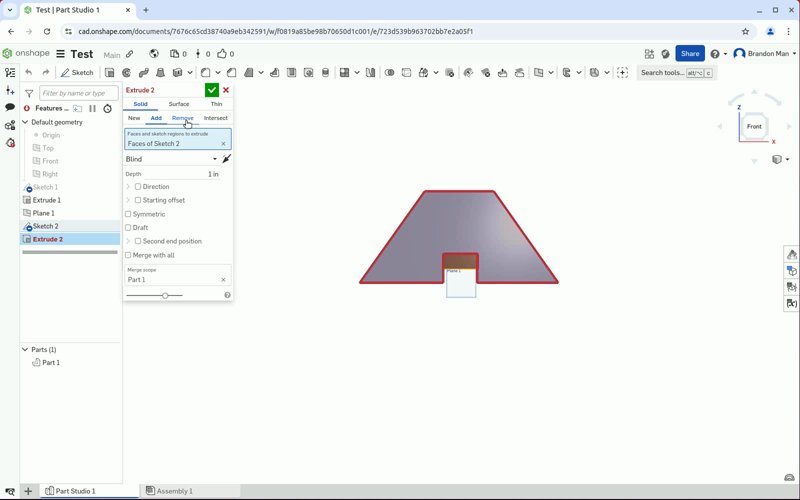
click(186, 120)
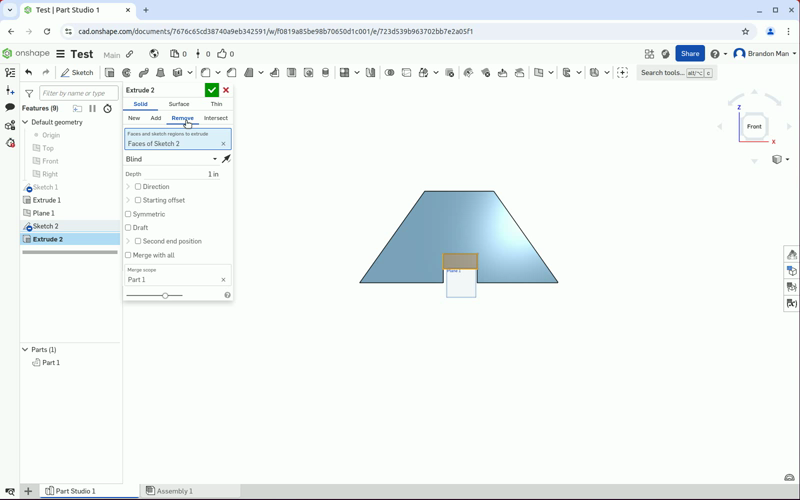
key(tab, 4)
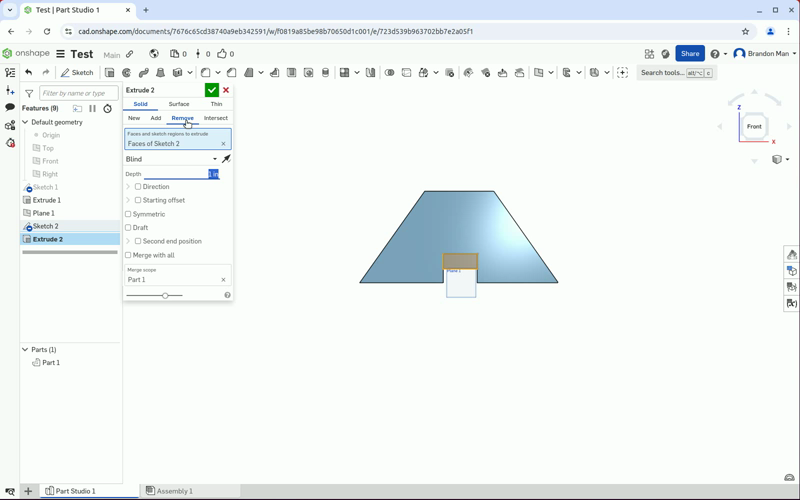
text(7.703)
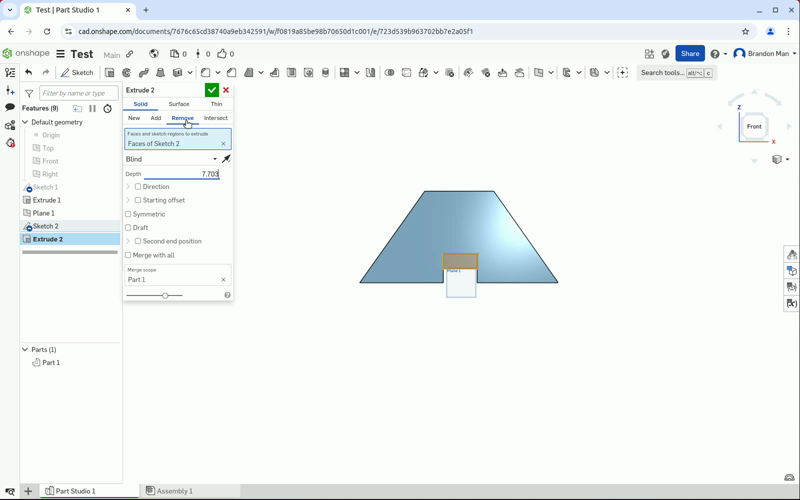
key(tab, 6)
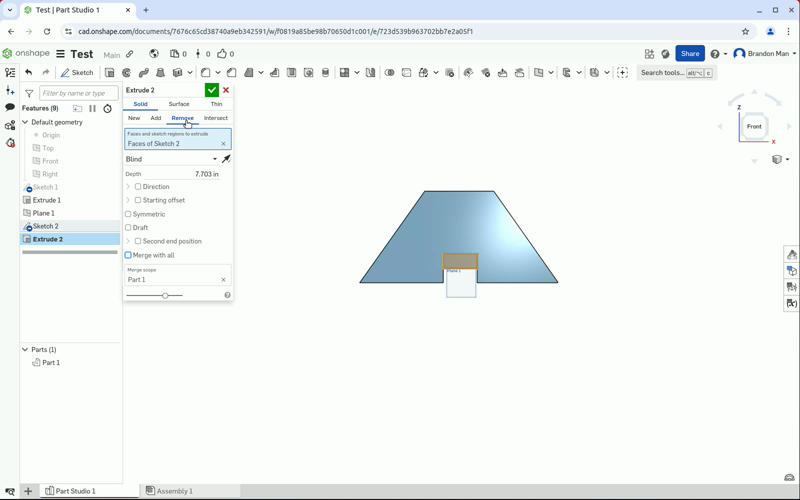
key(space)
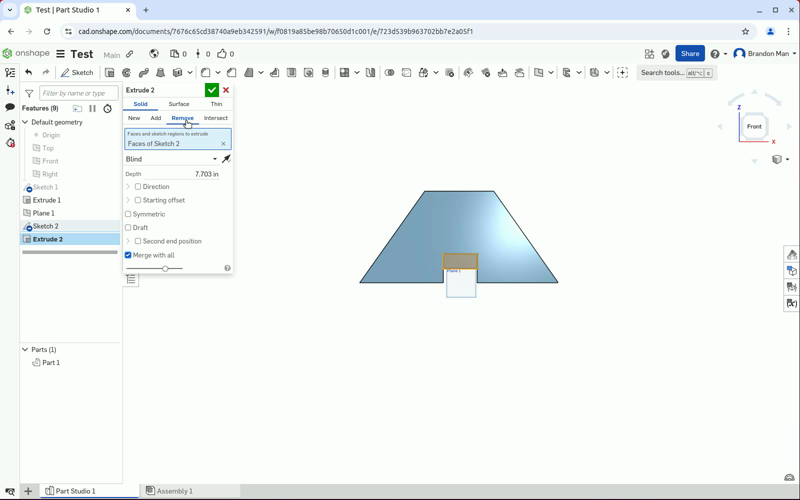
key(enter)
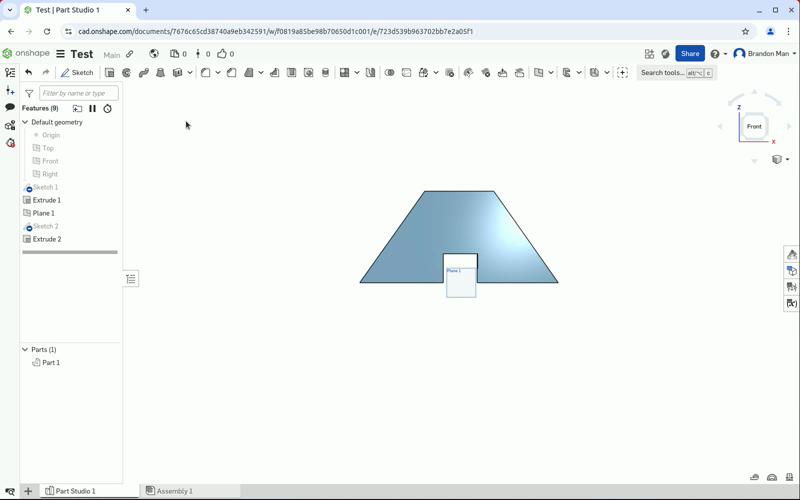
key(shift+h)
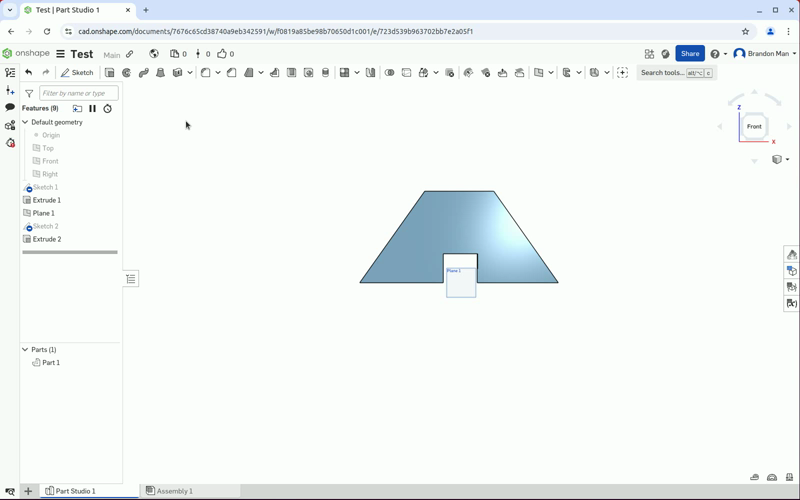
key(shift+h)
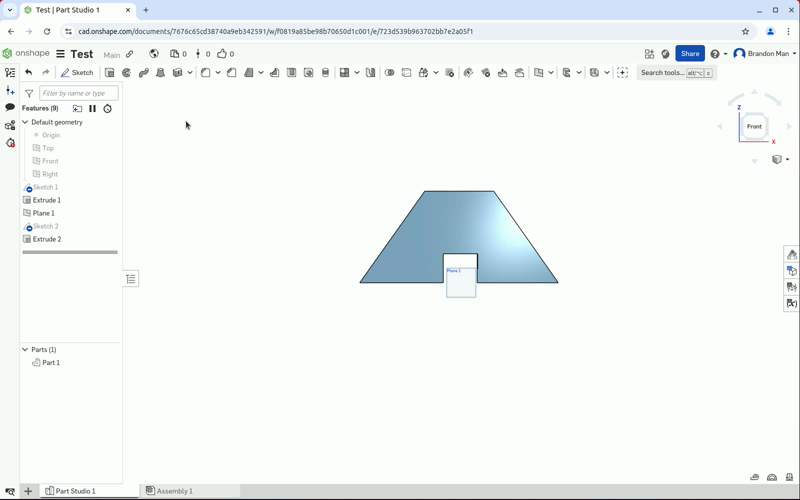
mouse_move(73, 189)
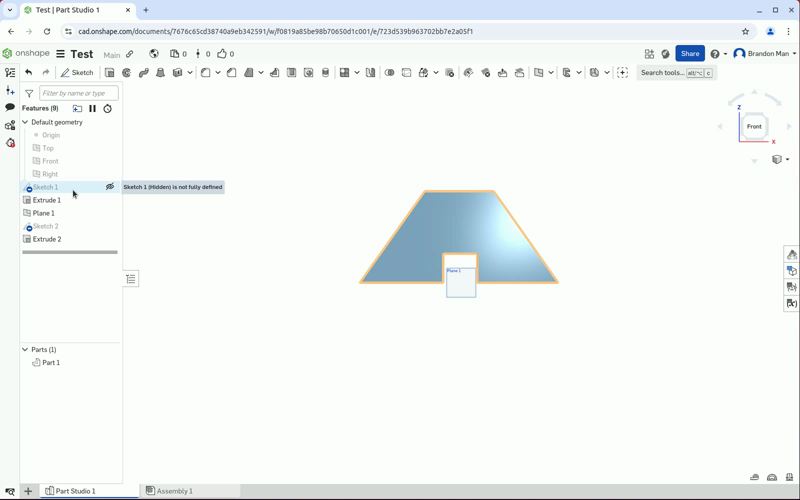
click(73, 189)
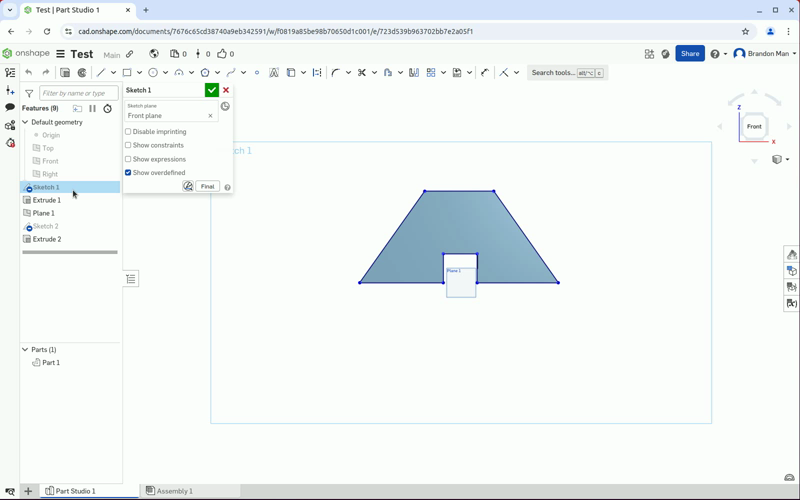
mouse_move(229, 92)
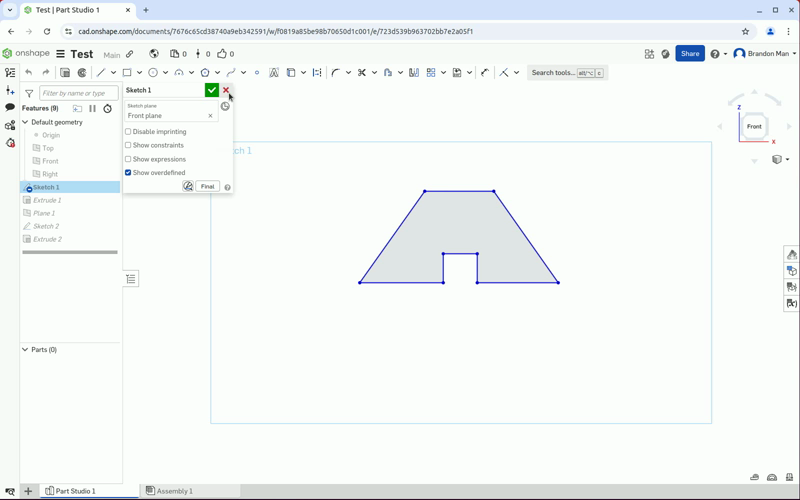
click(229, 92)
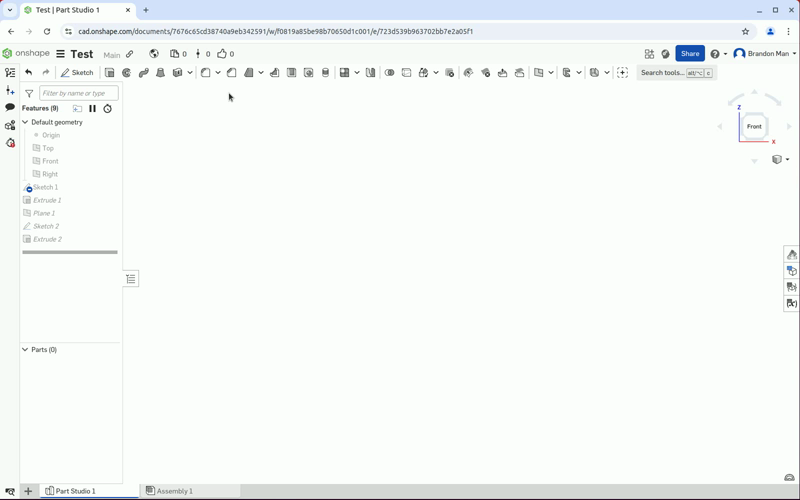
key(shift+s)
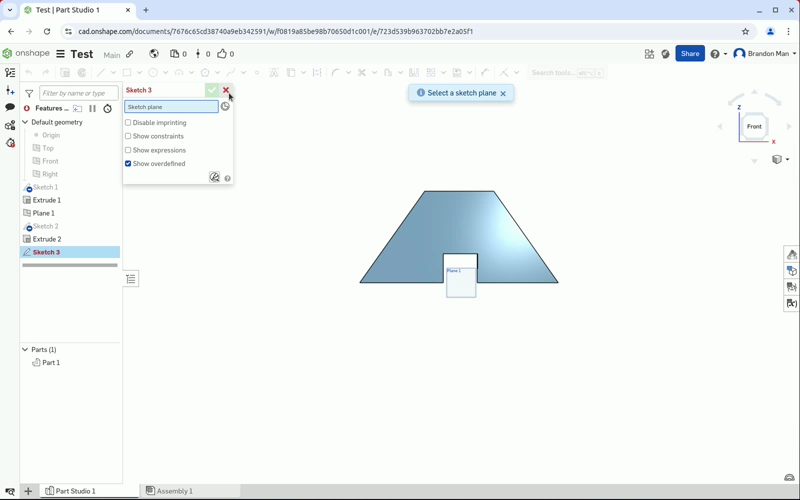
mouse_move(73, 215)
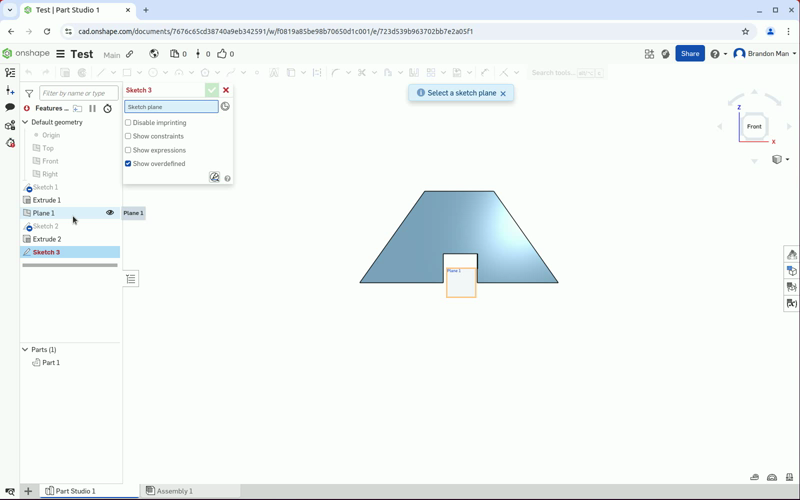
click(73, 215)
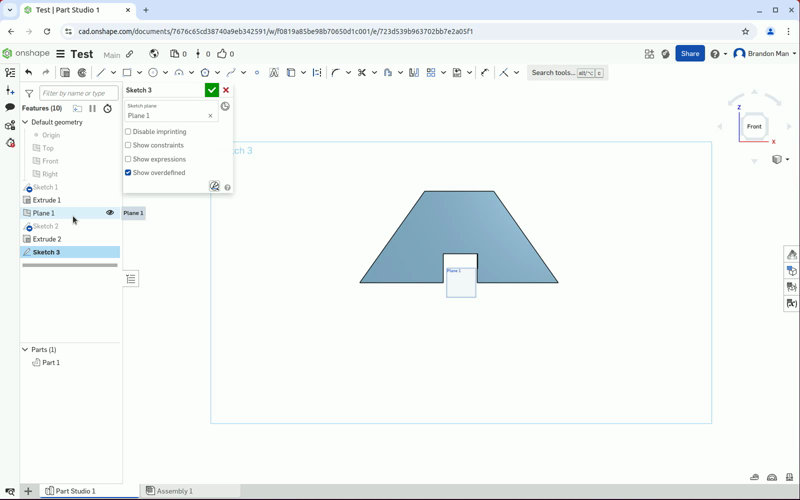
mouse_move(73, 352)
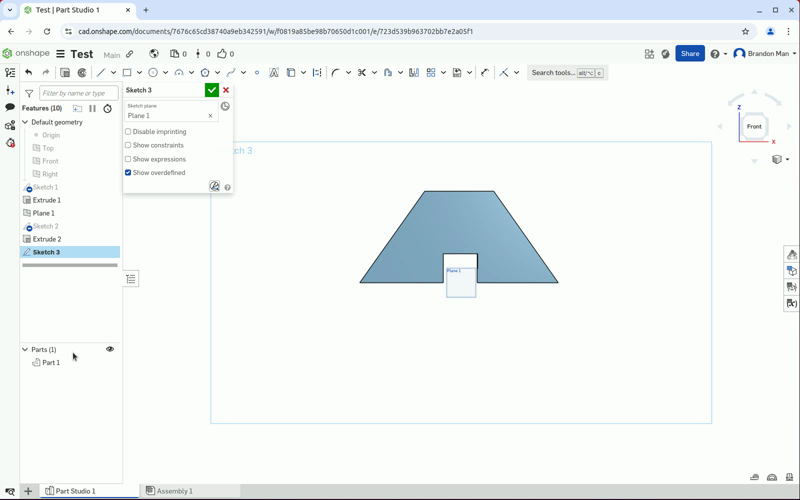
key(y)
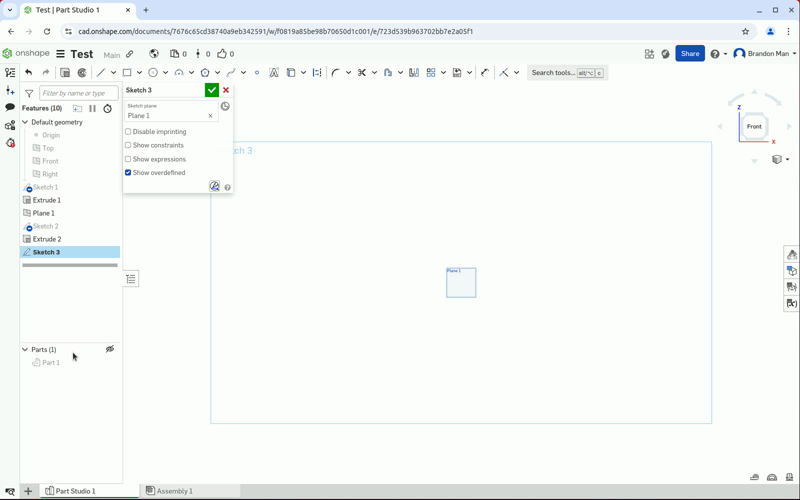
key(l)
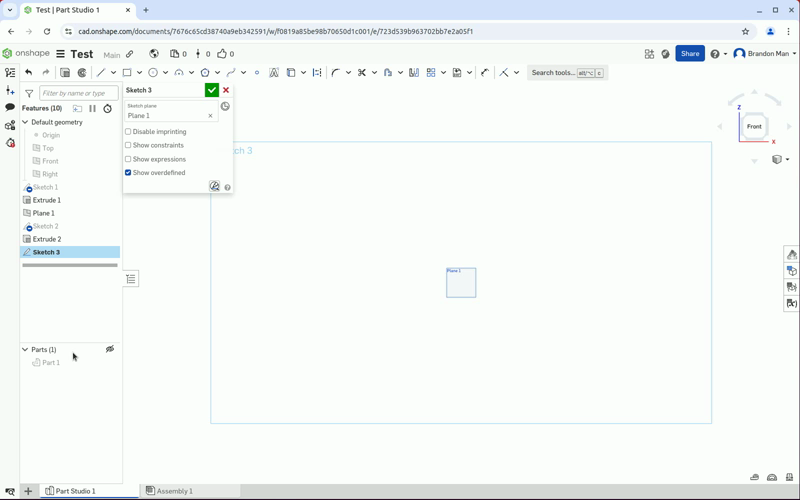
key_down(shift)
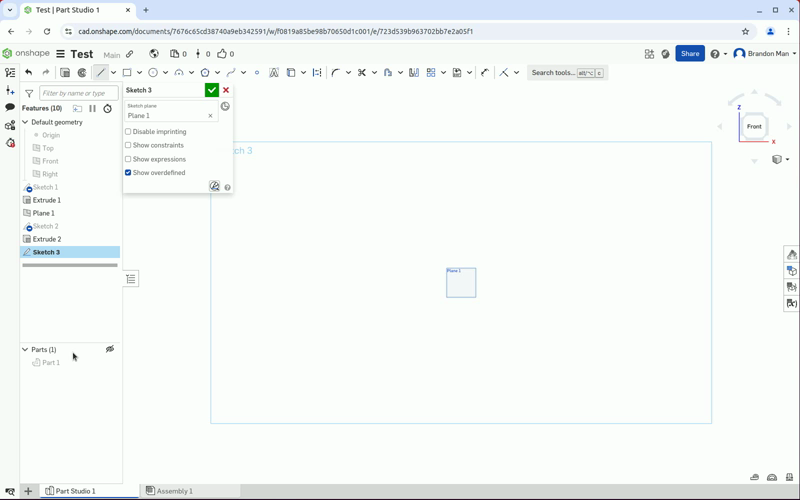
mouse_move(438, 268)
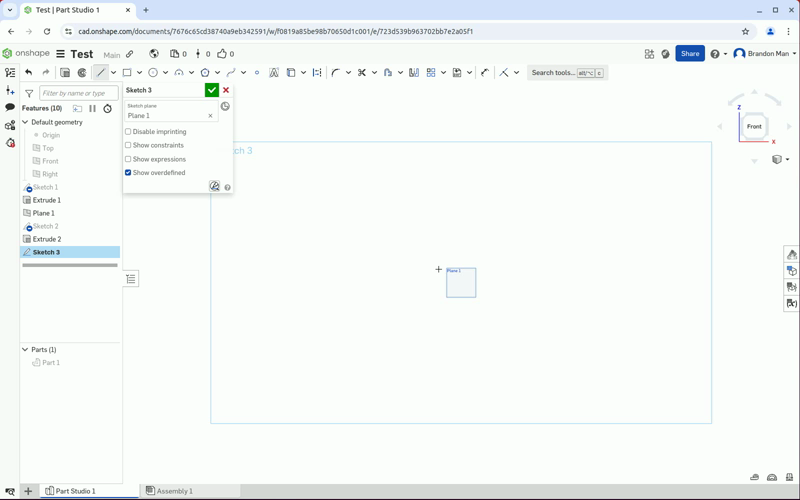
click(438, 268)
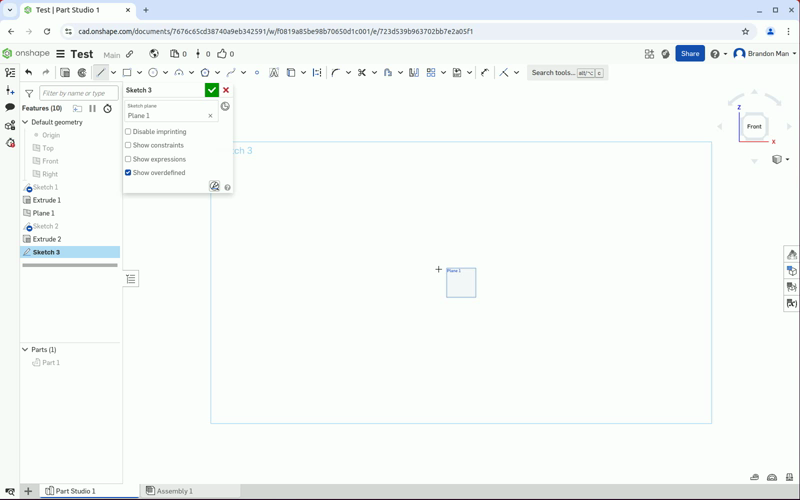
key_up(shift)
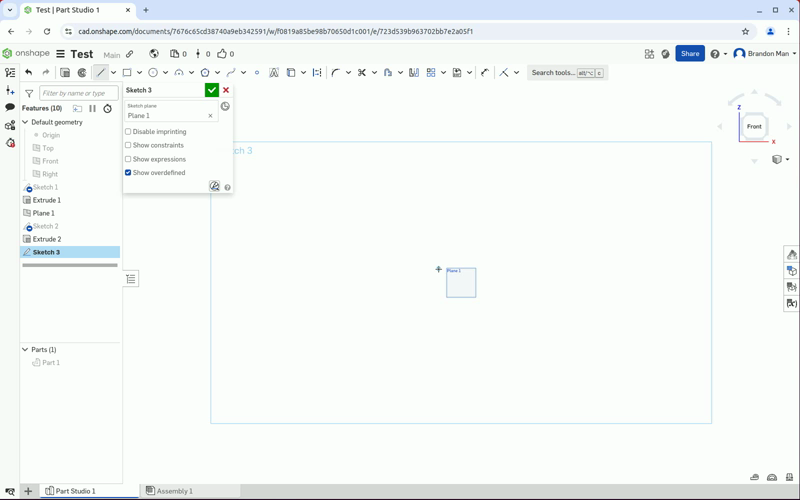
key_down(shift)
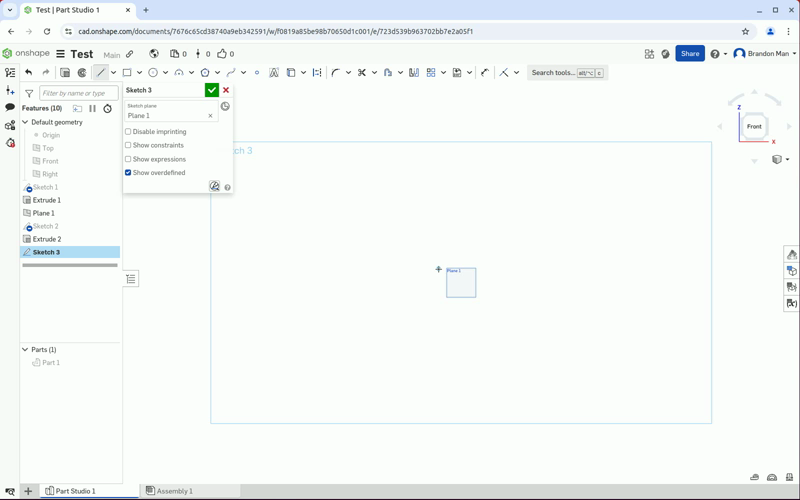
mouse_move(468, 268)
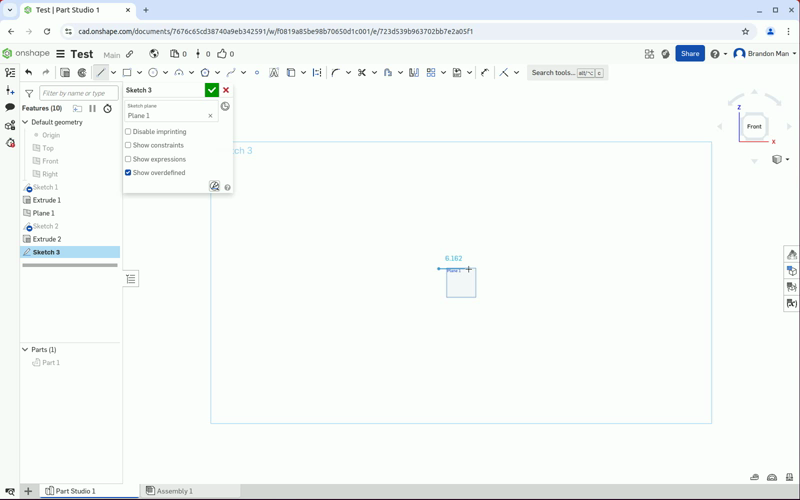
mouse_move(443, 268)
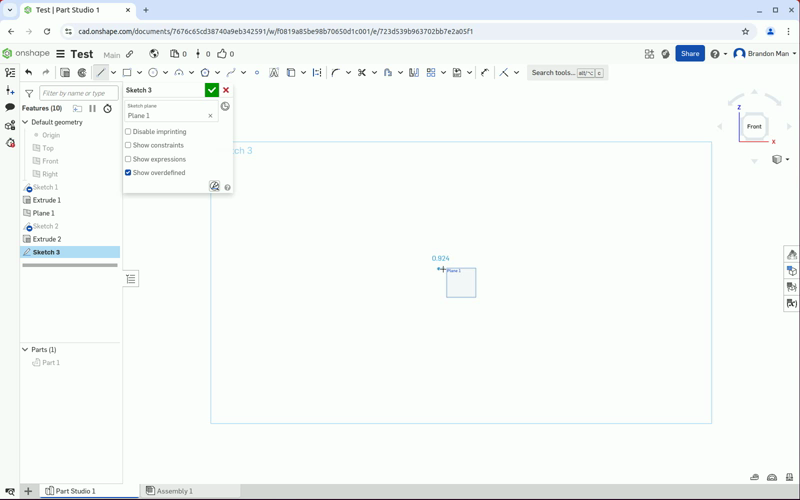
scroll(6)
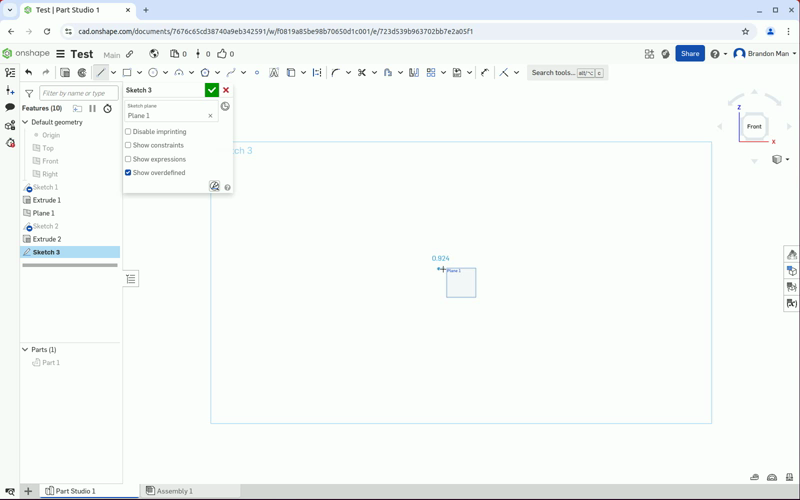
scroll(6)
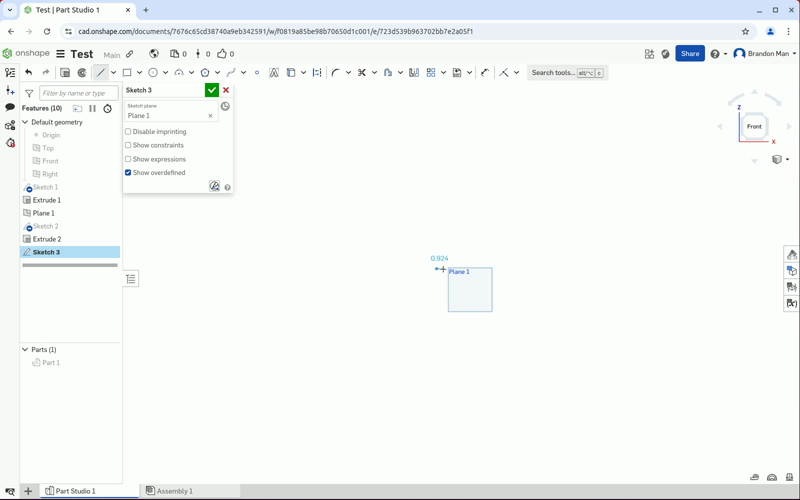
scroll(6)
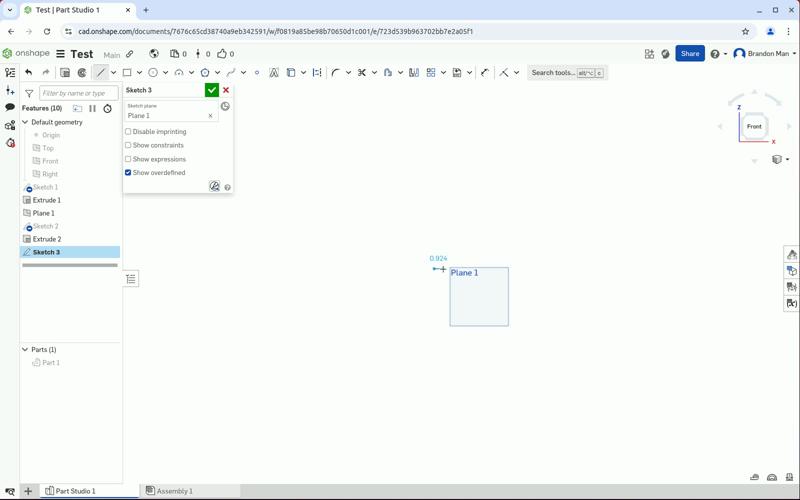
scroll(6)
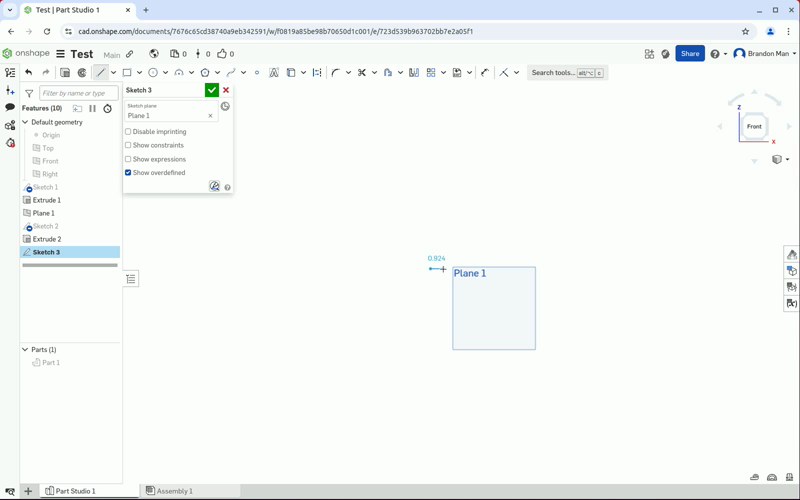
scroll(6)
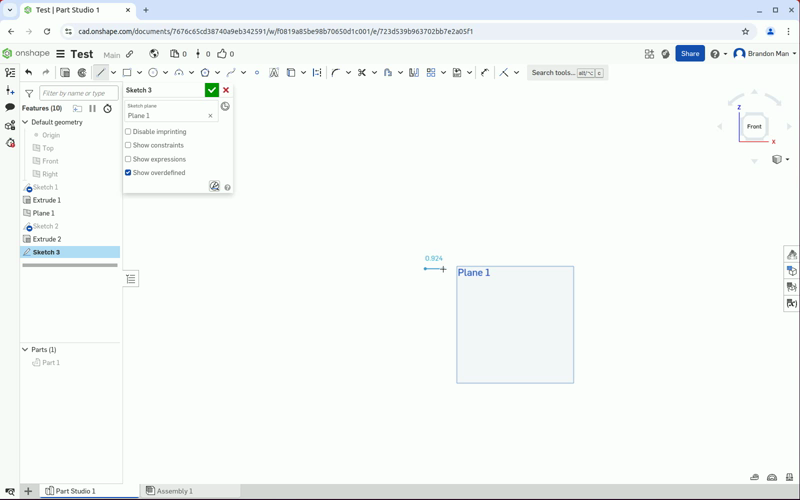
scroll(6)
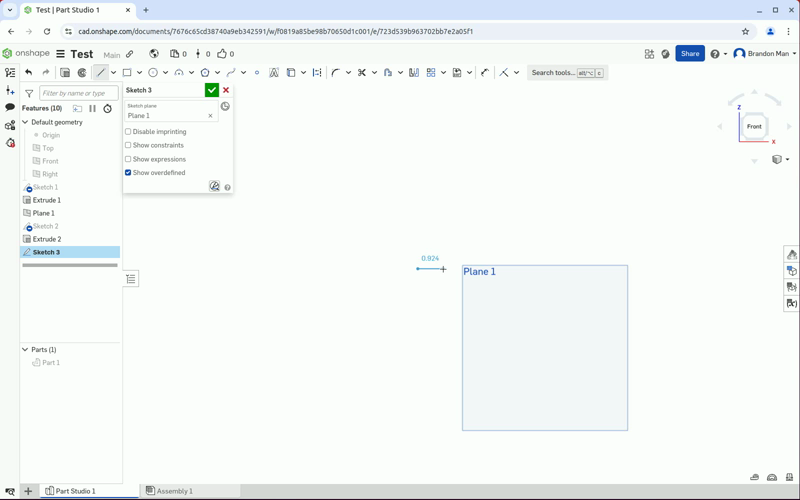
scroll(6)
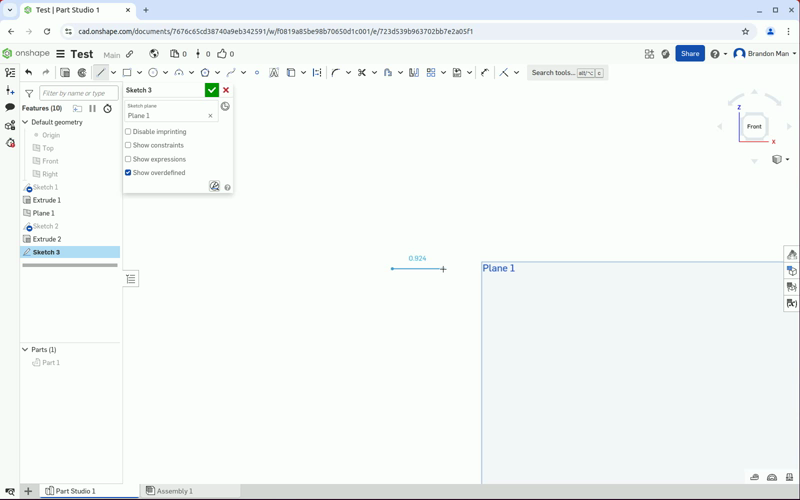
click(443, 268)
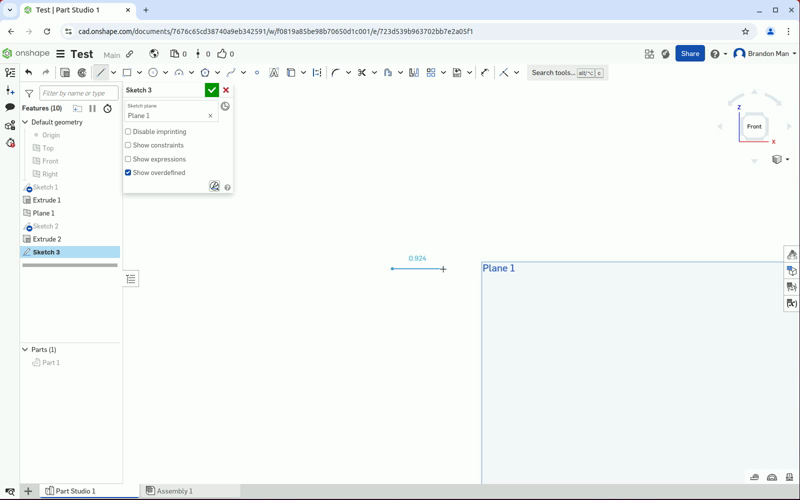
scroll(-6)
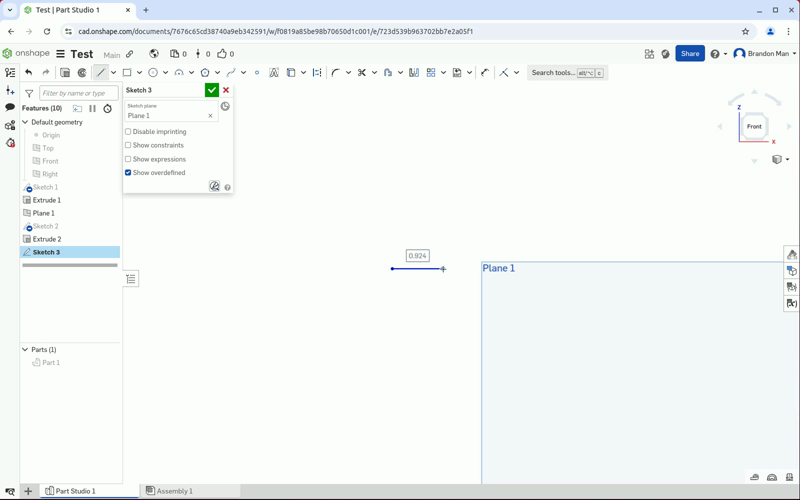
scroll(-6)
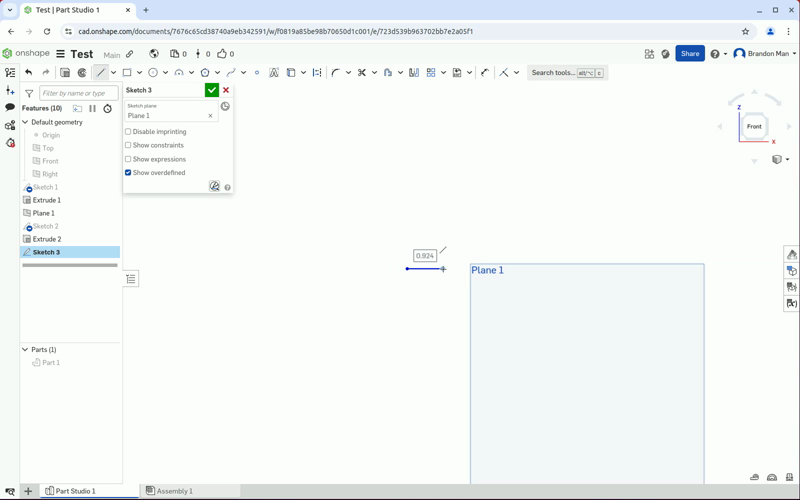
scroll(-6)
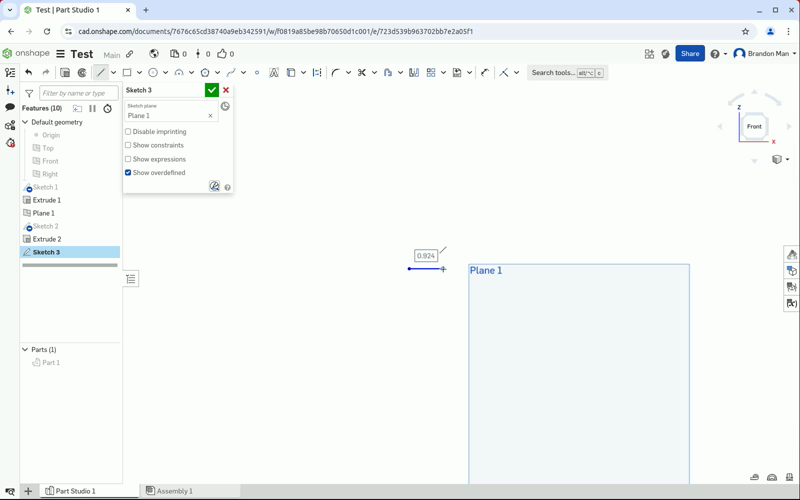
scroll(-6)
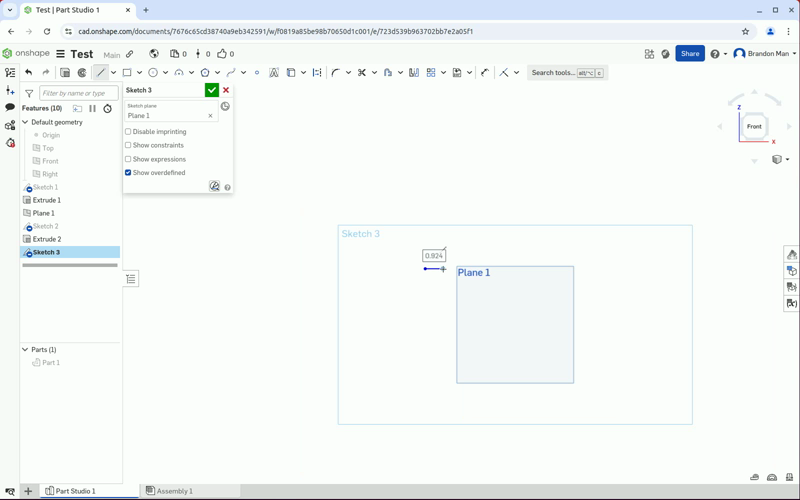
scroll(-6)
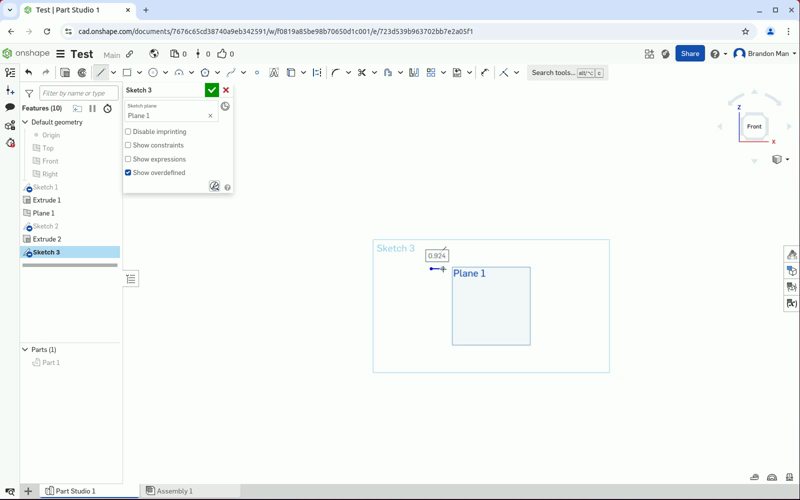
scroll(-6)
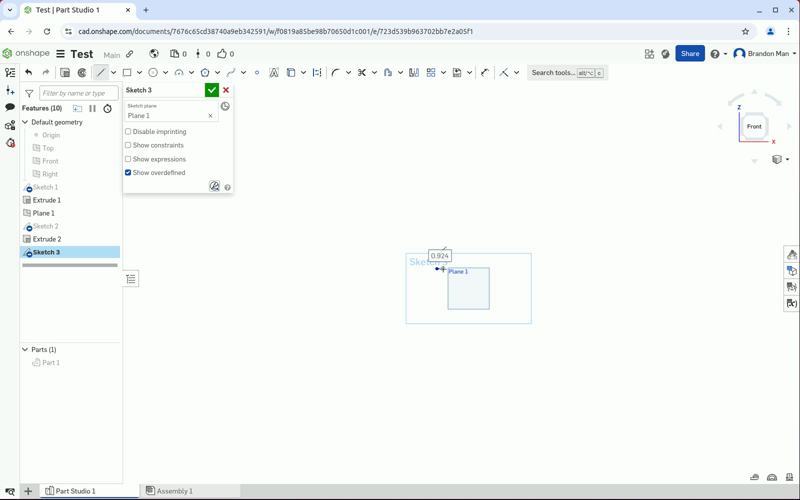
scroll(-6)
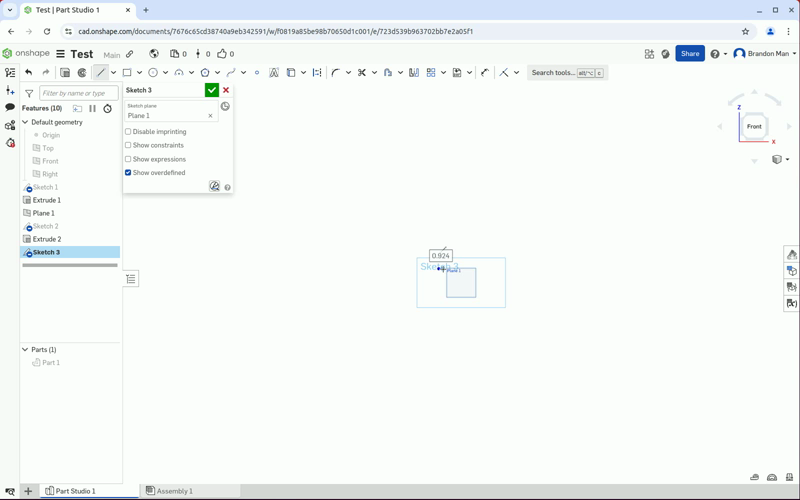
key_up(shift)
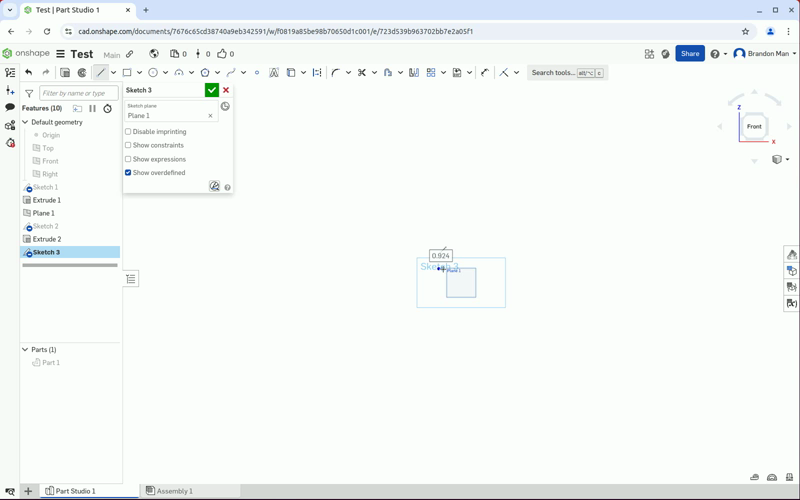
key_down(shift)
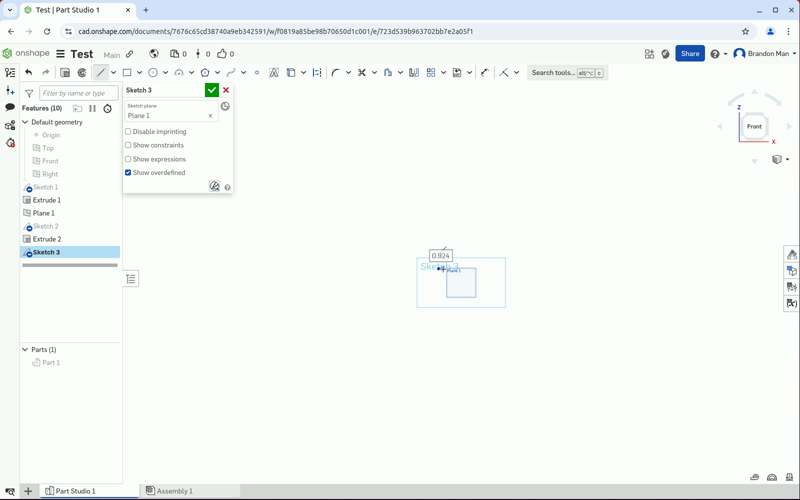
mouse_move(473, 268)
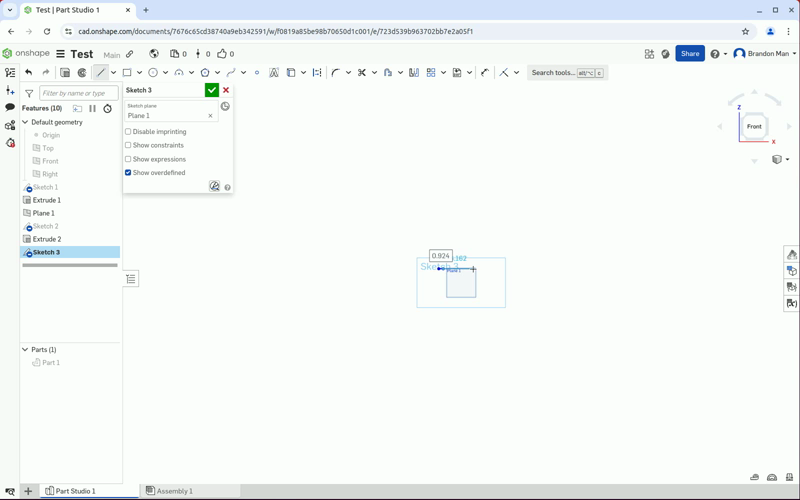
mouse_move(443, 254)
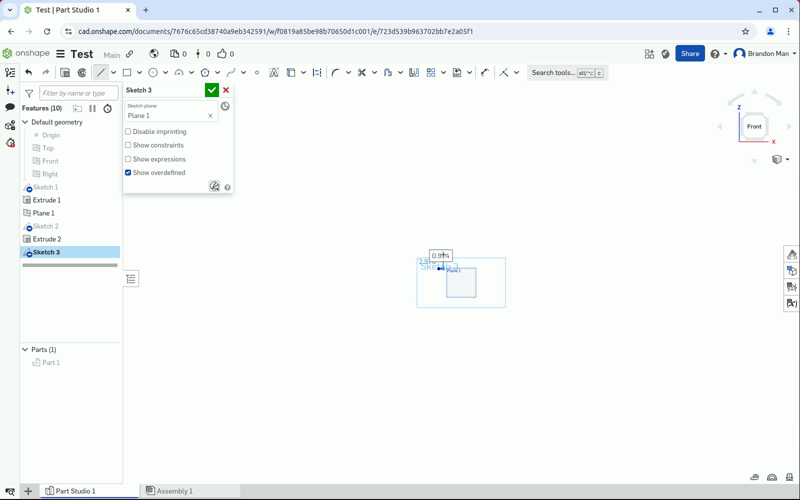
click(443, 254)
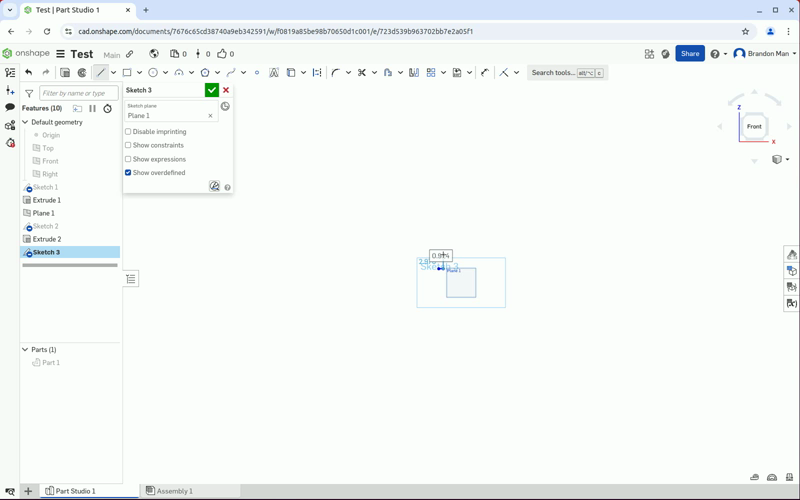
key_up(shift)
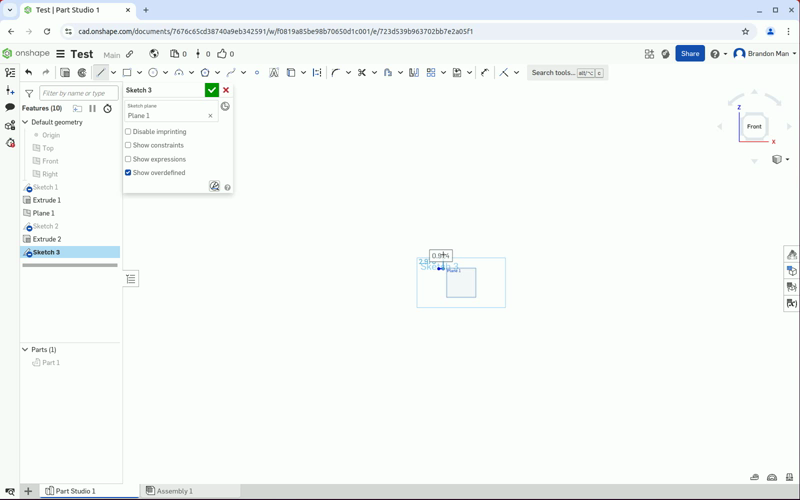
key_down(shift)
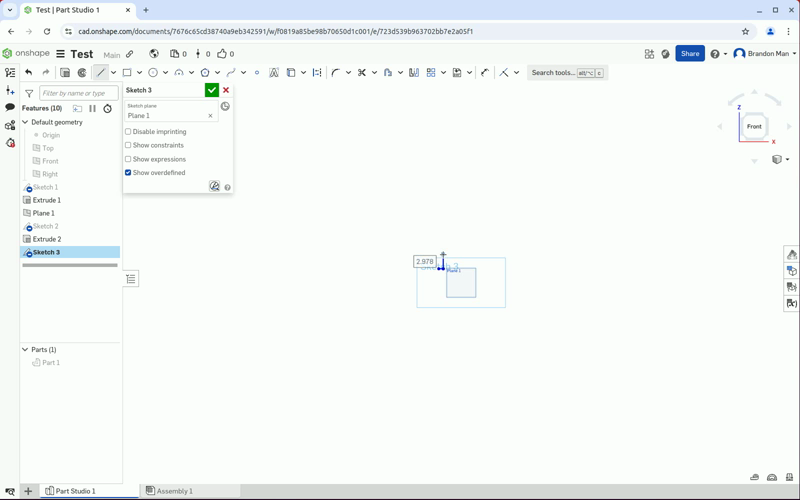
mouse_move(473, 254)
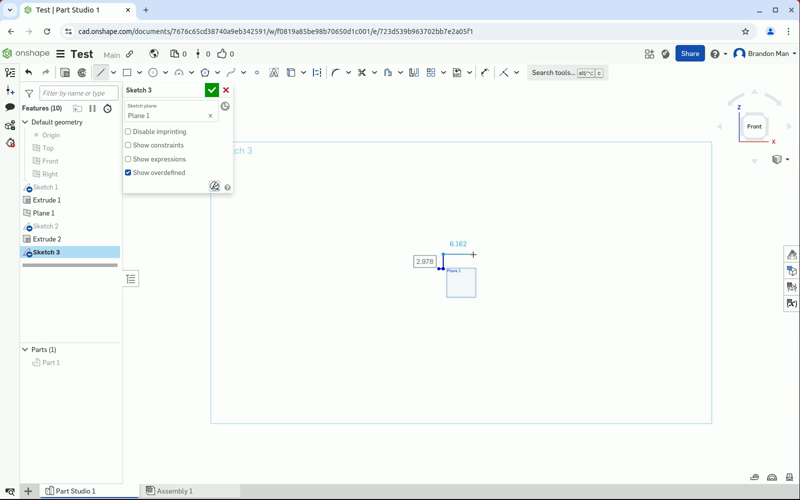
mouse_move(477, 254)
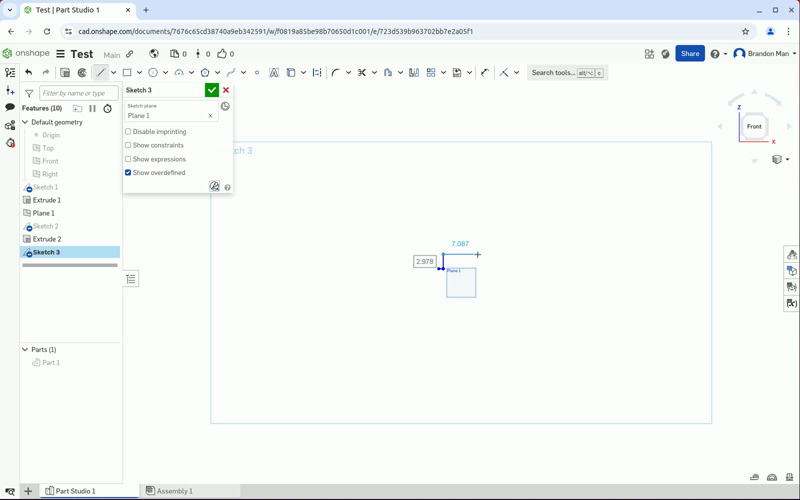
click(477, 254)
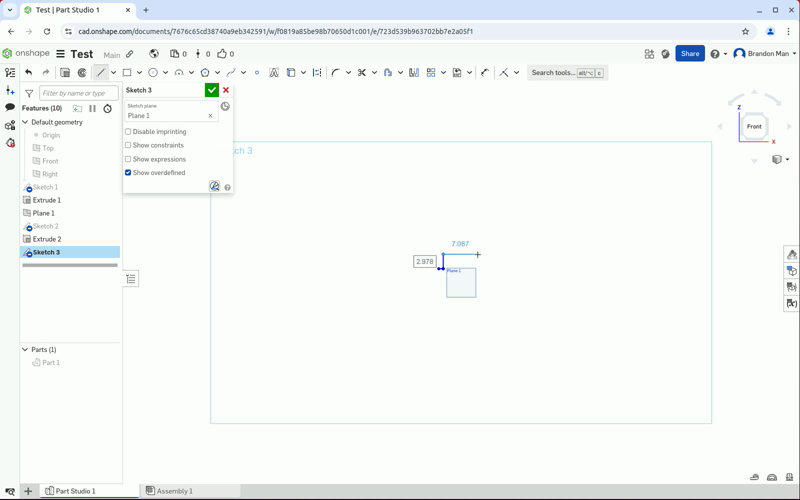
key_up(shift)
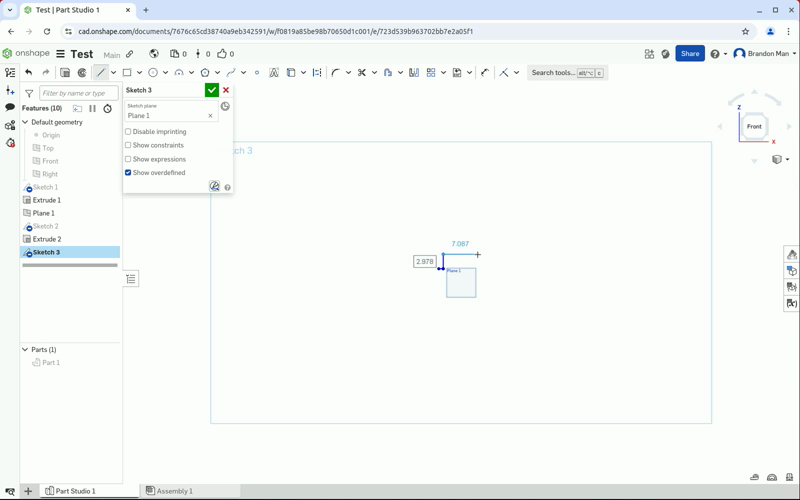
key_down(shift)
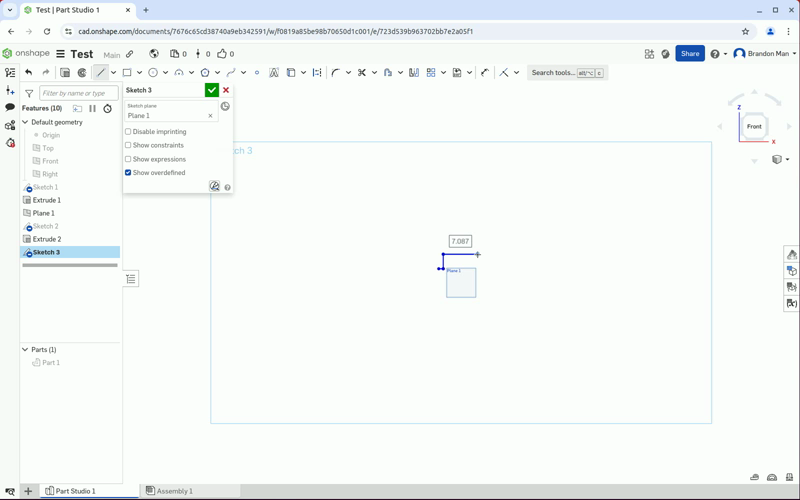
mouse_move(507, 254)
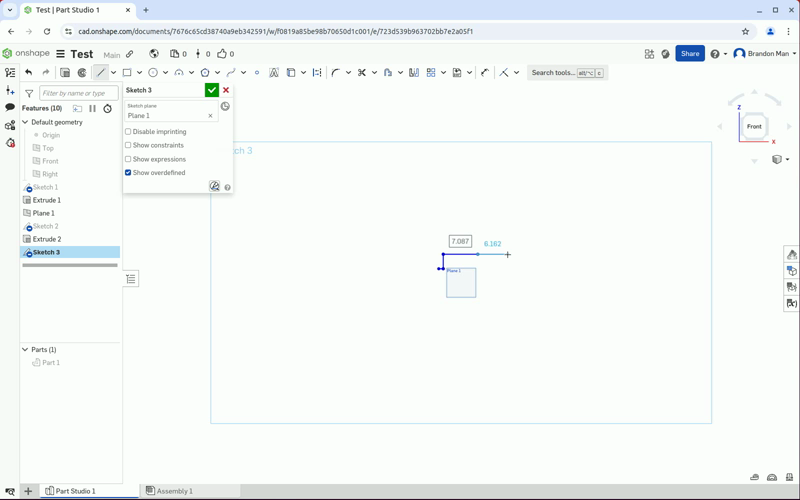
mouse_move(477, 268)
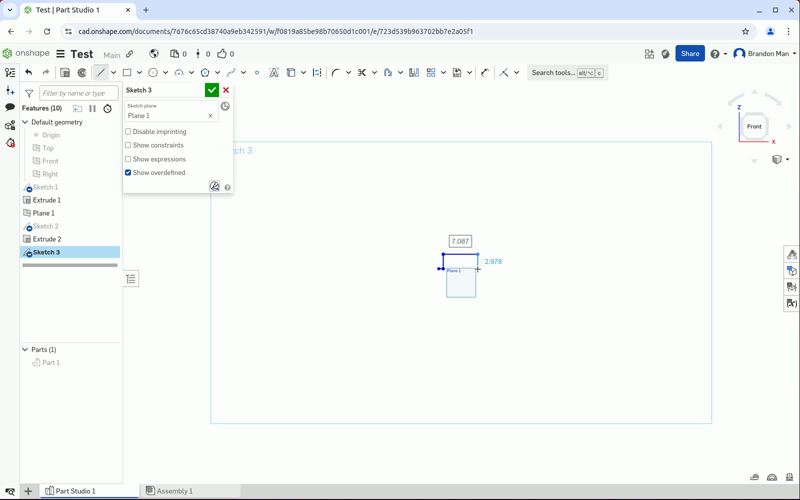
click(477, 268)
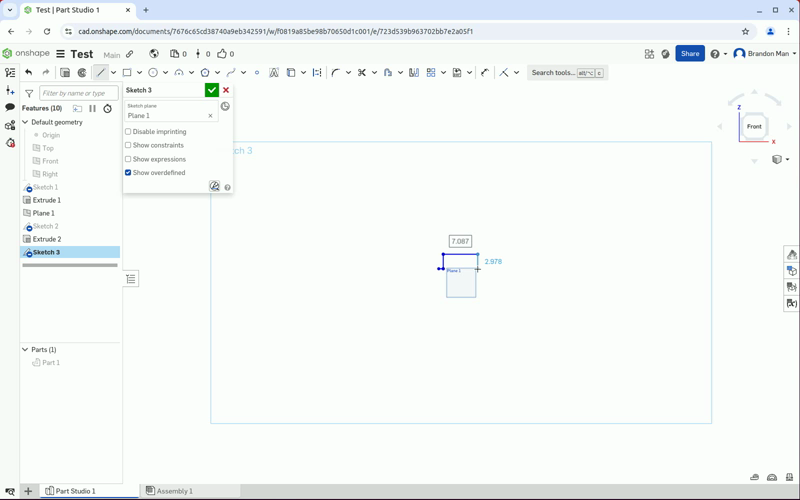
key_up(shift)
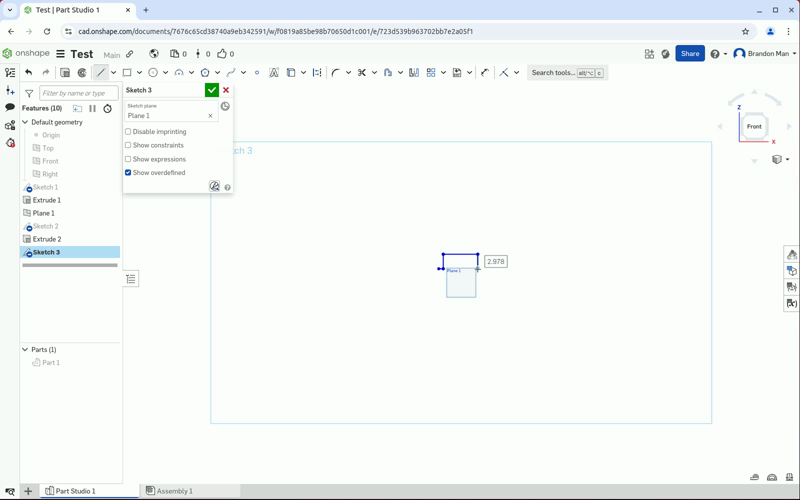
key_down(shift)
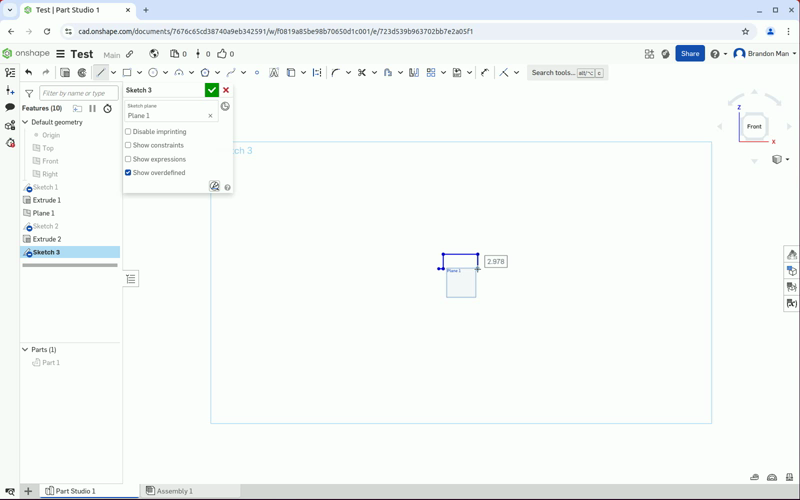
mouse_move(507, 268)
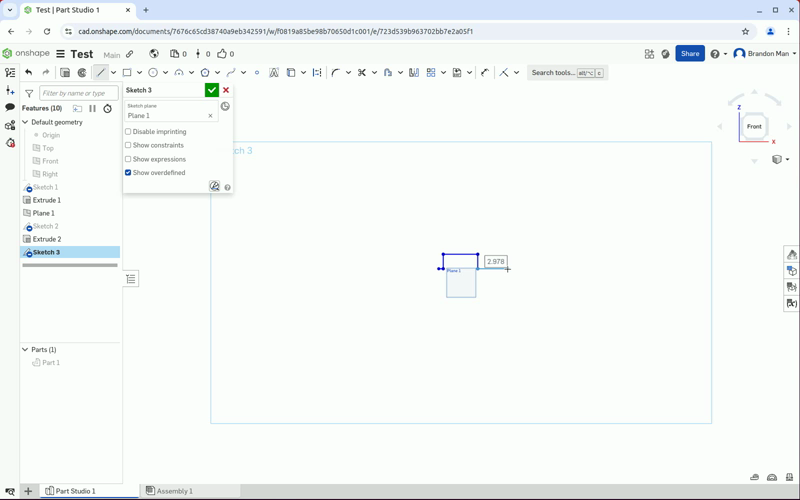
mouse_move(482, 268)
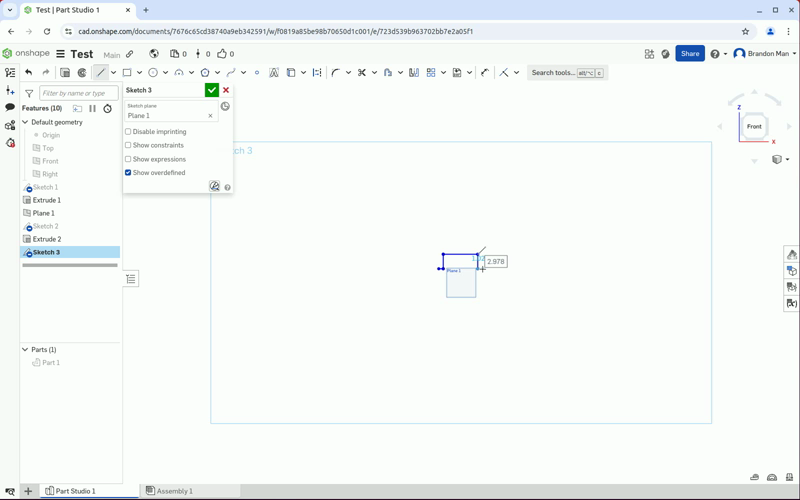
scroll(6)
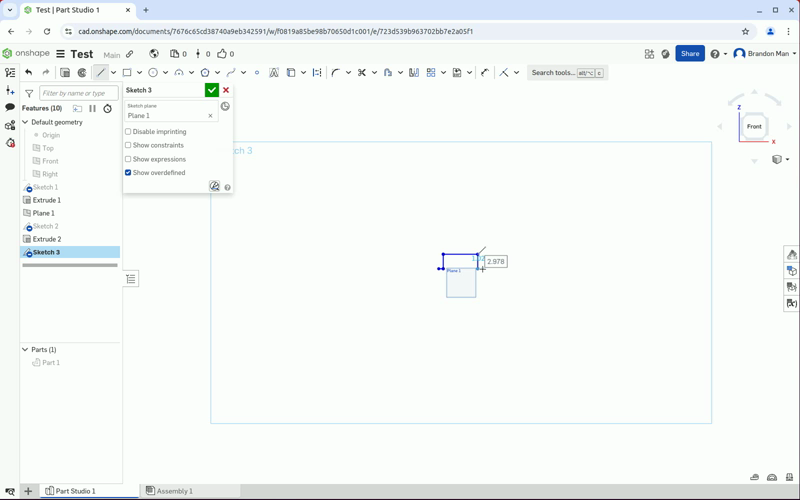
scroll(6)
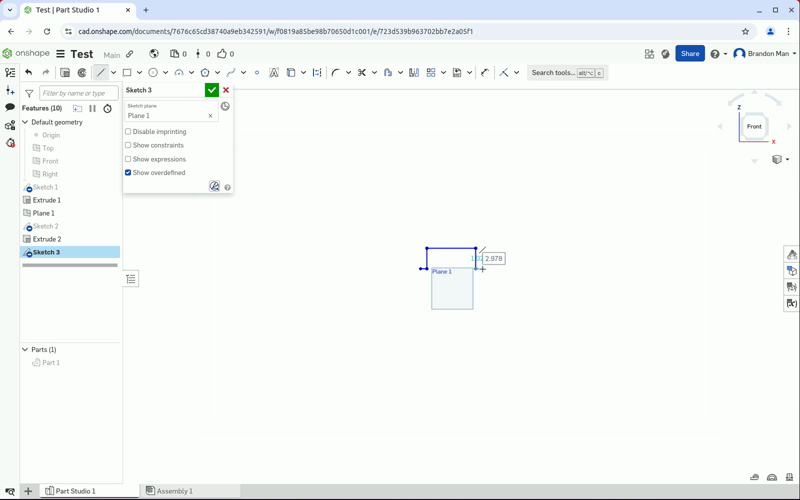
scroll(6)
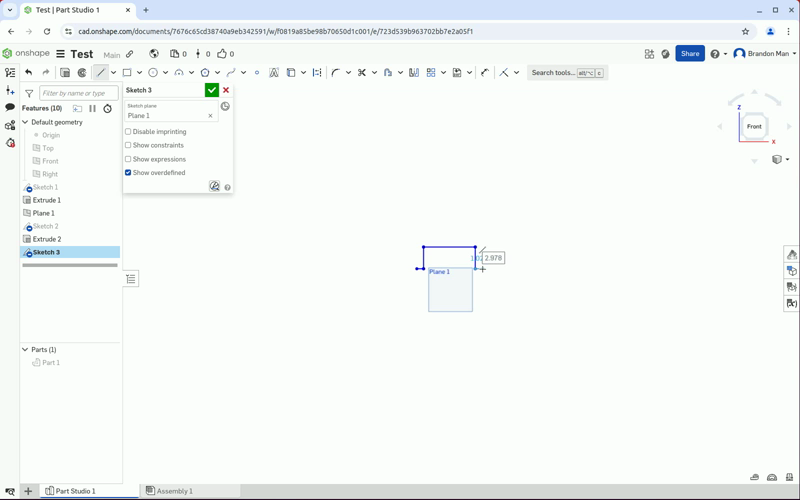
scroll(6)
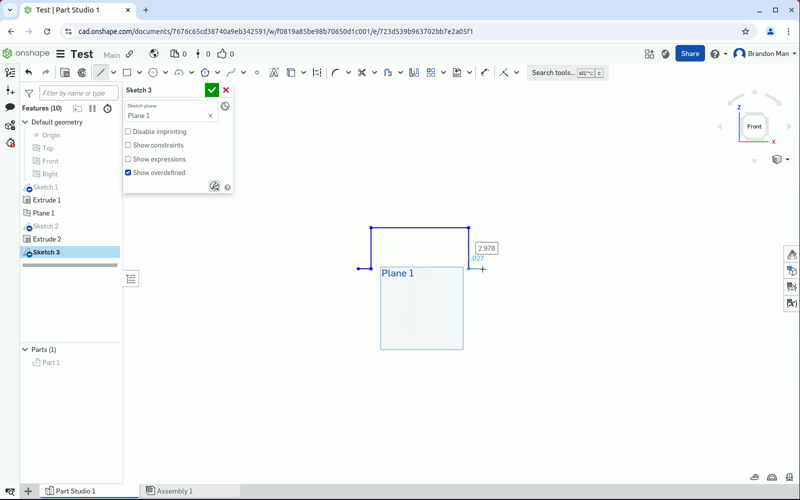
scroll(6)
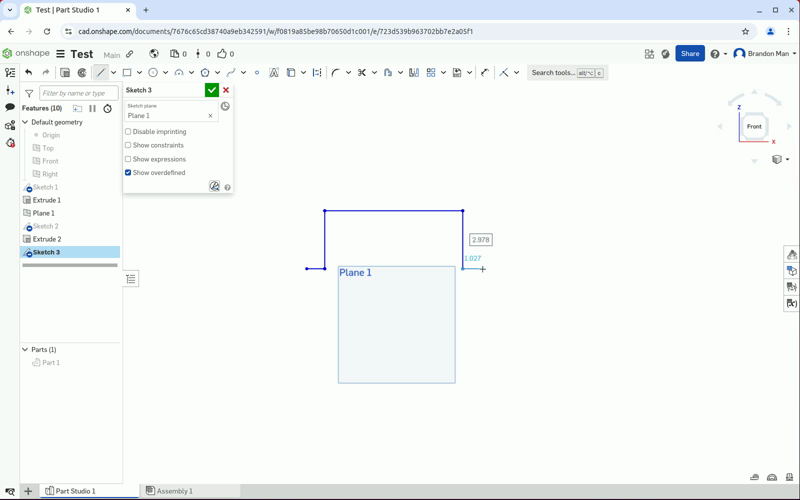
scroll(6)
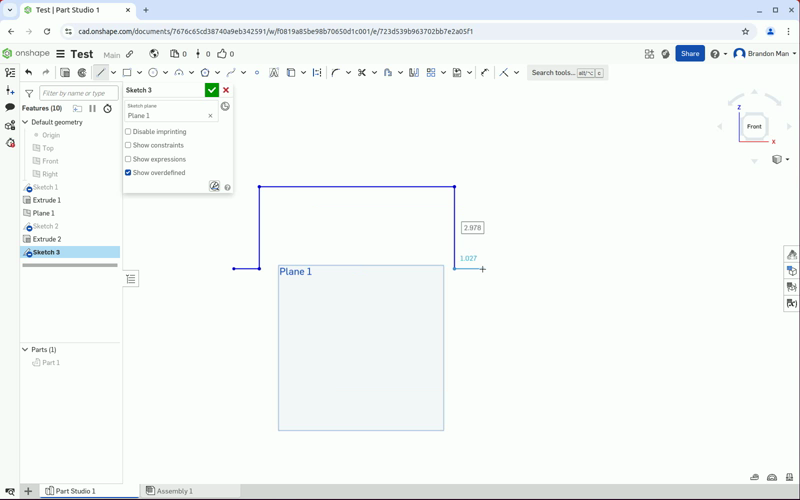
scroll(6)
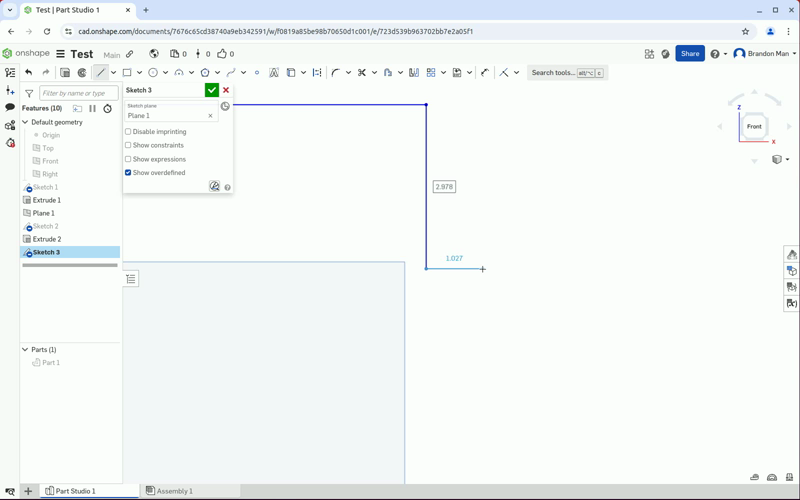
click(482, 268)
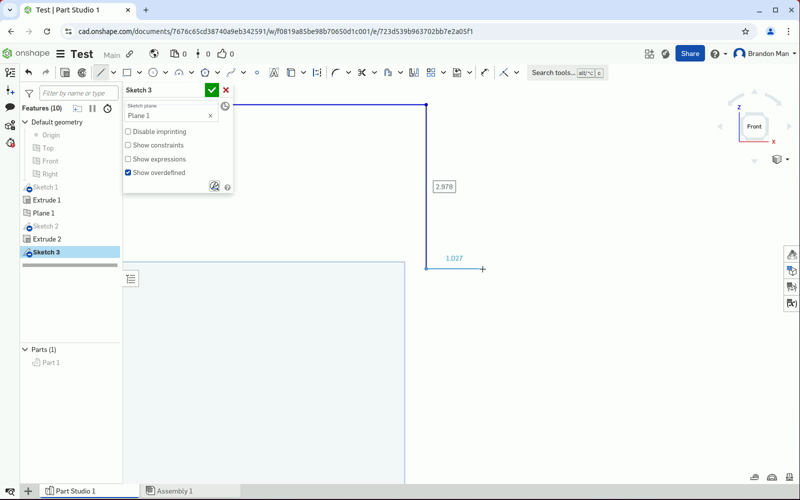
scroll(-6)
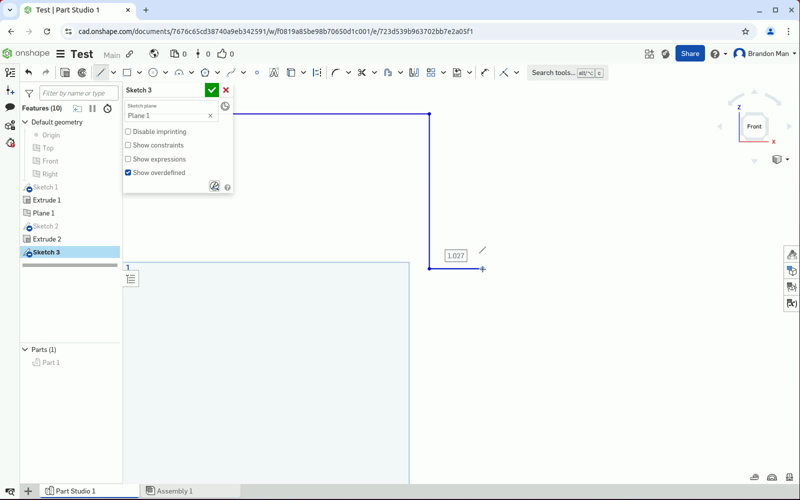
scroll(-6)
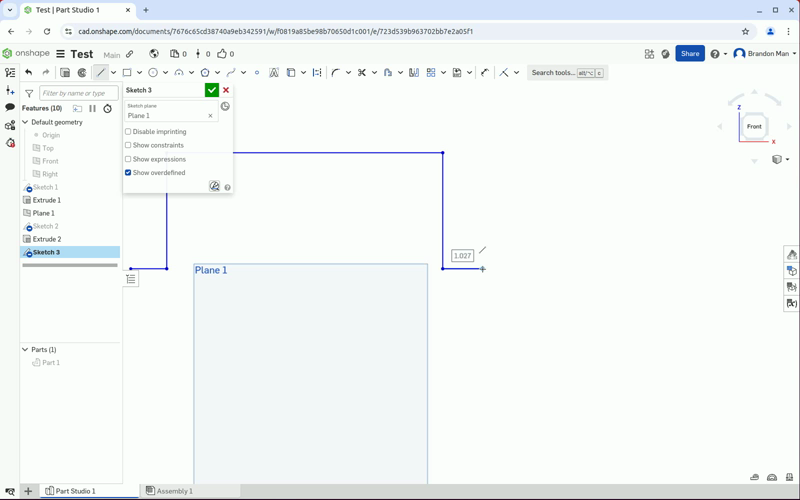
scroll(-6)
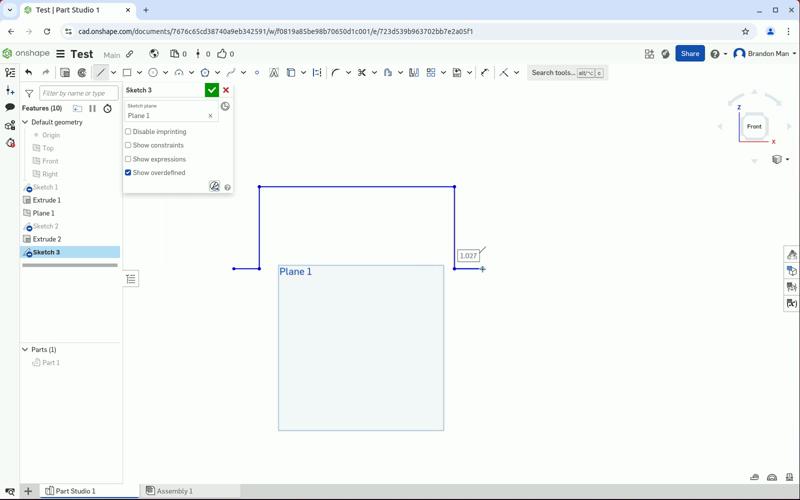
scroll(-6)
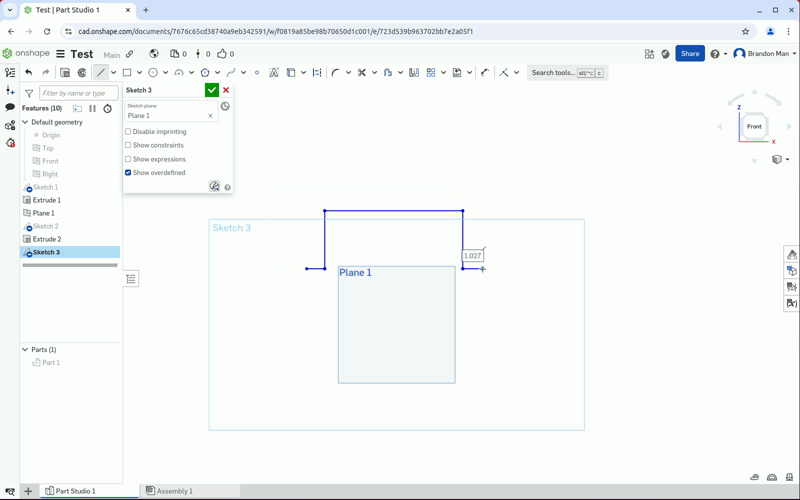
scroll(-6)
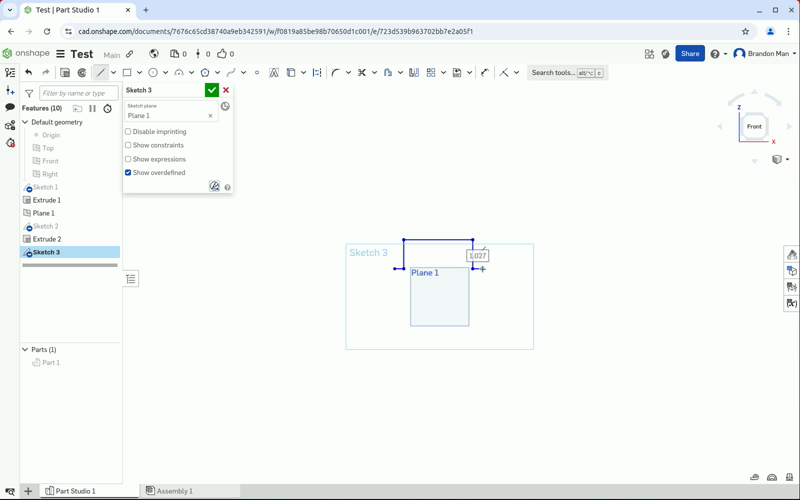
scroll(-6)
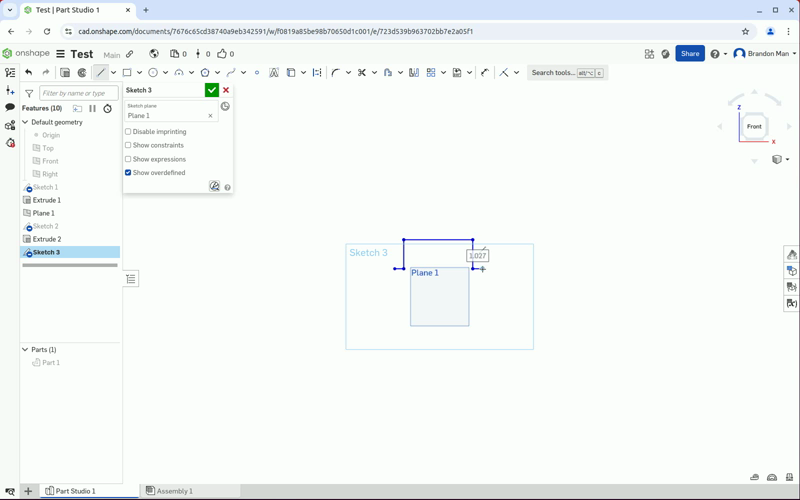
scroll(-6)
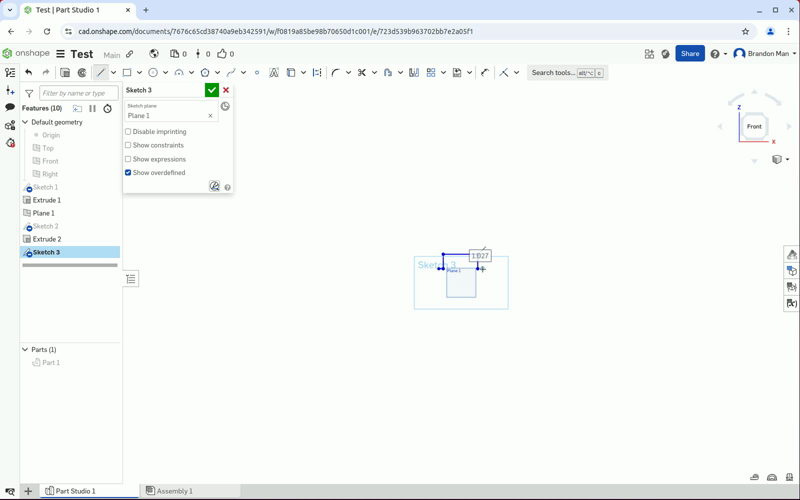
key_up(shift)
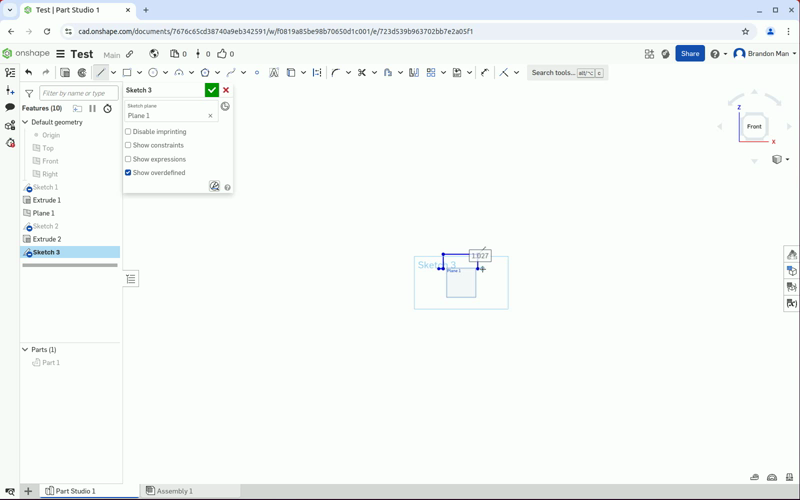
key_down(shift)
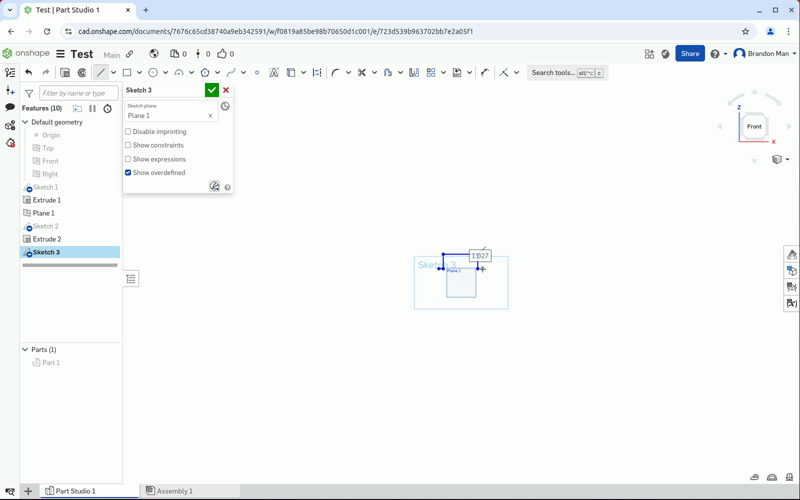
mouse_move(482, 191)
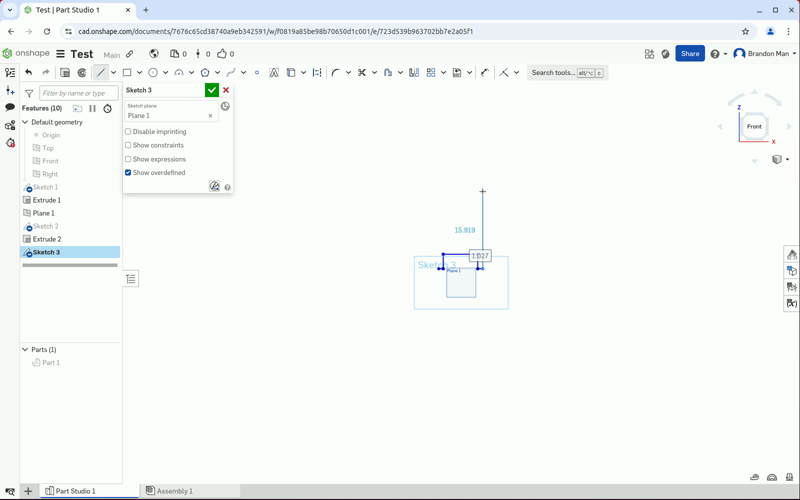
click(482, 191)
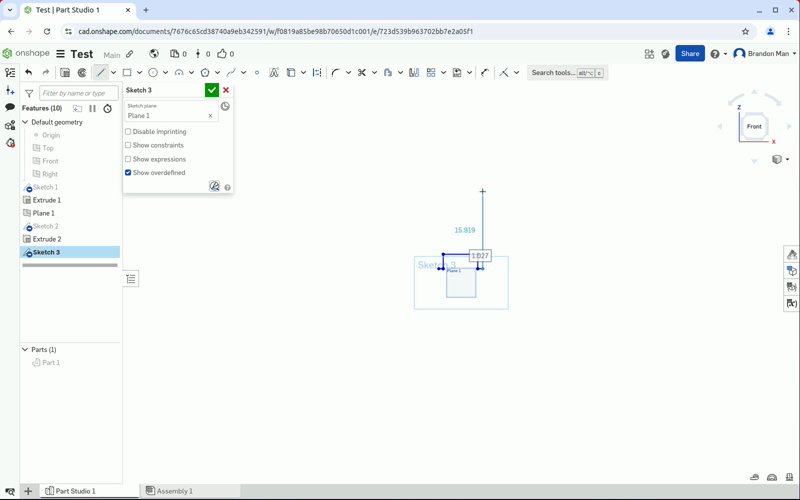
key_up(shift)
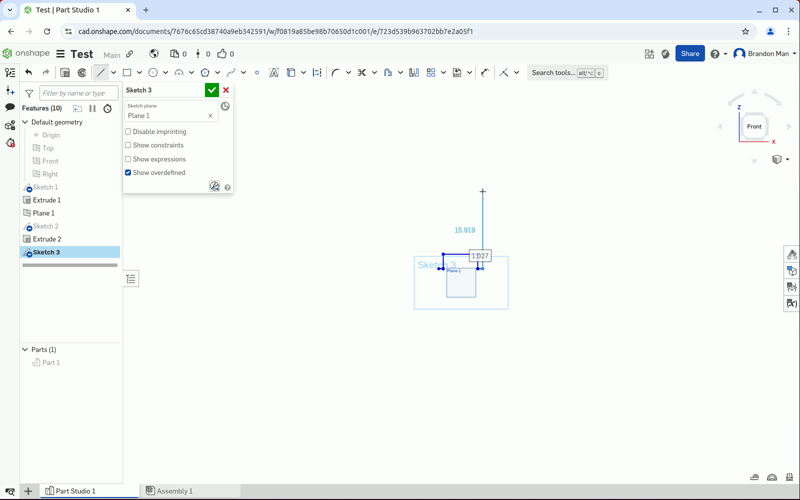
key_down(shift)
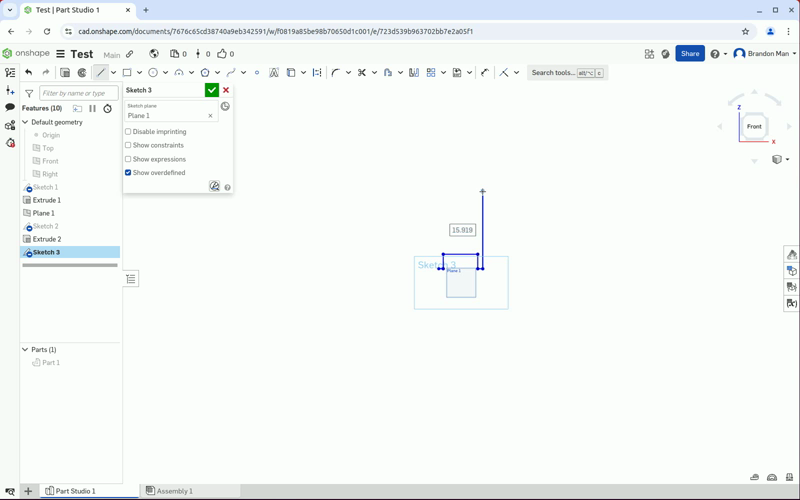
mouse_move(512, 191)
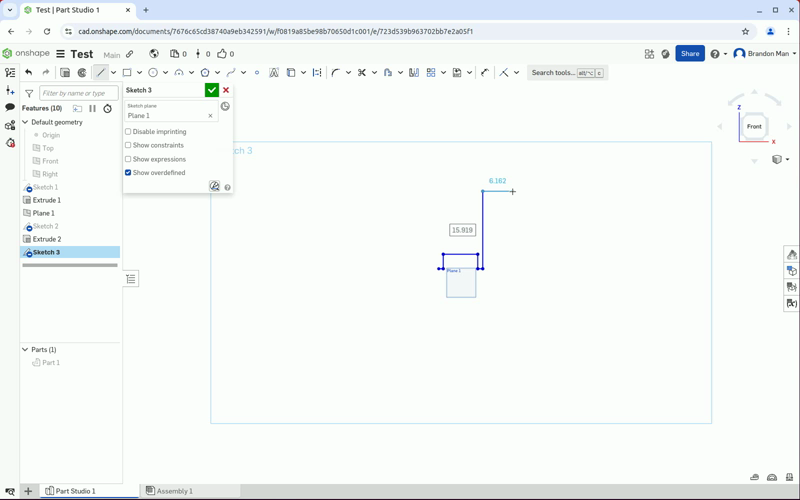
mouse_move(438, 191)
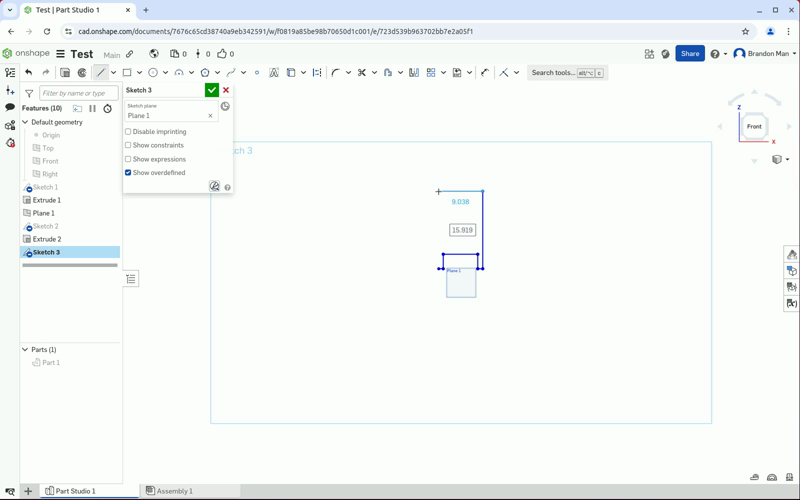
click(438, 191)
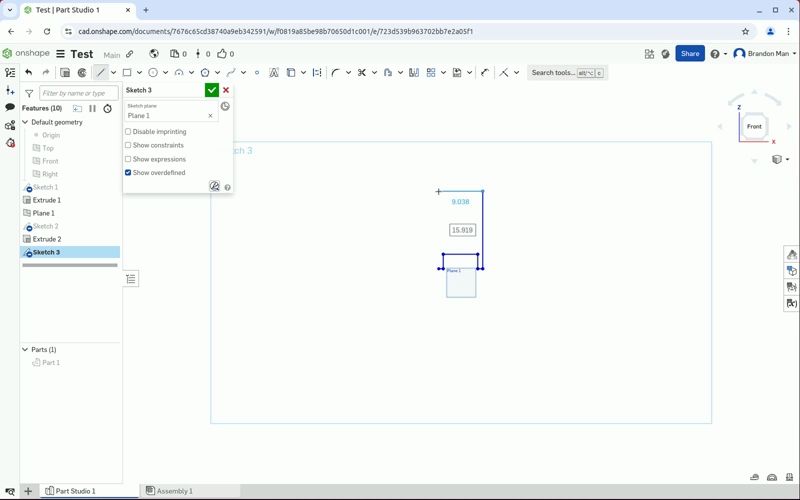
key_up(shift)
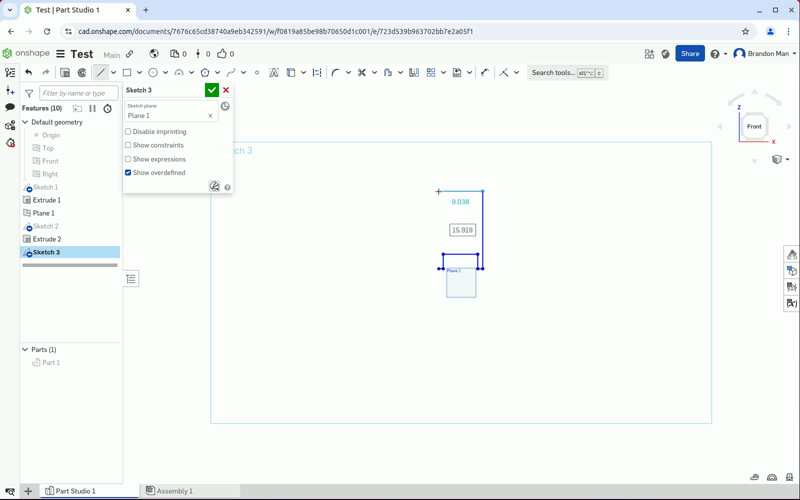
key_down(shift)
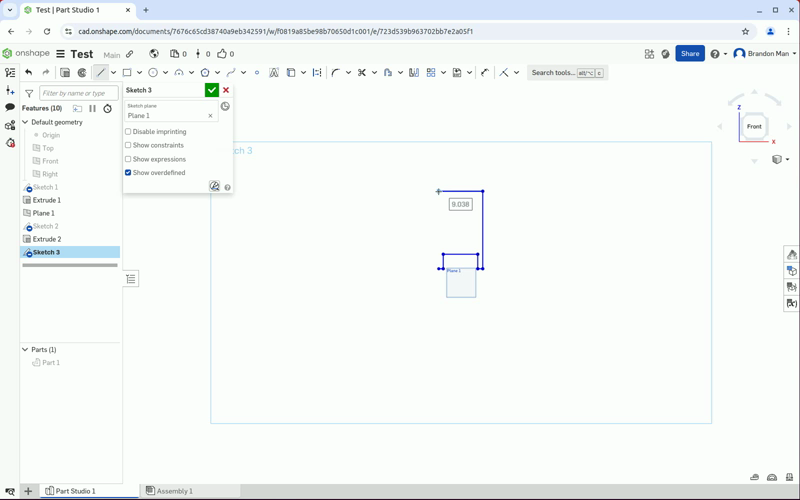
mouse_move(438, 268)
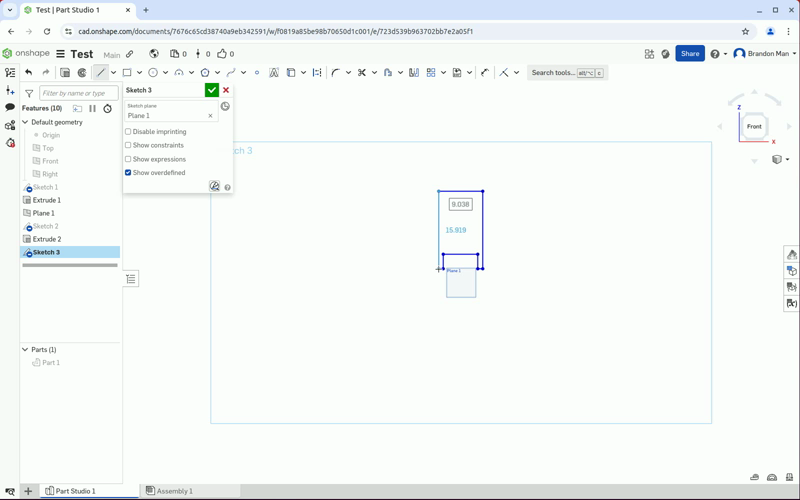
key_up(shift)
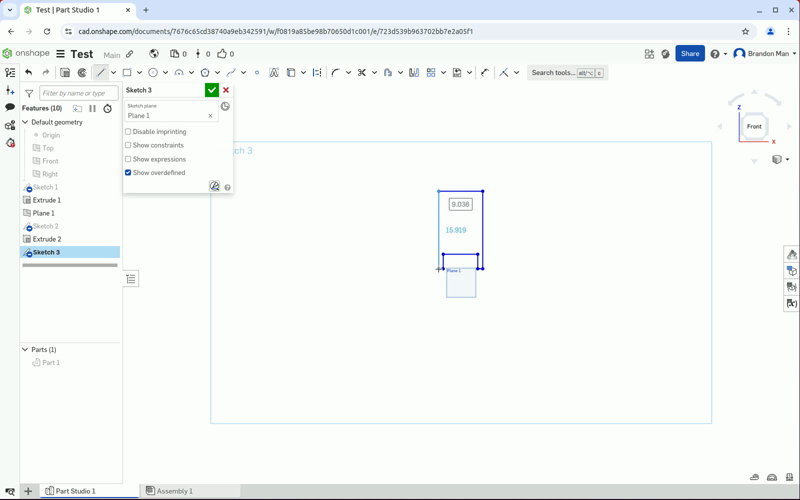
click(438, 268)
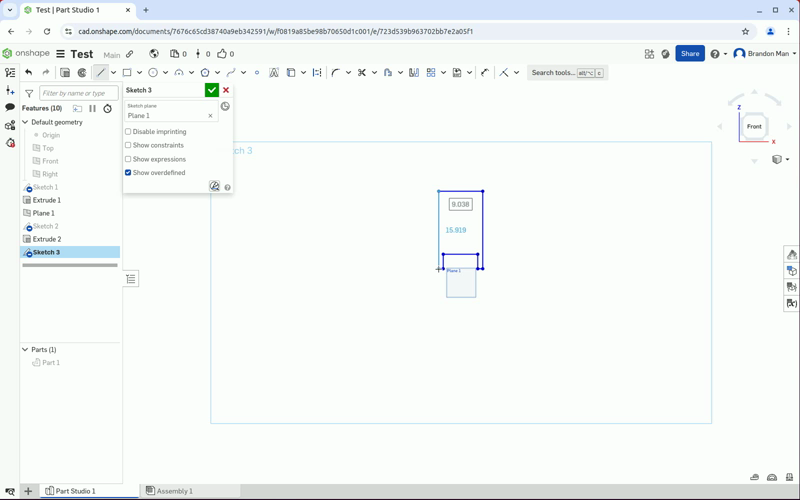
key(esc)
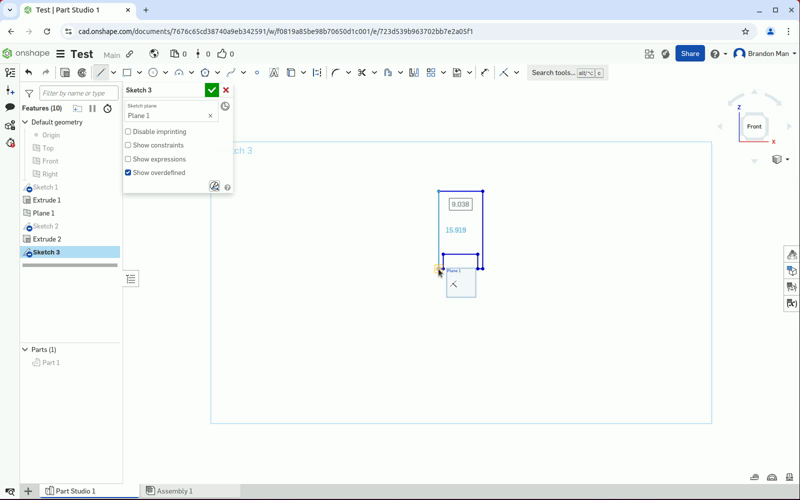
mouse_move(479, 241)
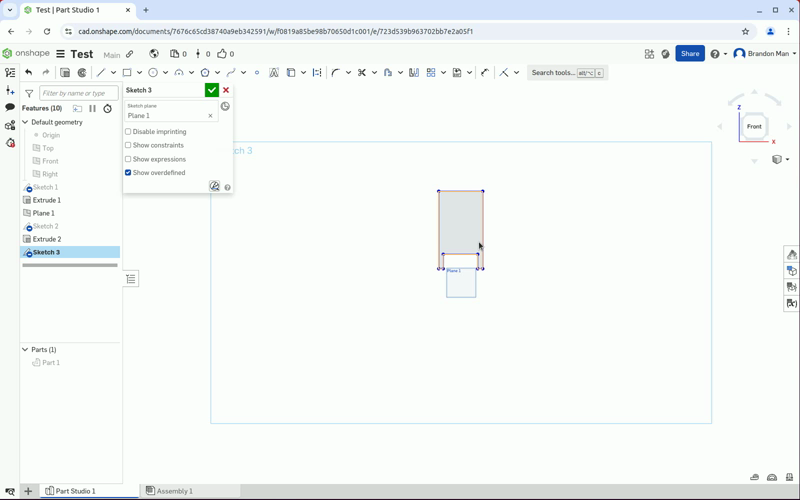
click(479, 241)
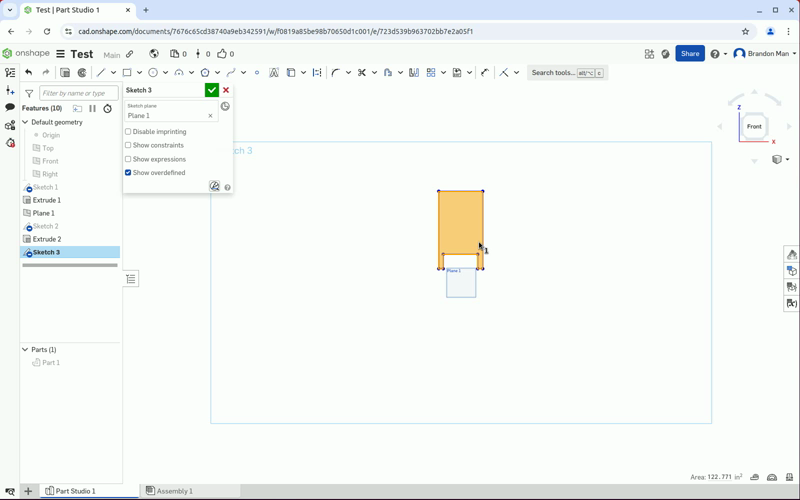
mouse_move(73, 352)
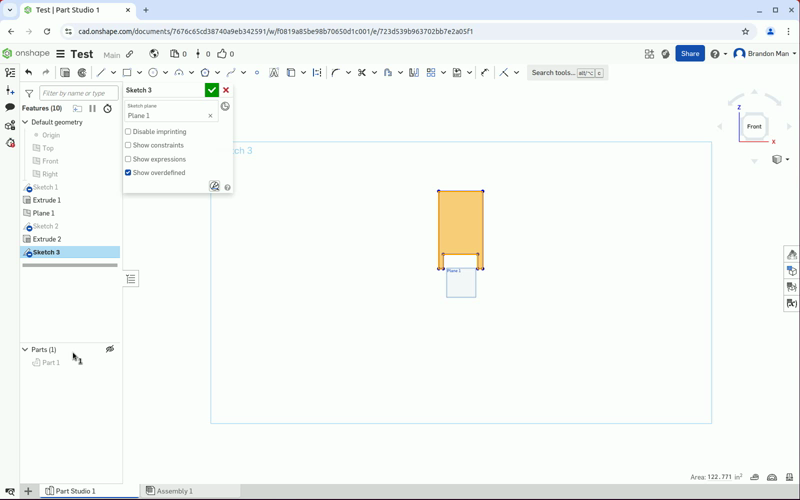
key(shift+y)
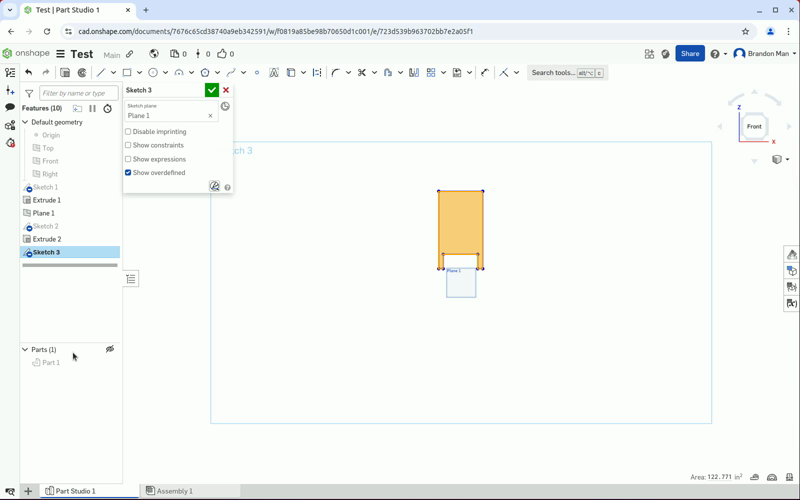
key(shift+e)
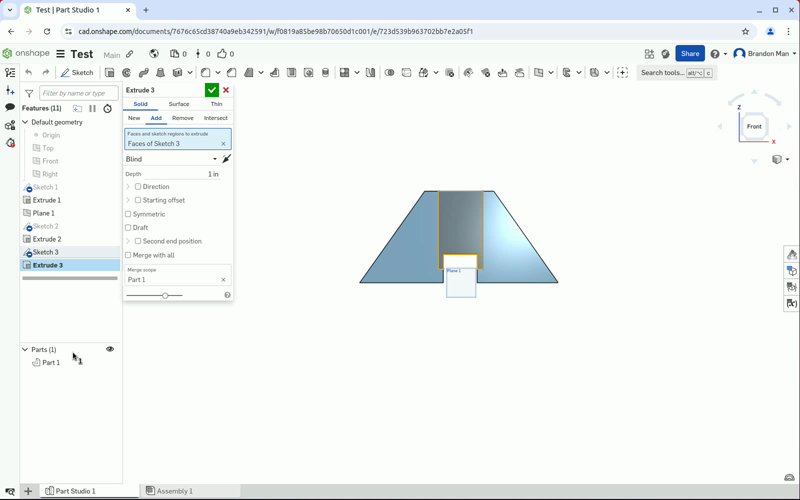
mouse_move(143, 106)
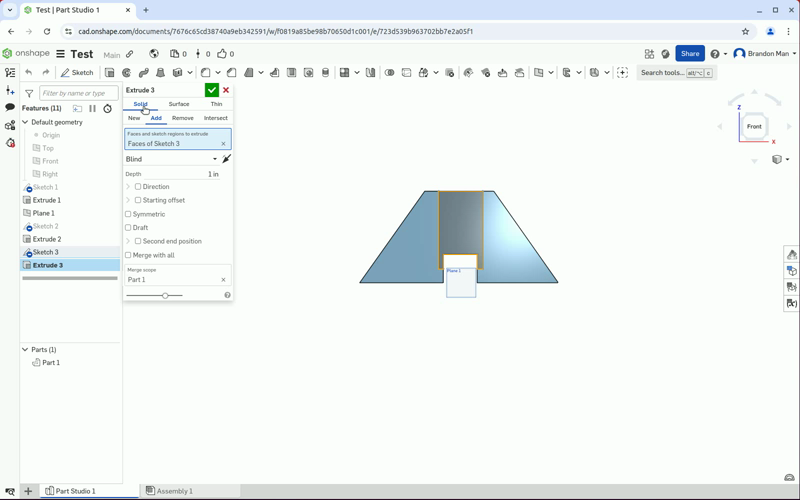
click(143, 106)
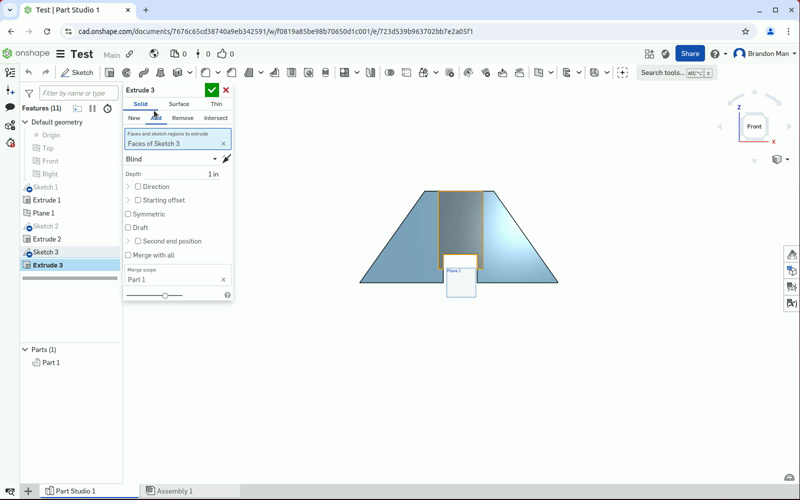
mouse_move(186, 120)
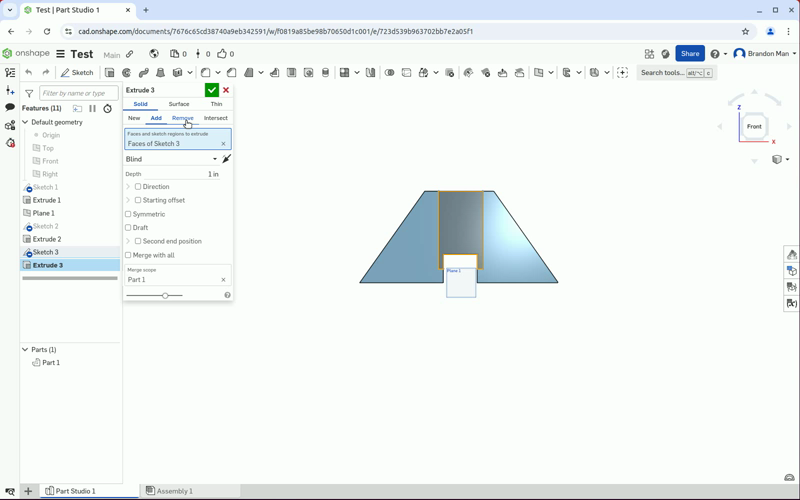
click(186, 120)
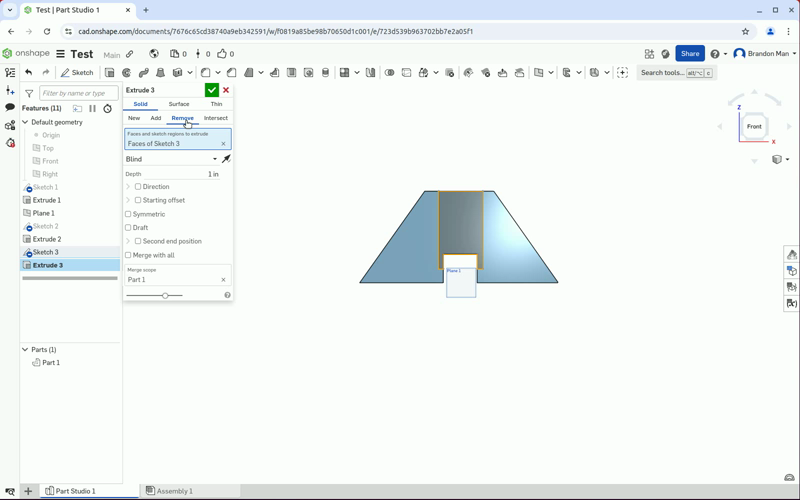
key(tab, 4)
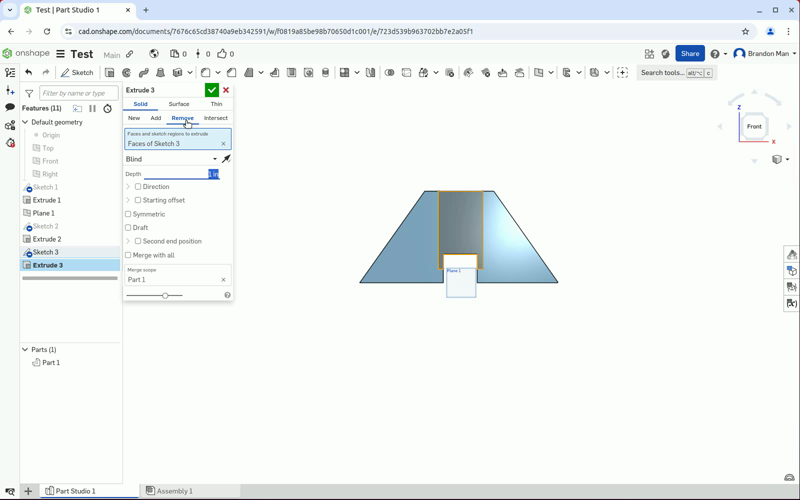
text(7.703)
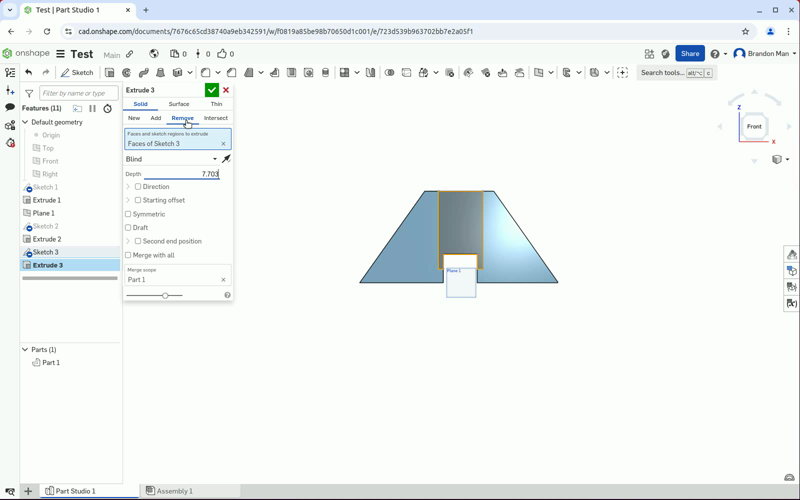
key(tab, 6)
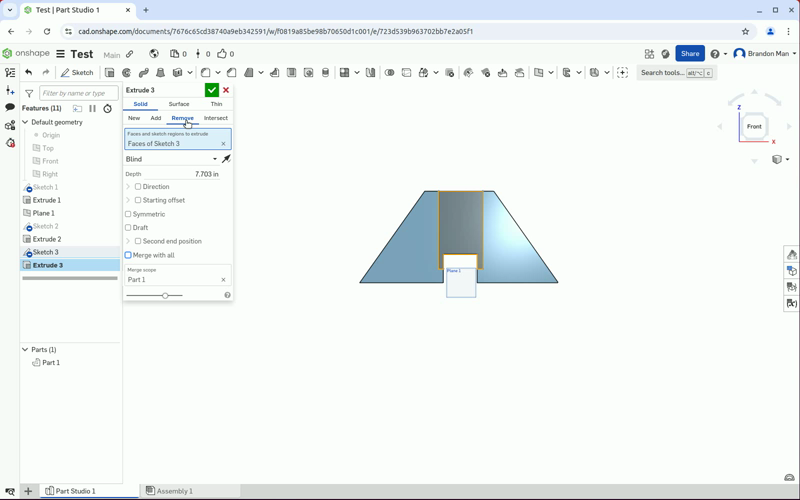
key(space)
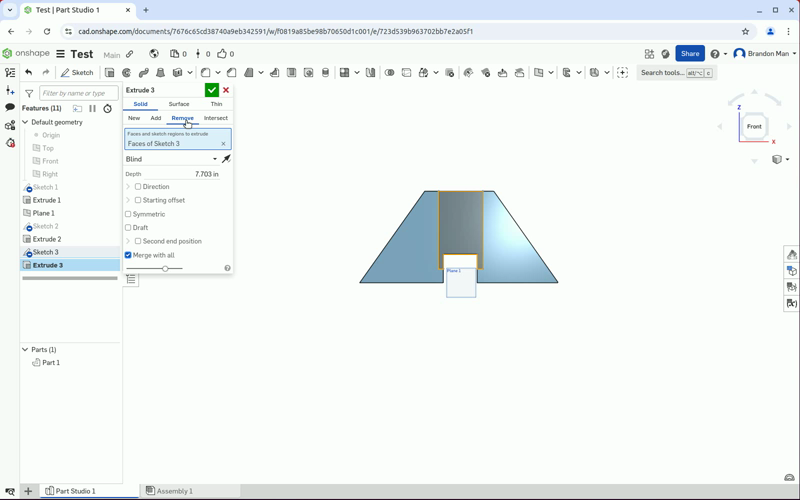
key(enter)
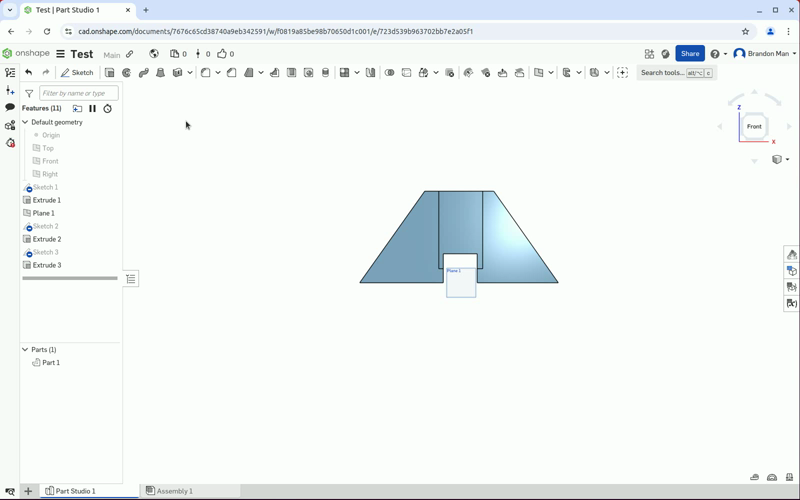
key(shift+h)
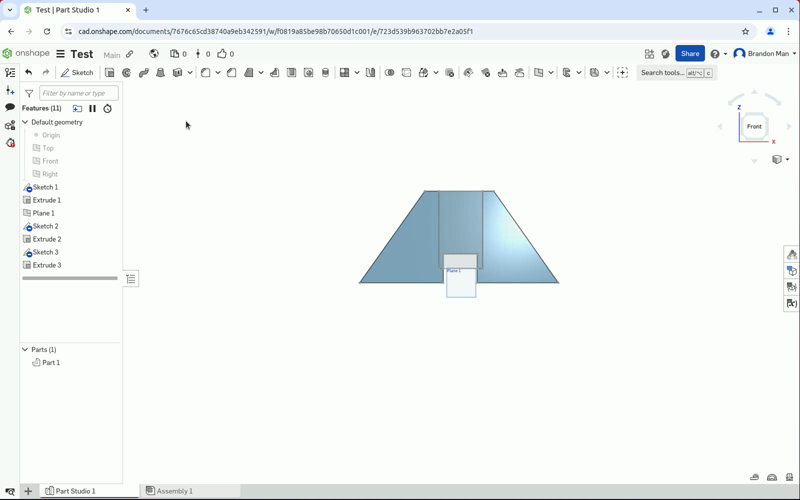
key(shift+h)
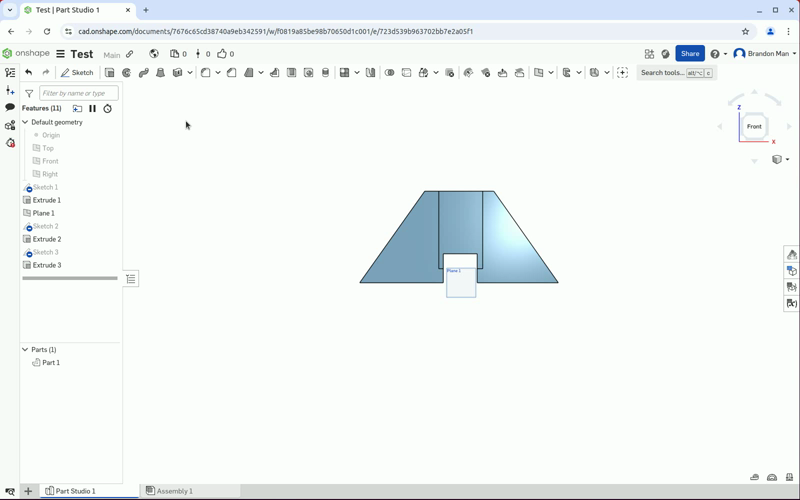
mouse_move(73, 189)
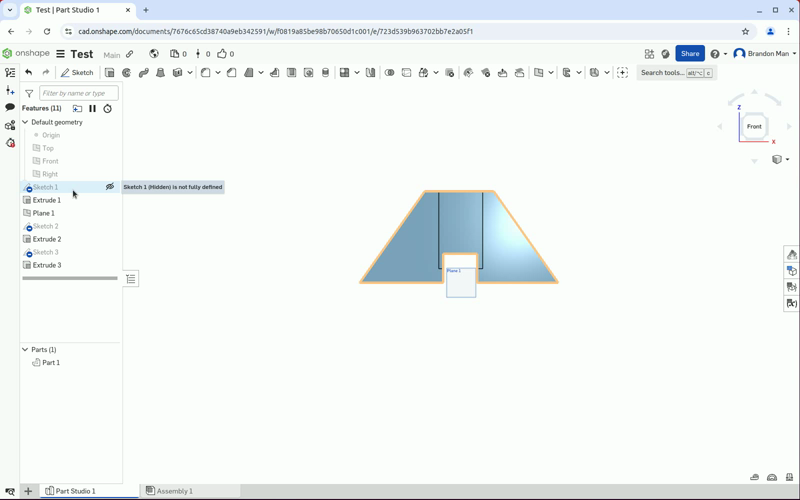
click(73, 189)
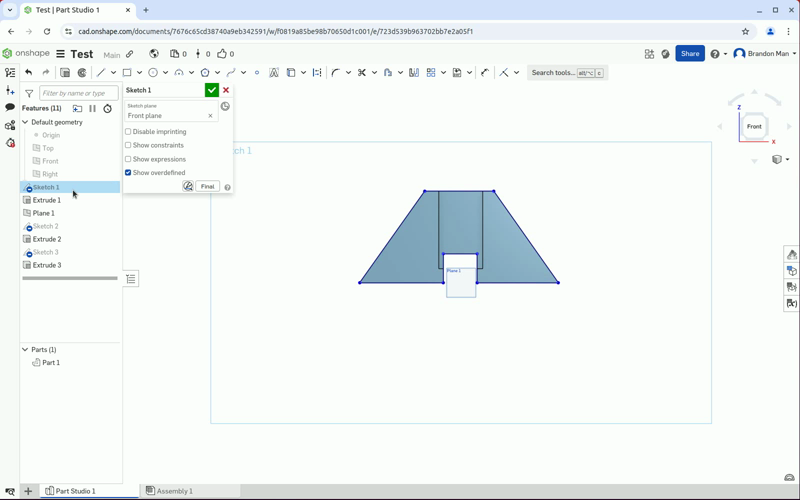
mouse_move(229, 92)
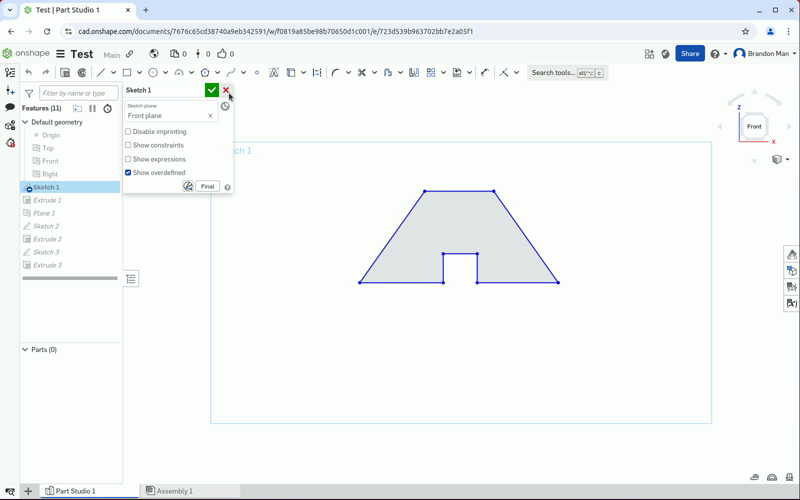
click(229, 92)
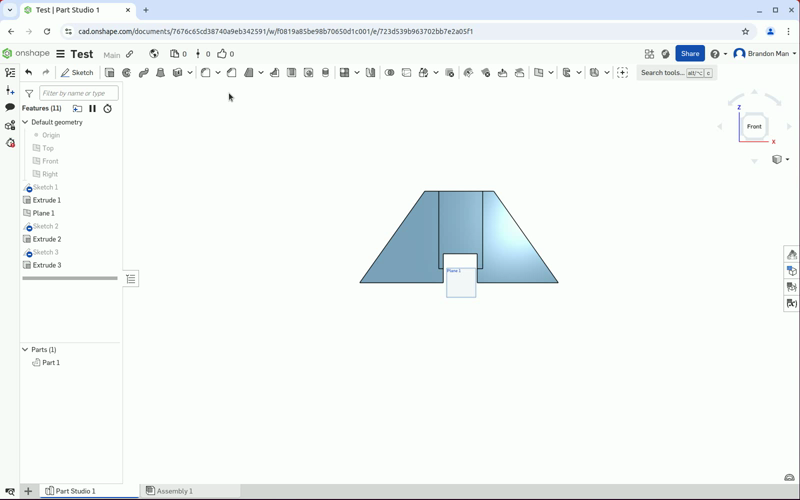
mouse_move(541, 75)
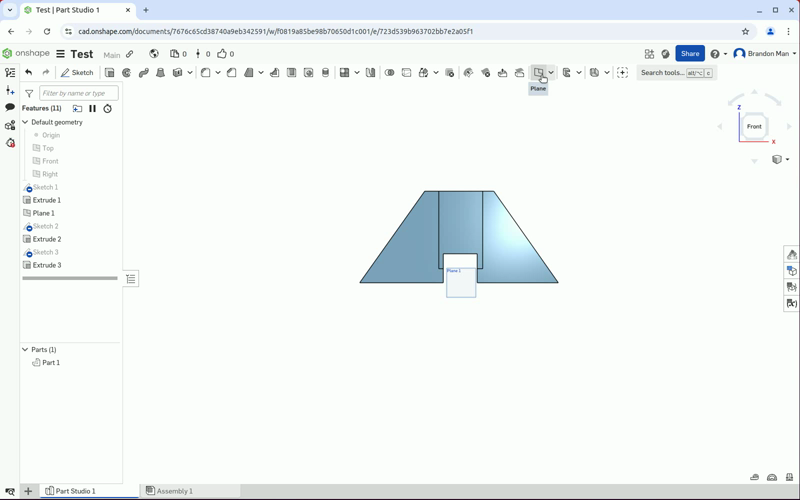
click(541, 75)
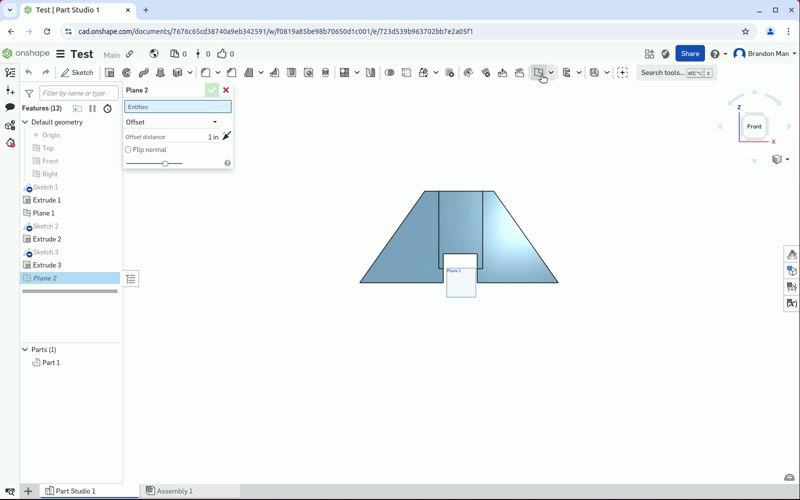
mouse_move(73, 163)
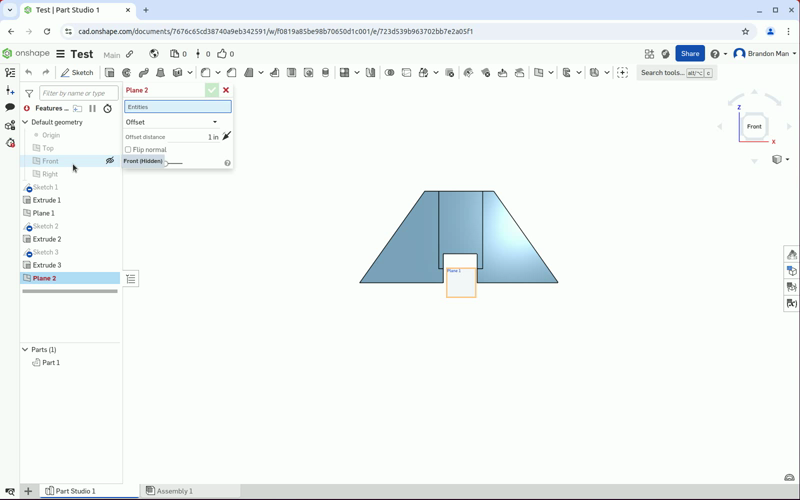
click(73, 163)
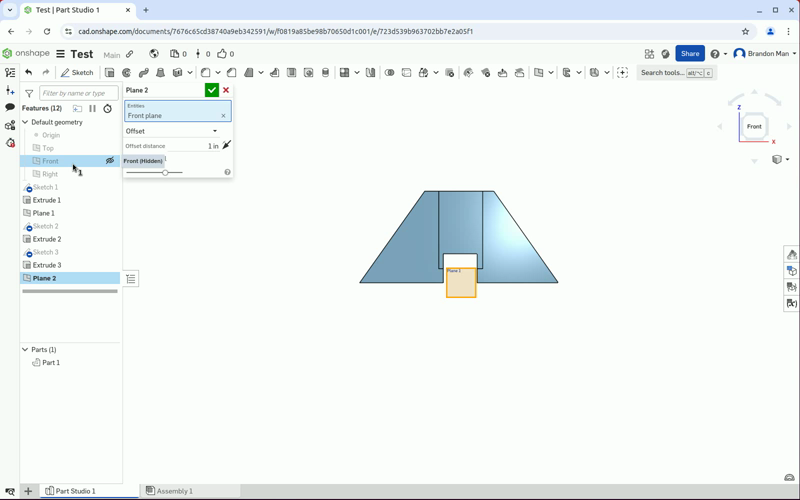
key(tab, 2)
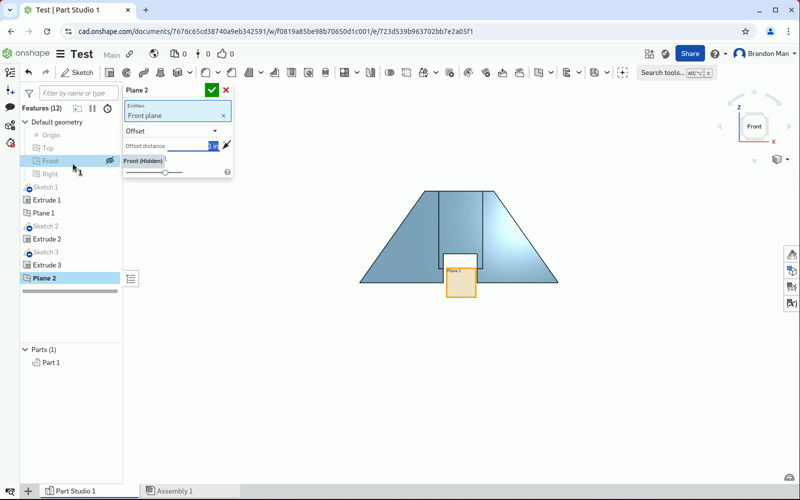
text(15.405)
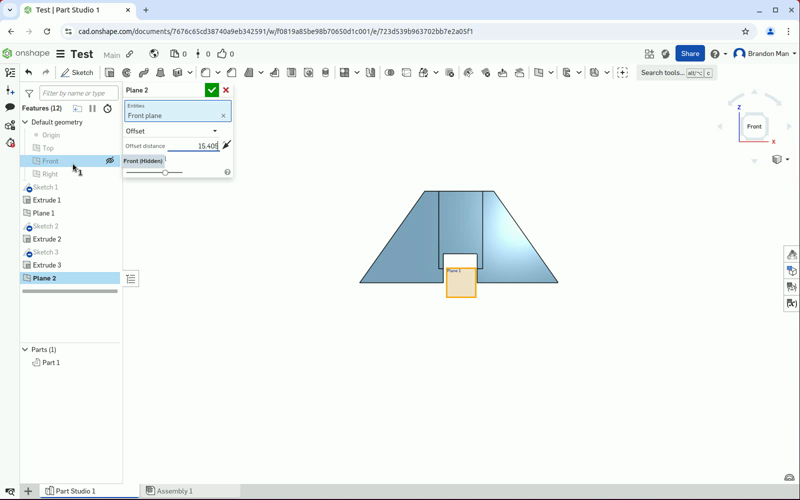
key(enter, 2)
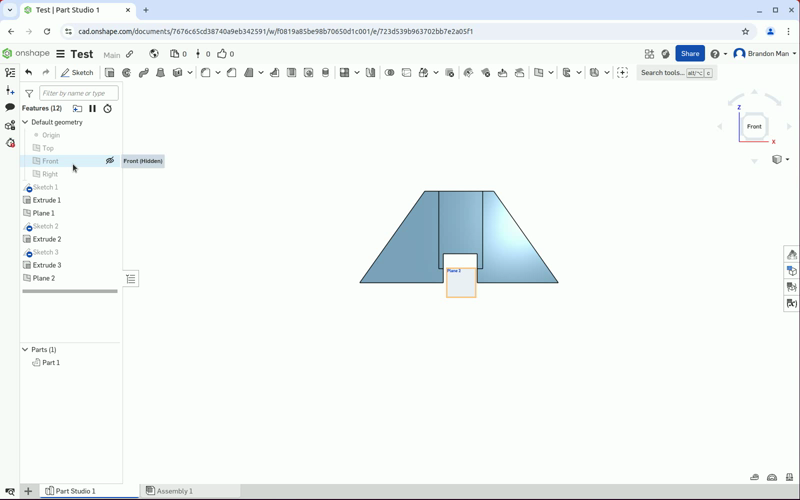
key(shift+s)
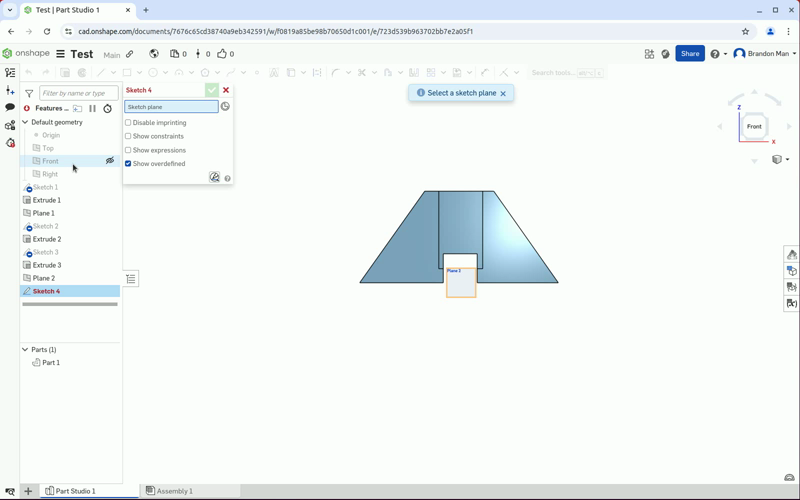
mouse_move(73, 280)
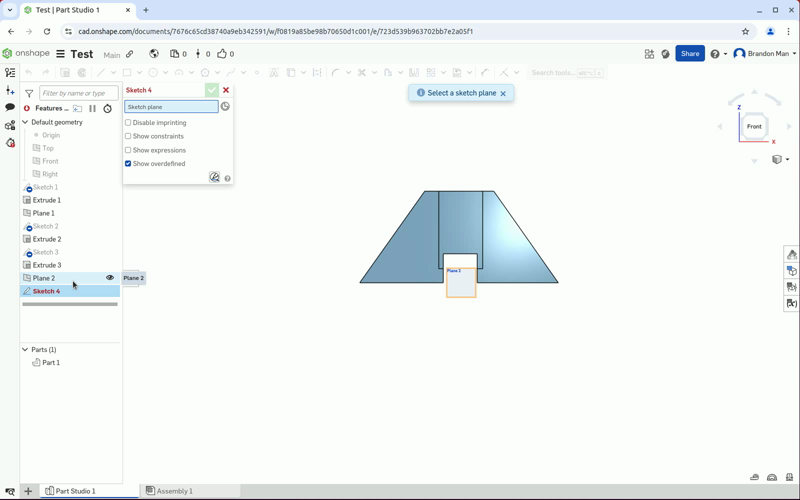
click(73, 280)
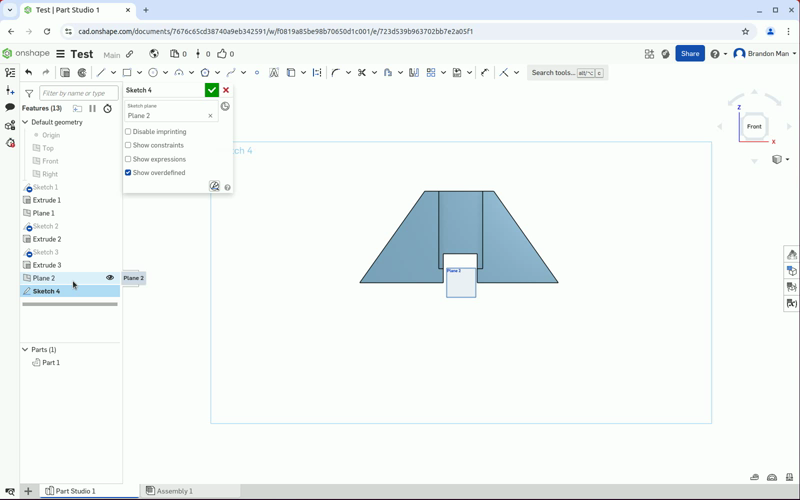
mouse_move(73, 352)
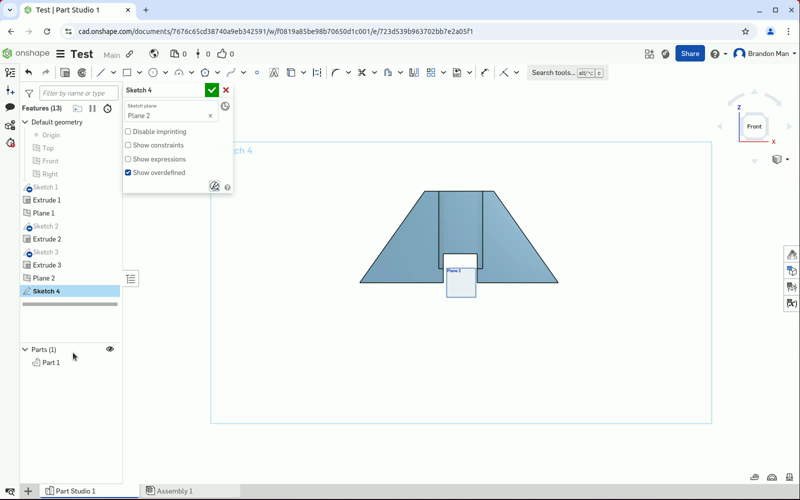
key(y)
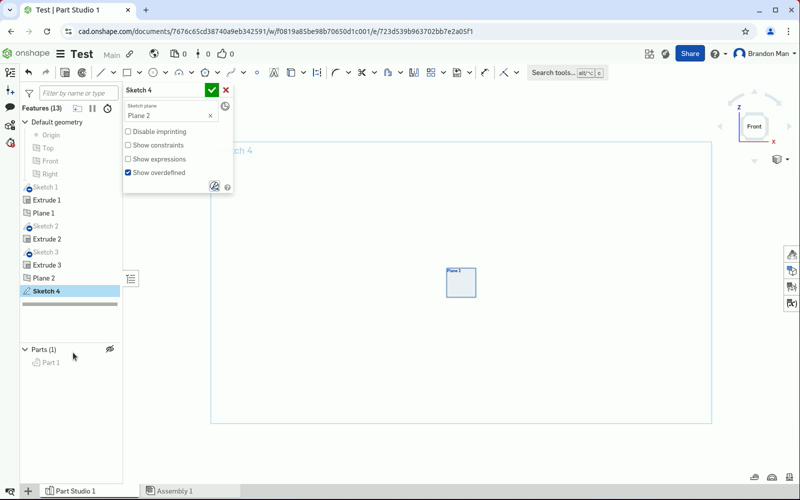
key(l)
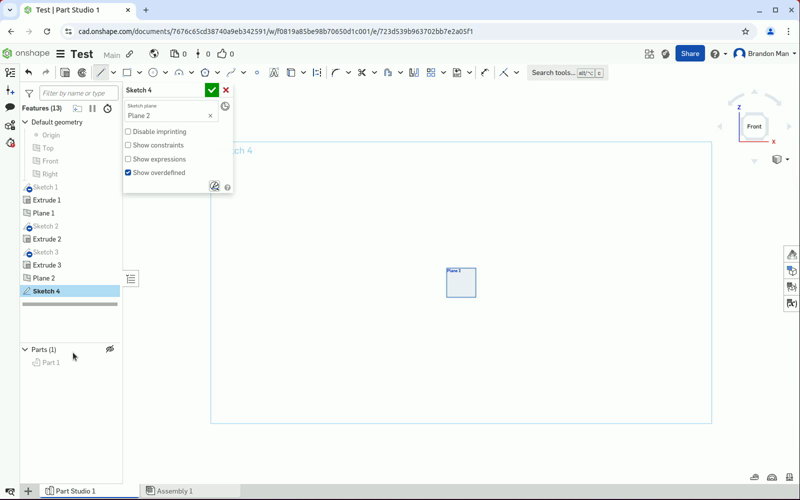
key_down(shift)
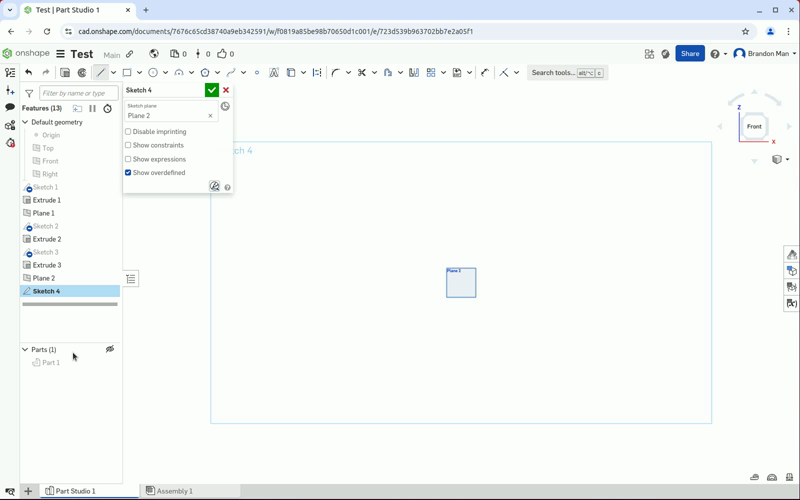
mouse_move(438, 207)
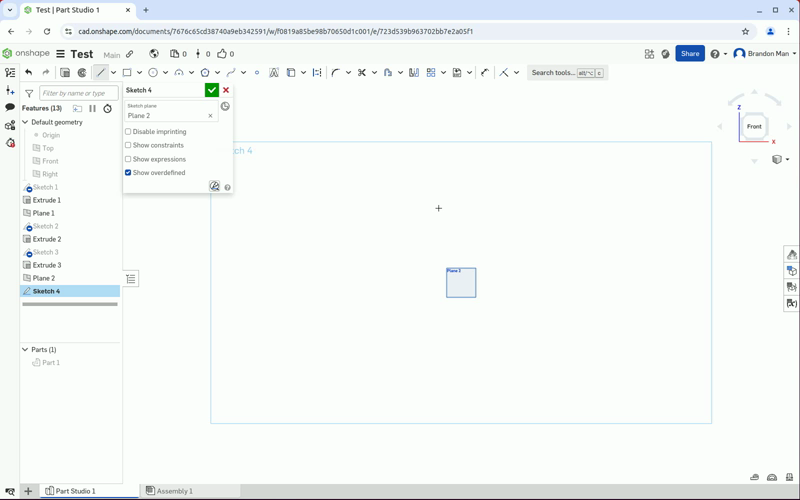
click(438, 207)
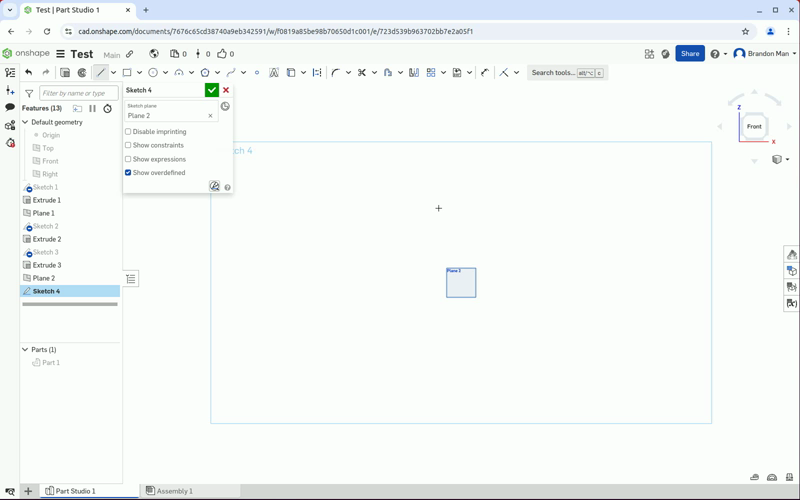
key_up(shift)
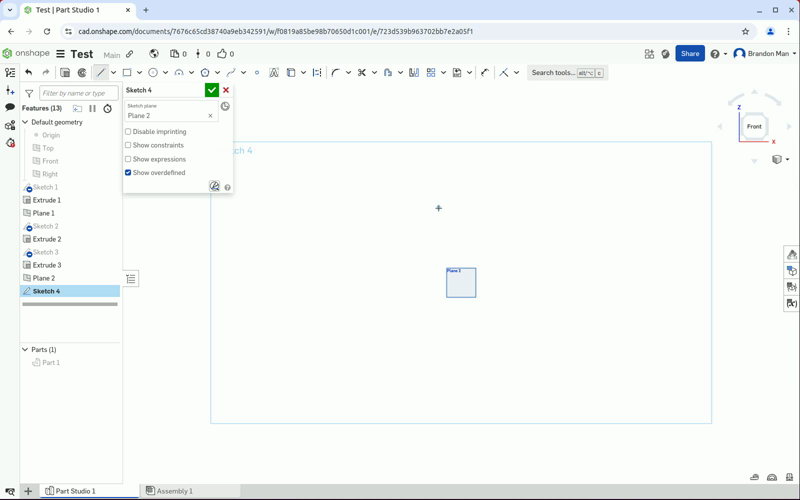
key_down(shift)
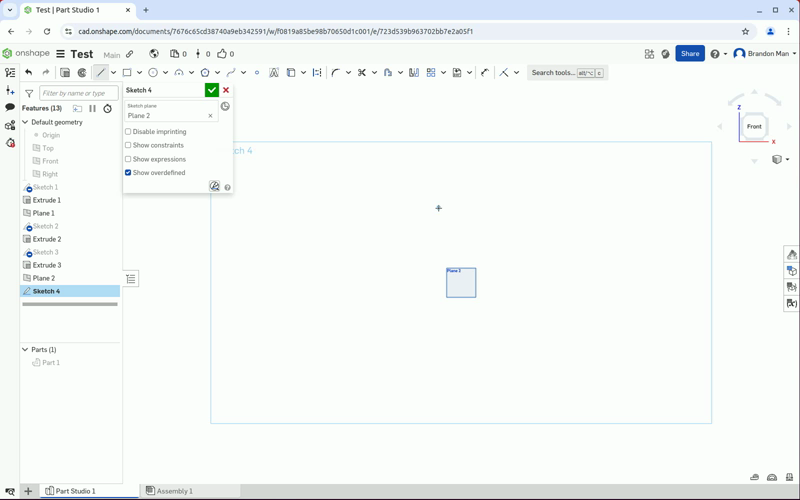
mouse_move(468, 207)
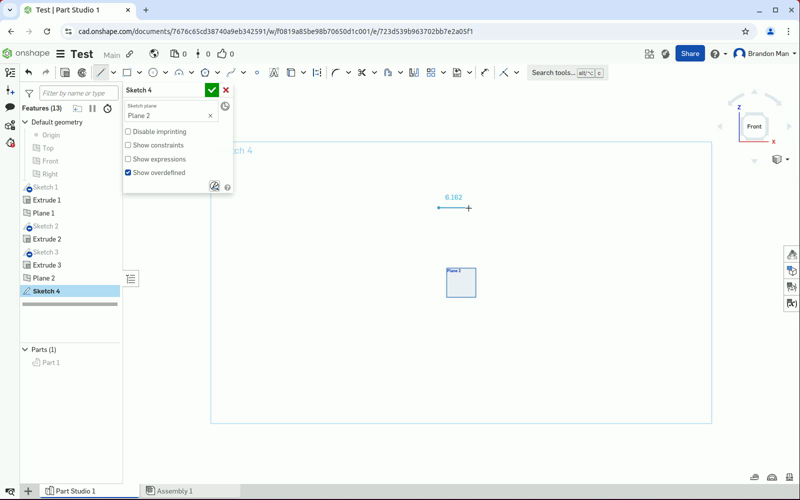
mouse_move(483, 207)
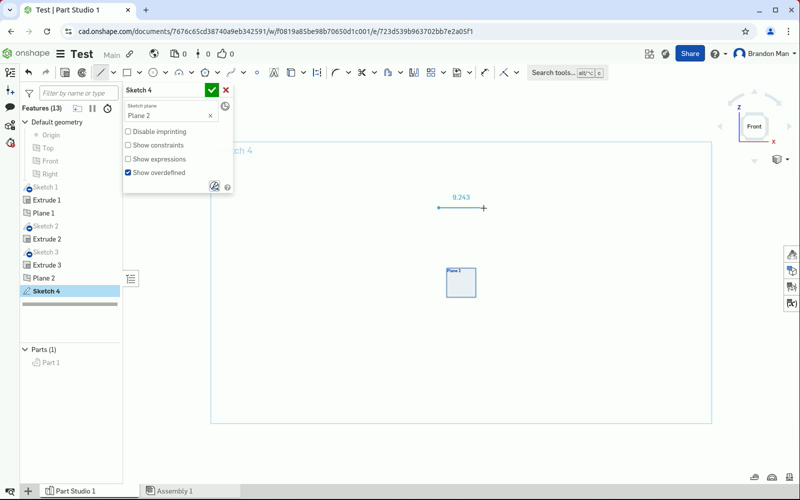
click(483, 207)
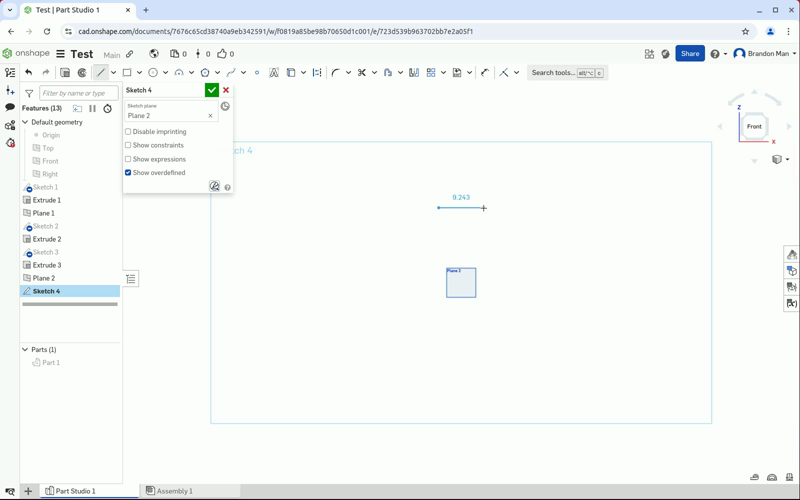
key_up(shift)
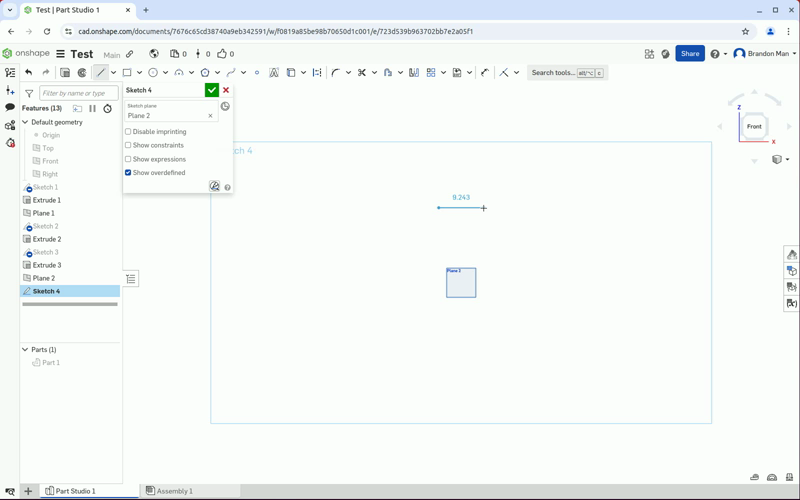
key_down(shift)
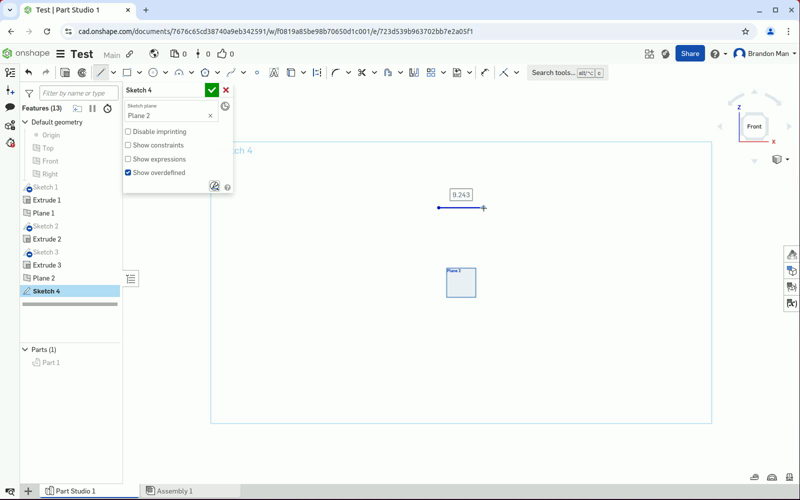
mouse_move(513, 207)
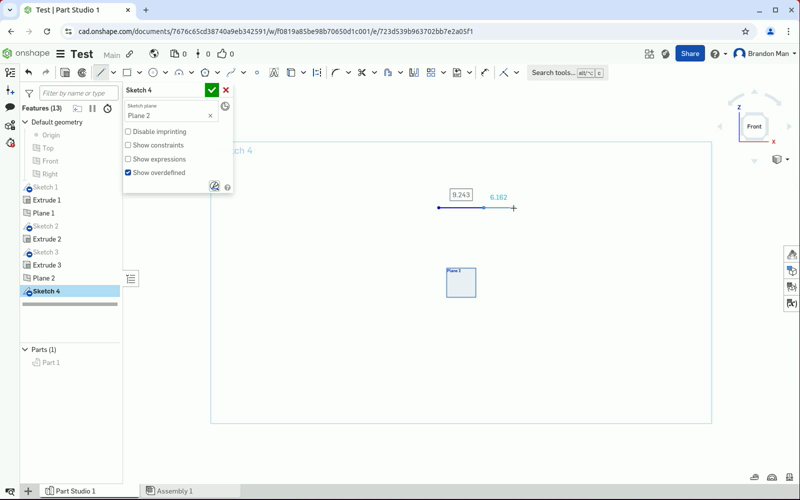
mouse_move(483, 197)
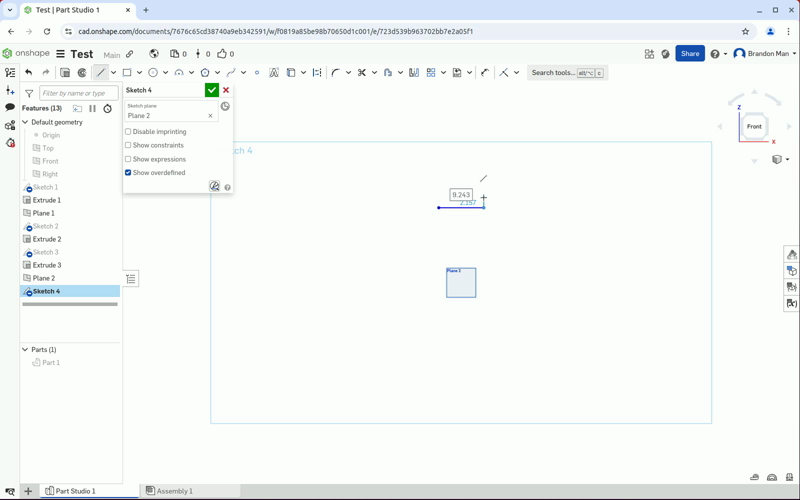
click(483, 197)
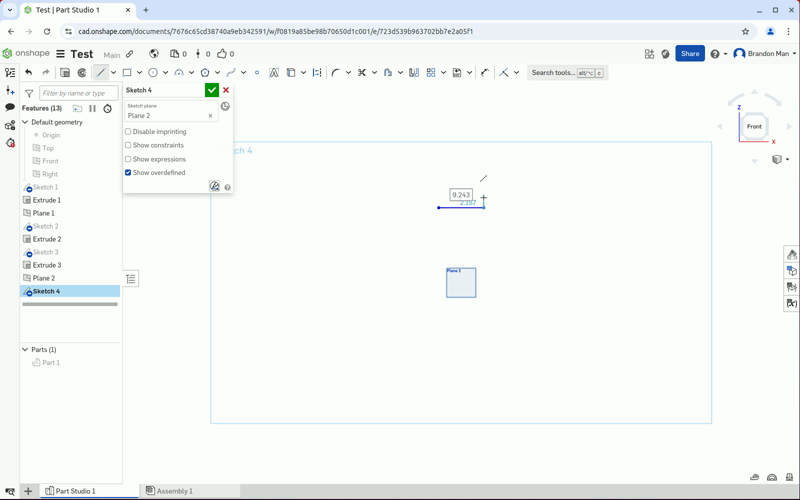
key_up(shift)
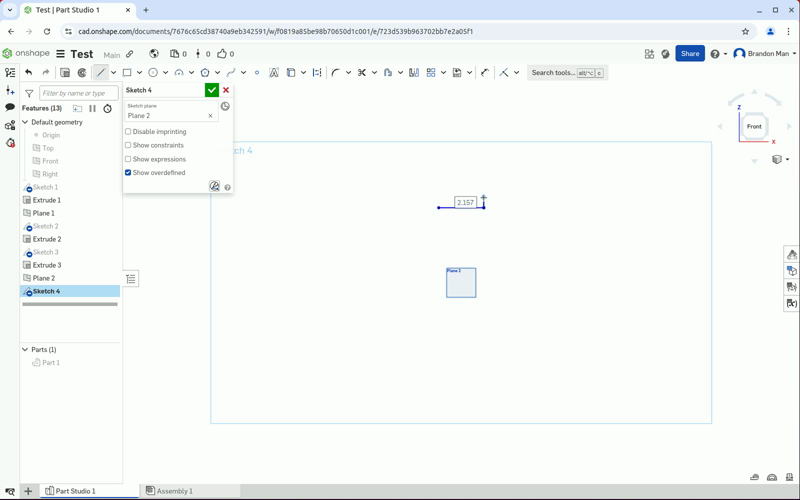
key_down(shift)
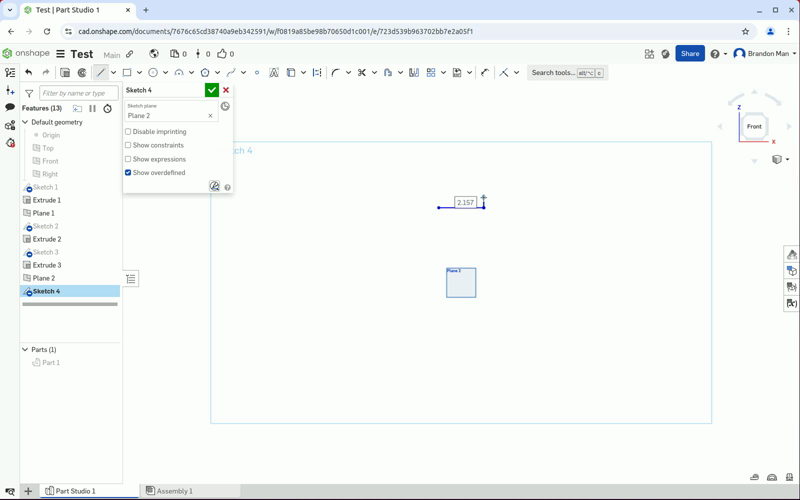
mouse_move(513, 197)
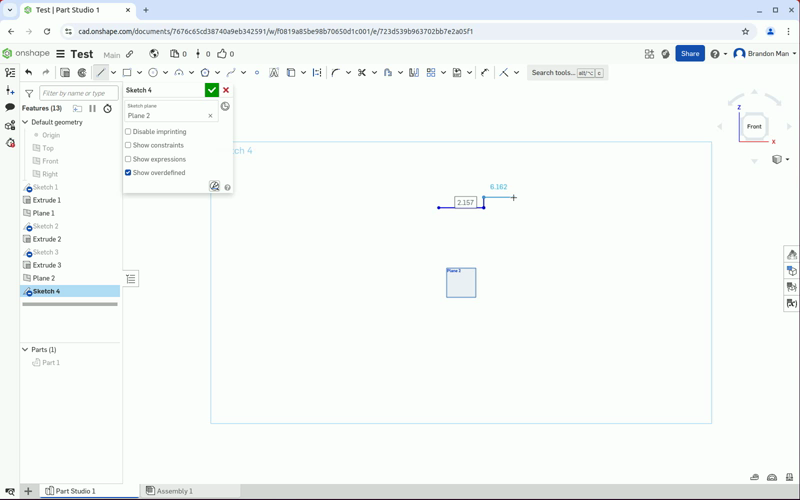
mouse_move(438, 197)
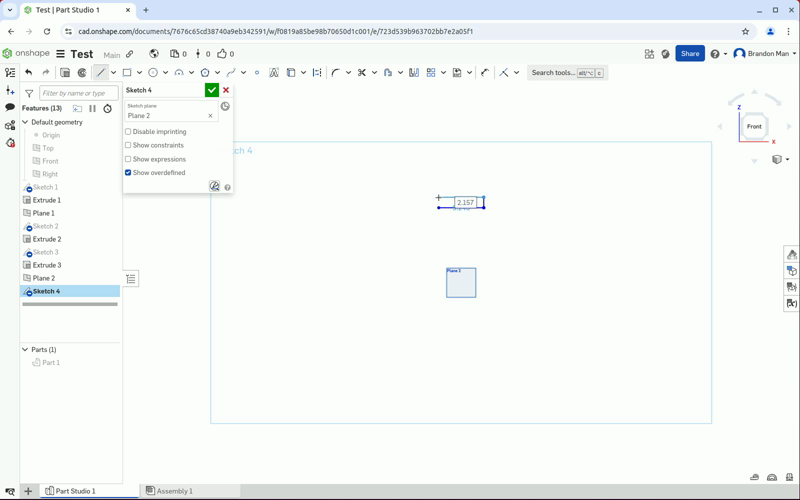
click(438, 197)
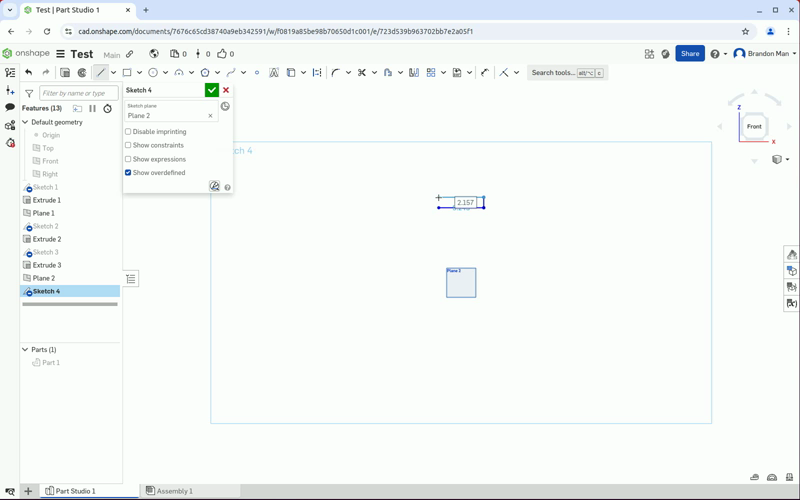
key_up(shift)
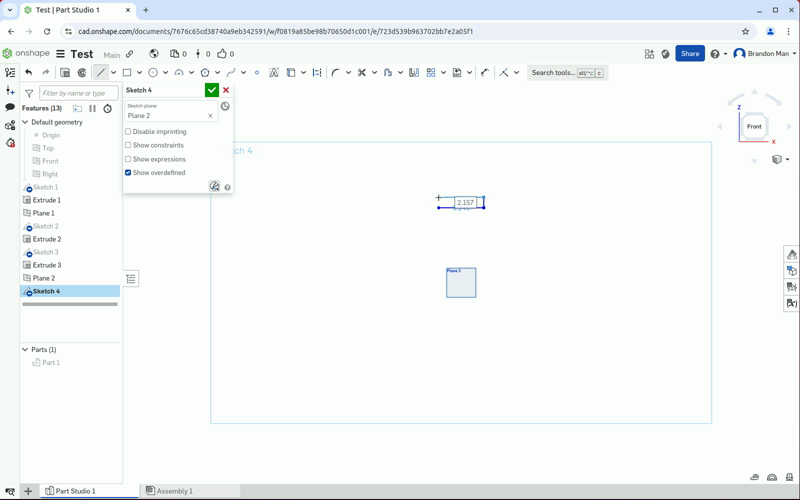
mouse_move(468, 197)
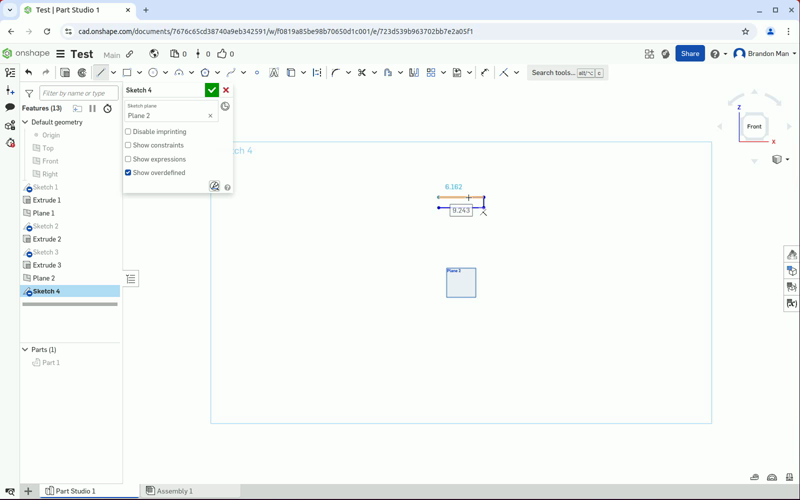
key_down(shift)
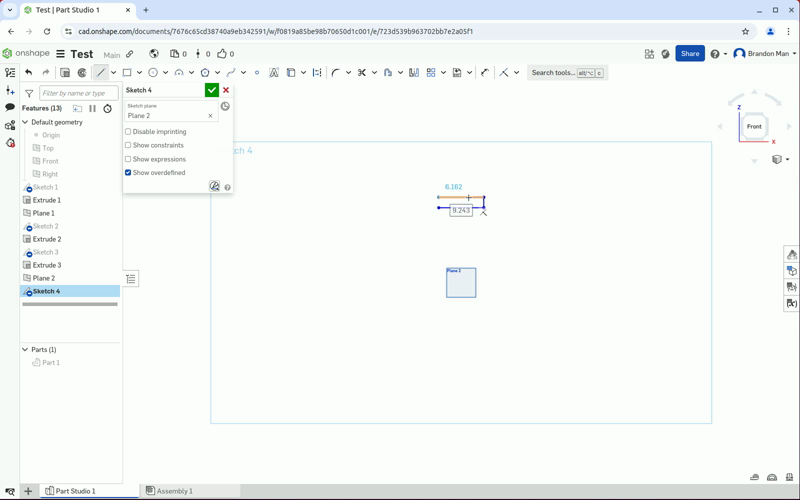
mouse_move(438, 207)
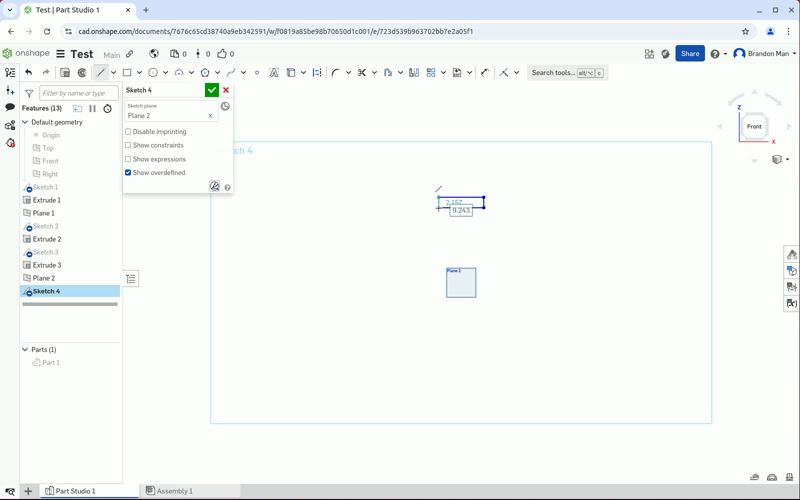
key_up(shift)
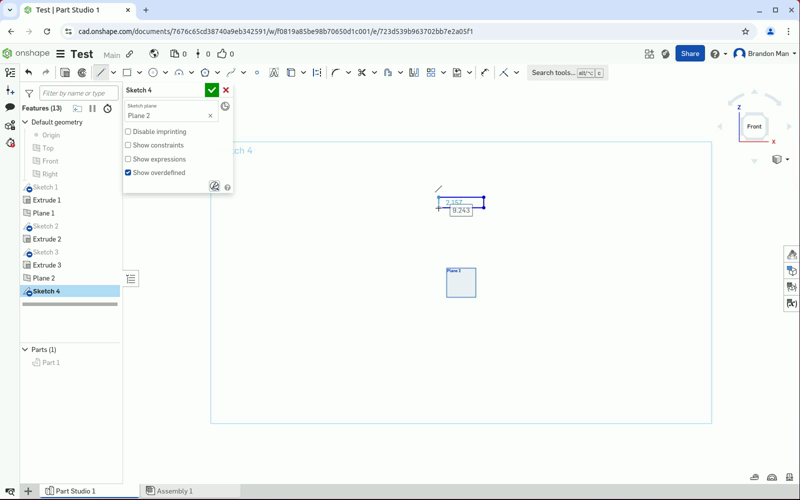
click(438, 207)
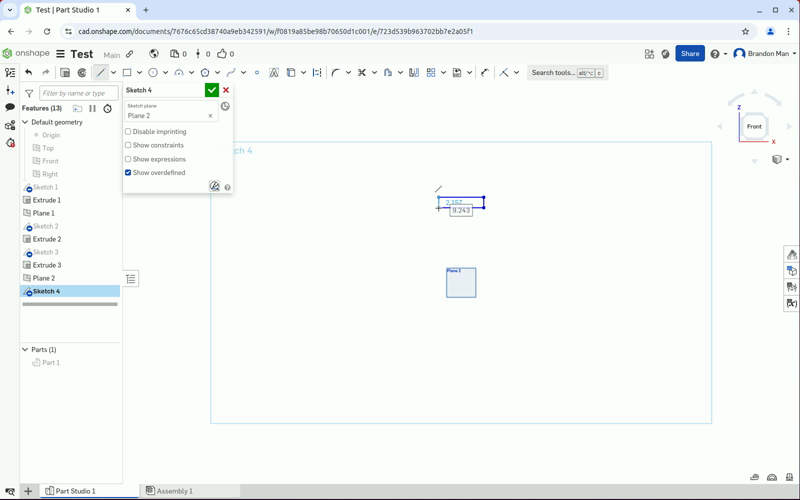
key(esc)
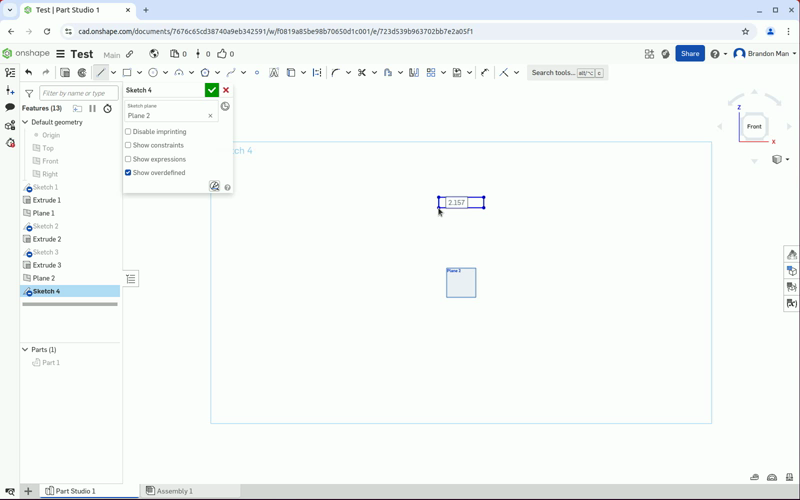
mouse_move(468, 200)
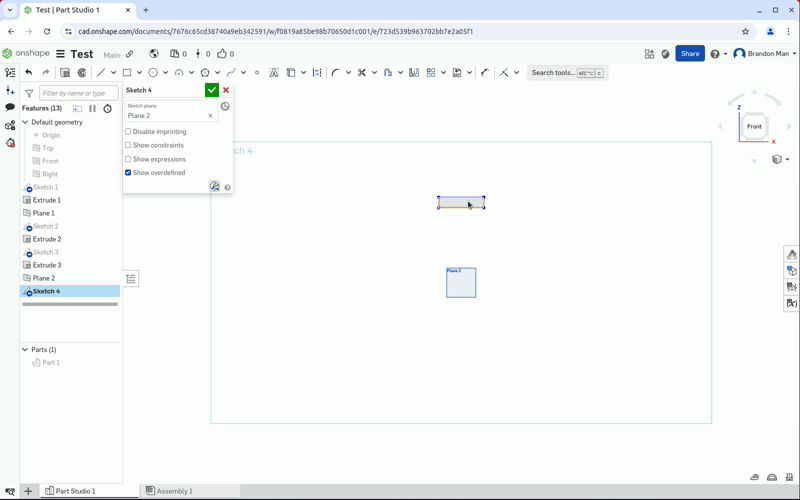
scroll(6)
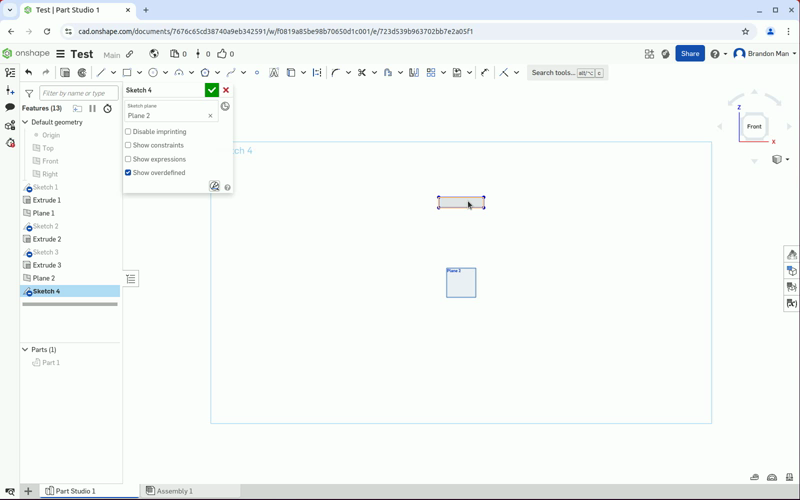
scroll(6)
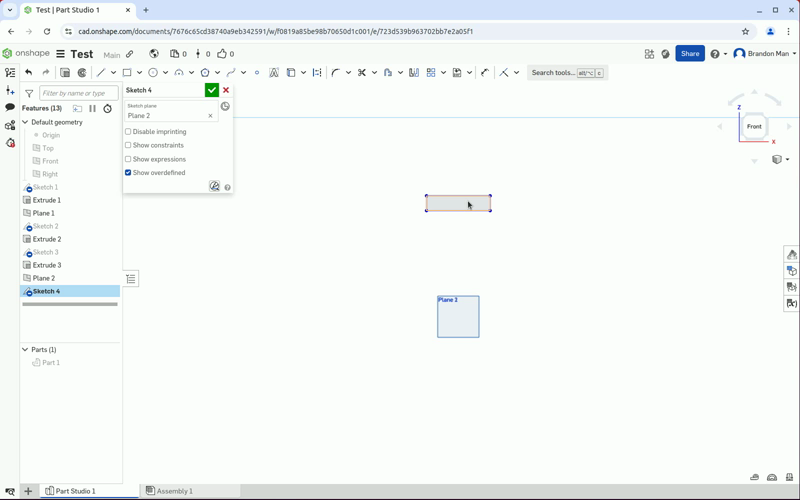
scroll(6)
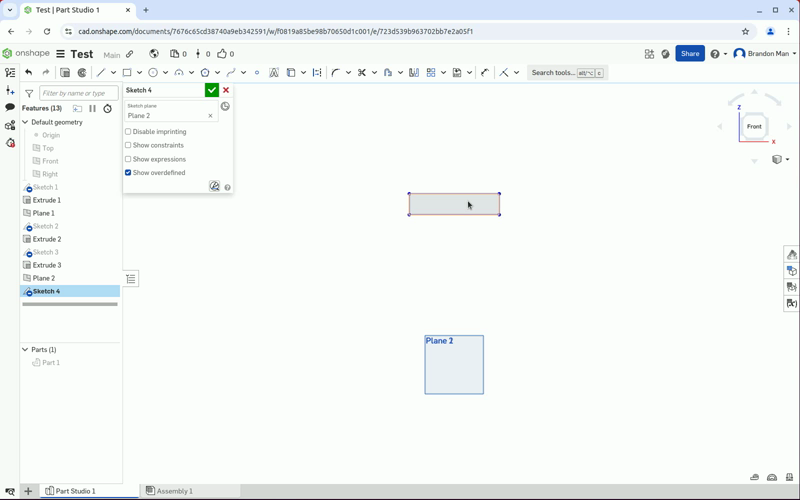
scroll(6)
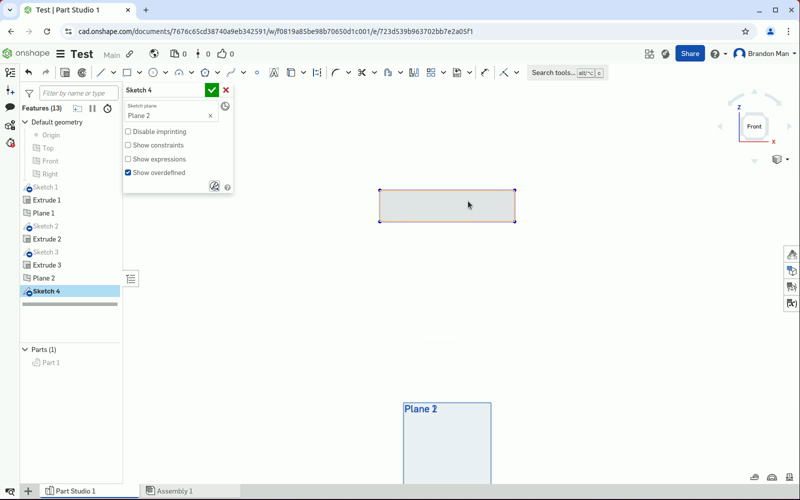
scroll(6)
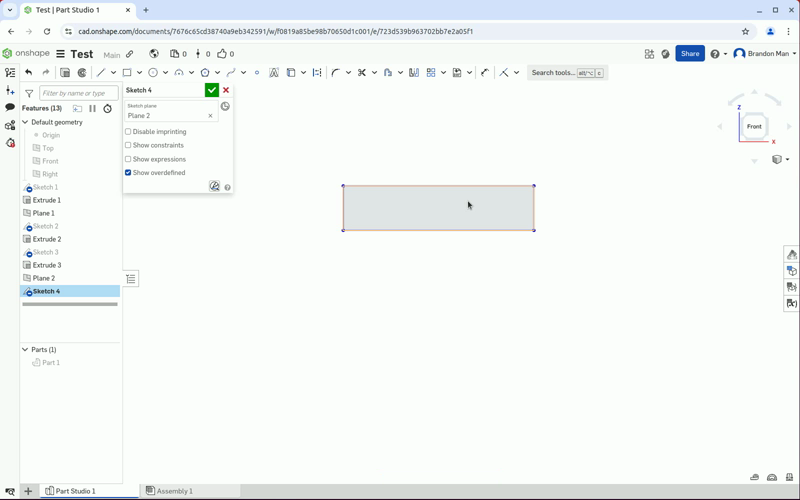
scroll(6)
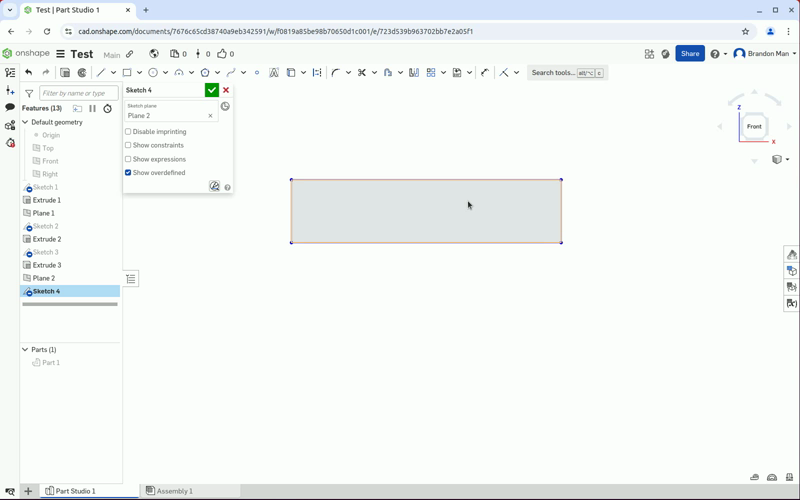
scroll(6)
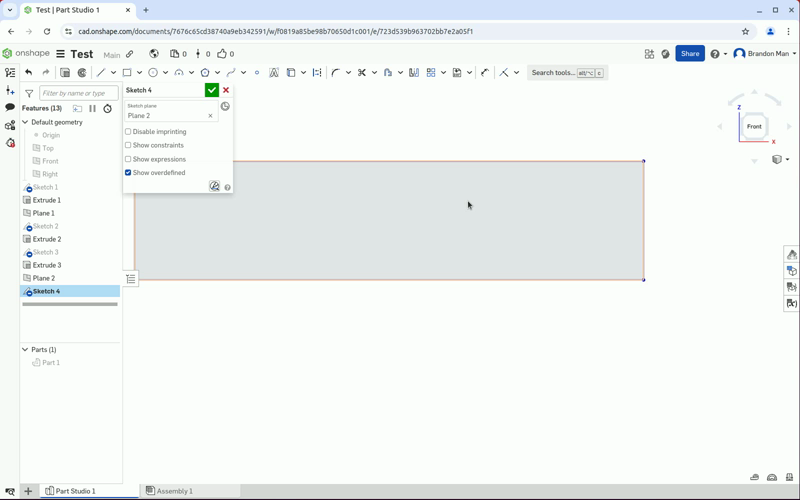
click(468, 200)
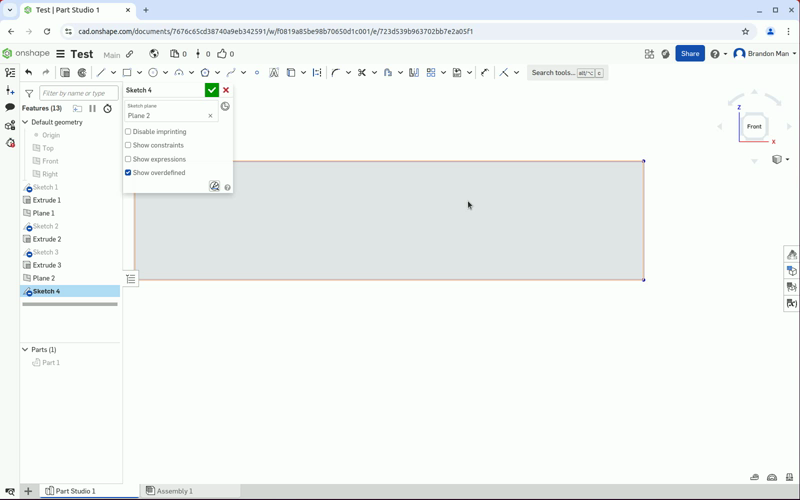
scroll(-6)
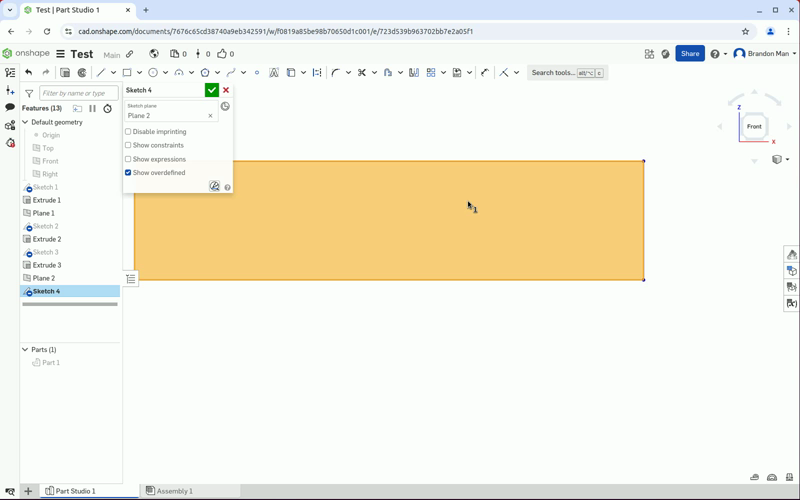
scroll(-6)
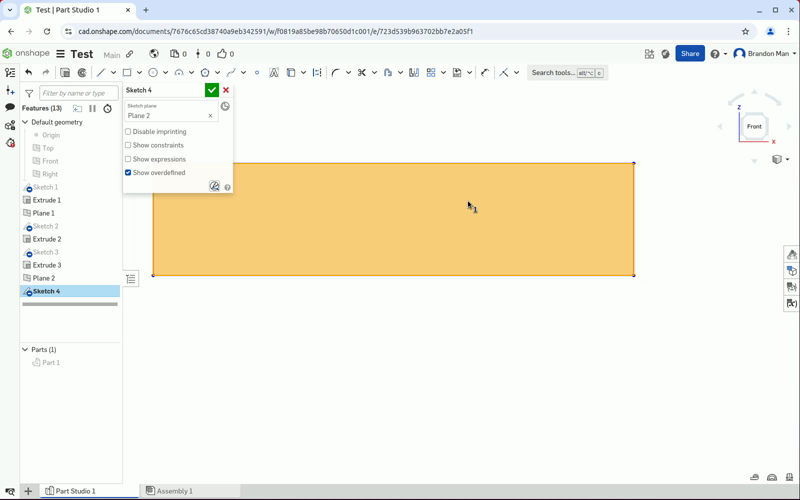
scroll(-6)
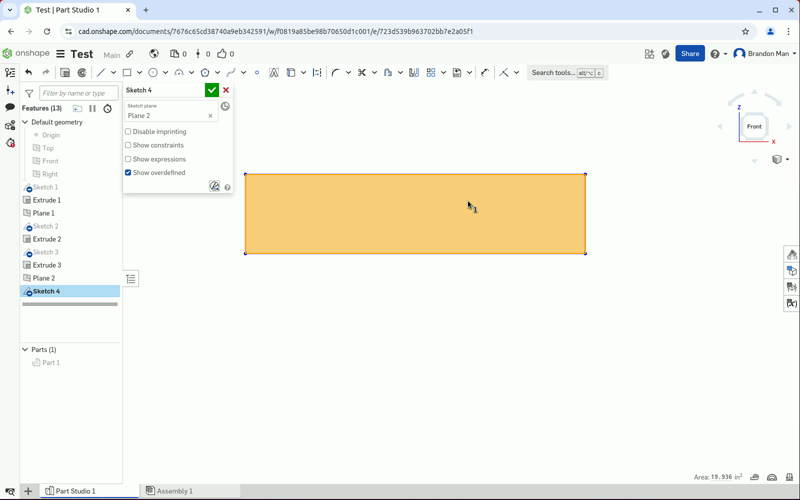
scroll(-6)
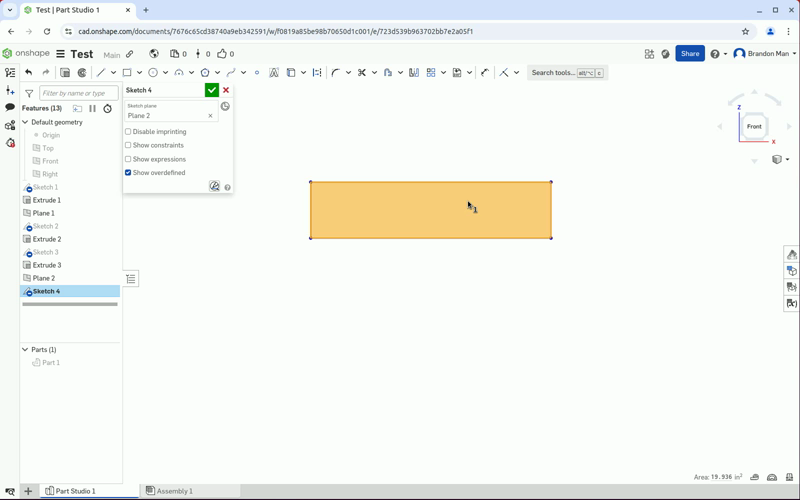
scroll(-6)
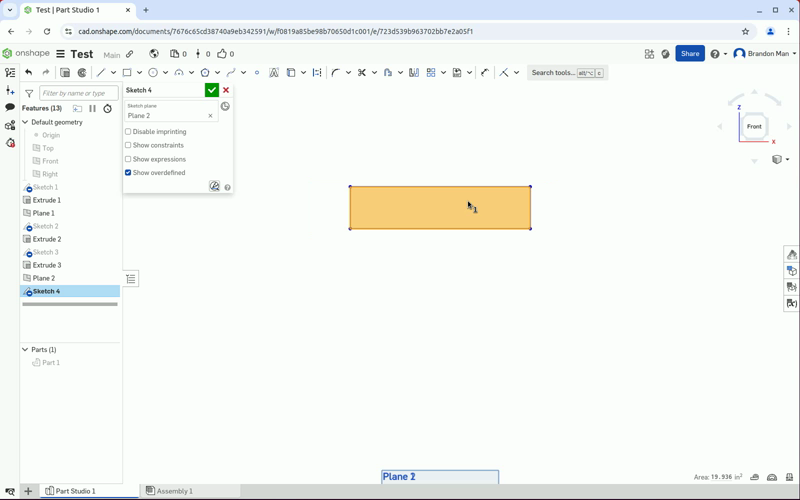
scroll(-6)
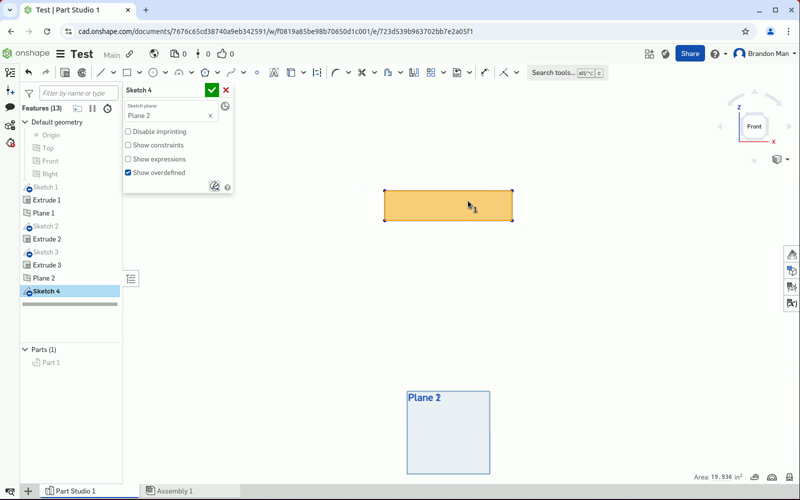
scroll(-6)
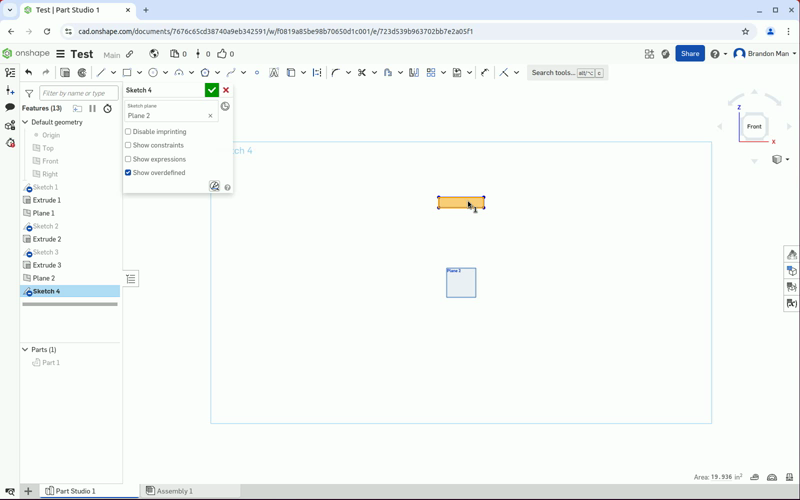
mouse_move(73, 352)
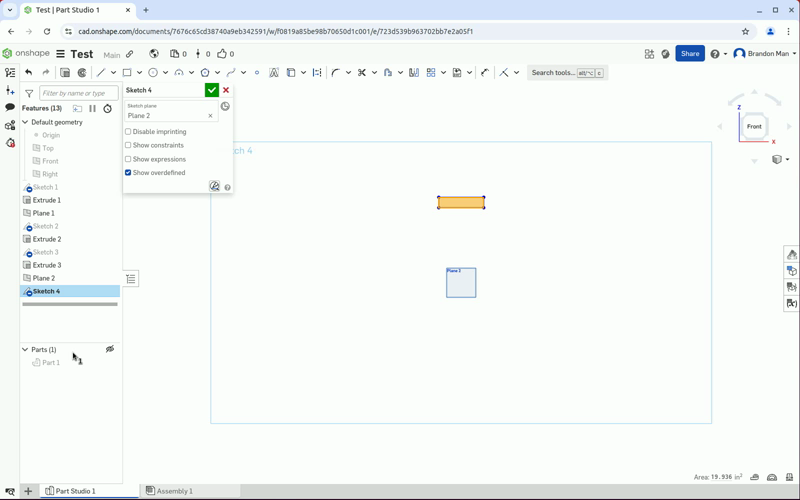
key(shift+y)
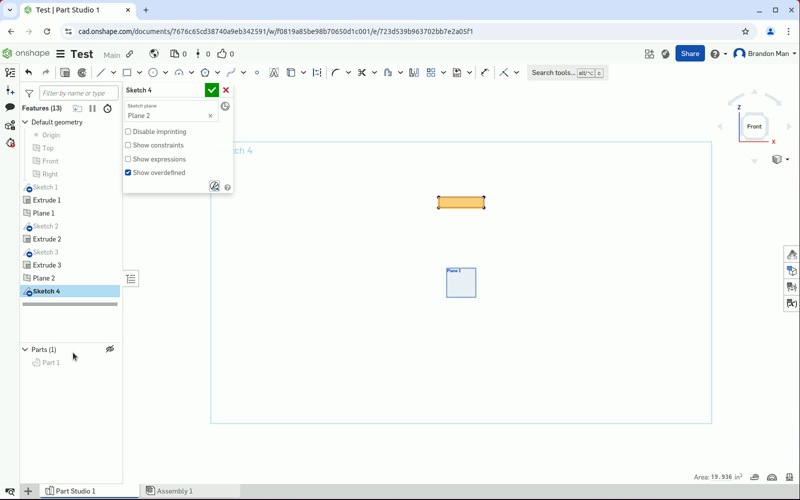
key(shift+e)
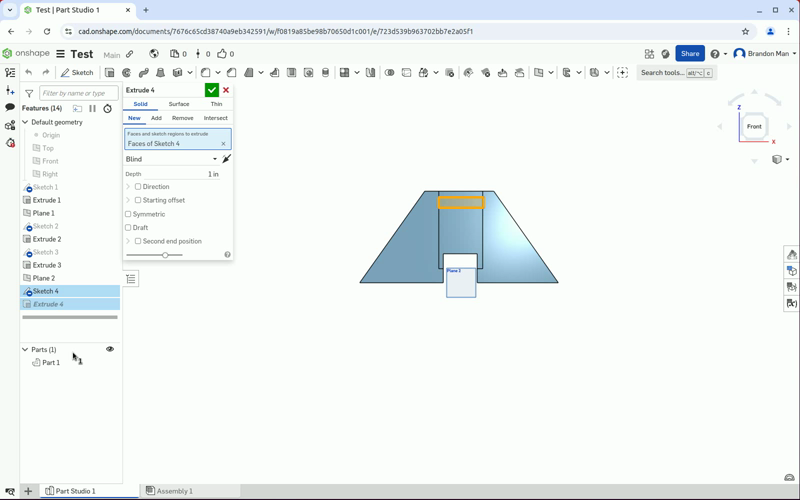
mouse_move(143, 106)
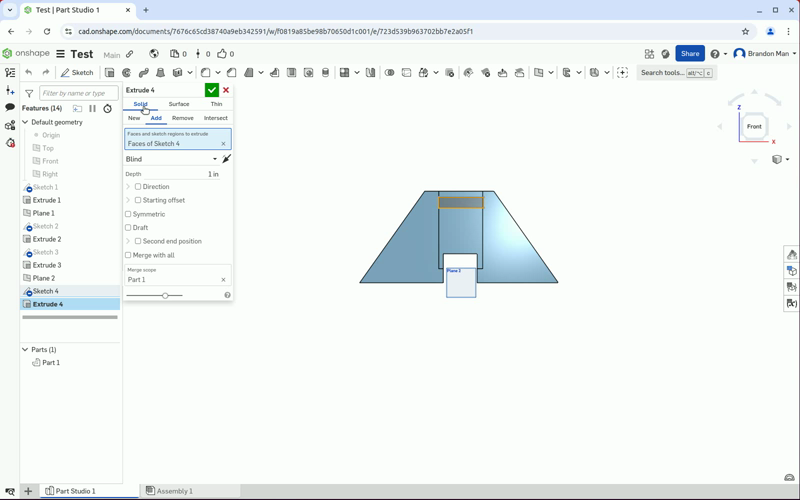
click(143, 106)
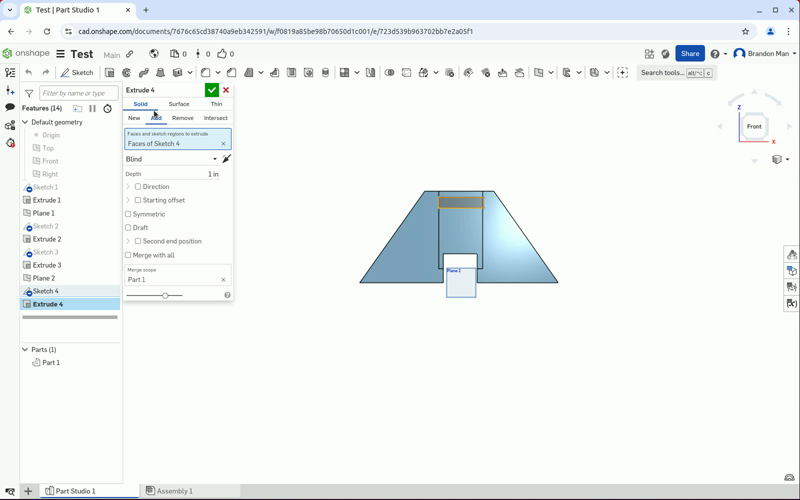
mouse_move(186, 120)
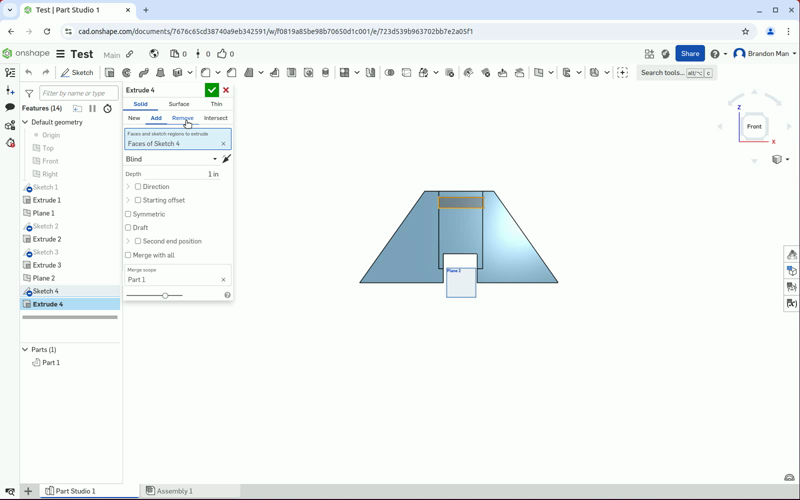
click(186, 120)
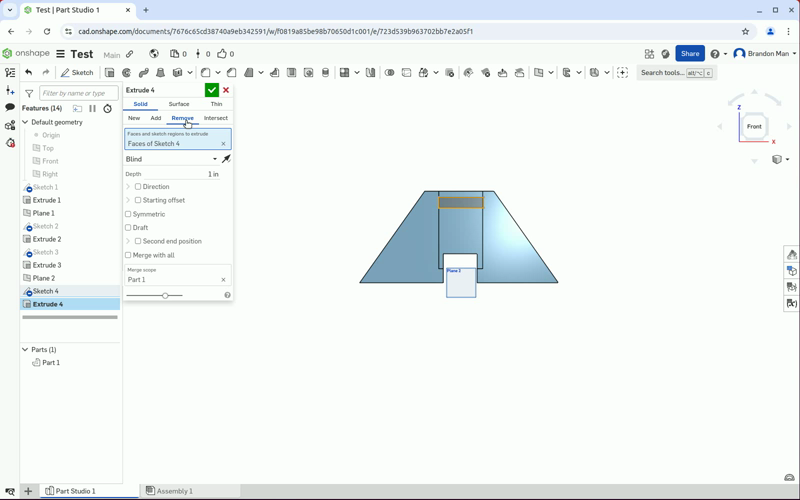
key(tab, 4)
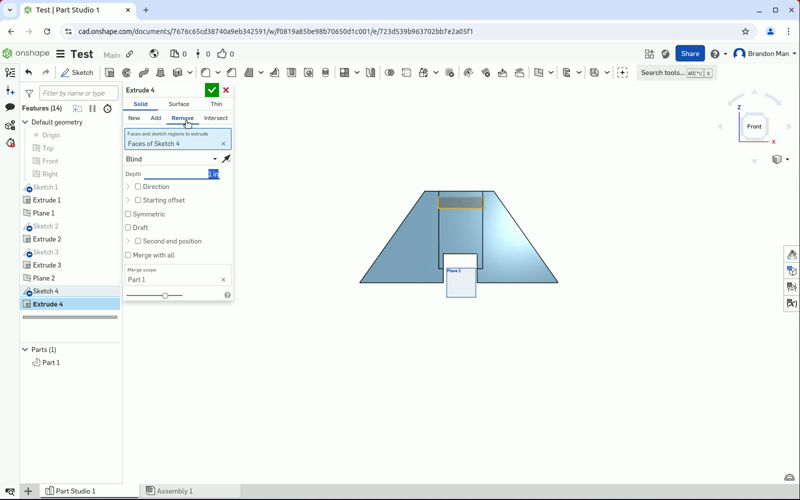
text(3.611)
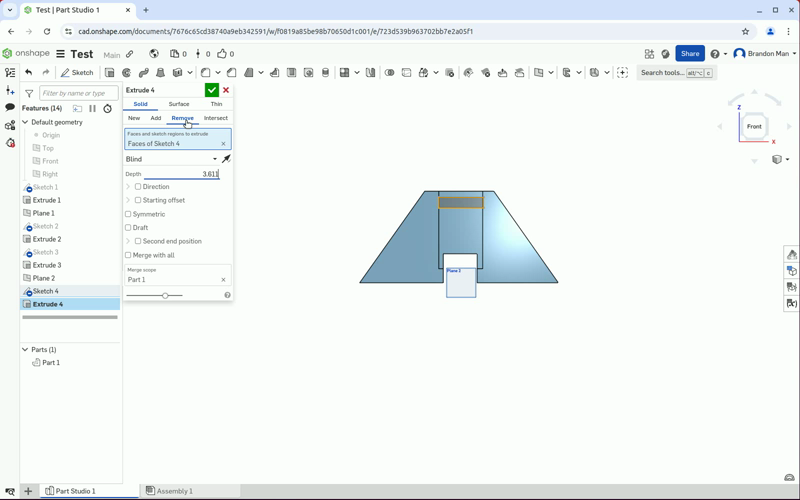
key(tab, 6)
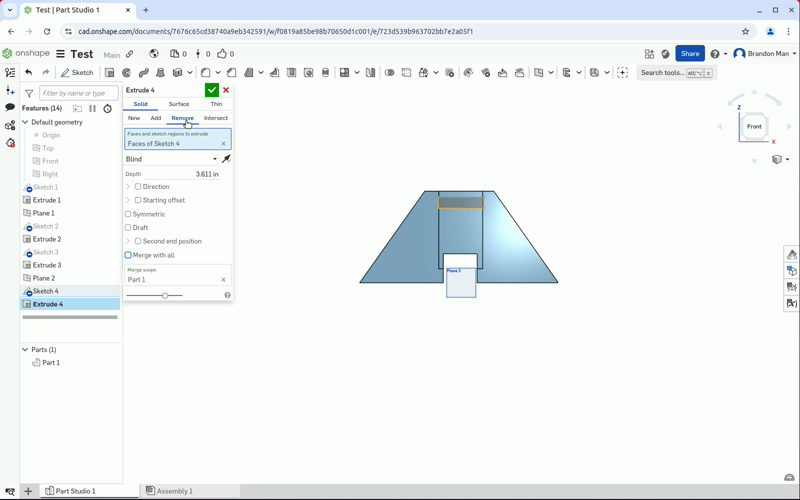
key(space)
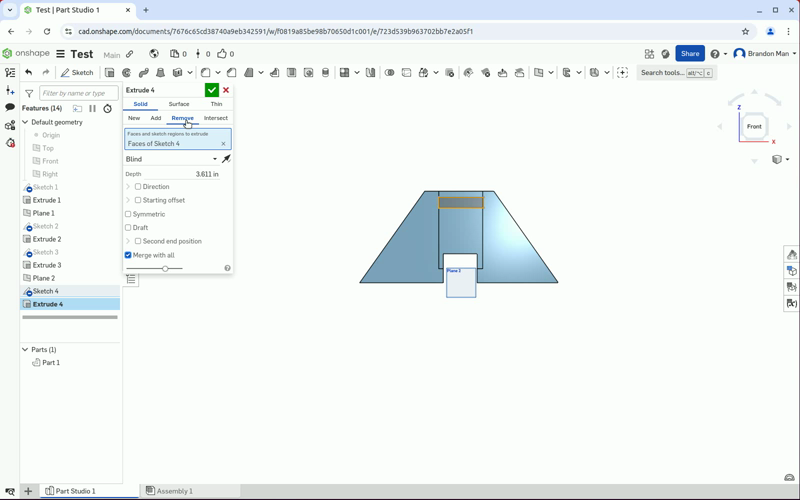
key(enter)
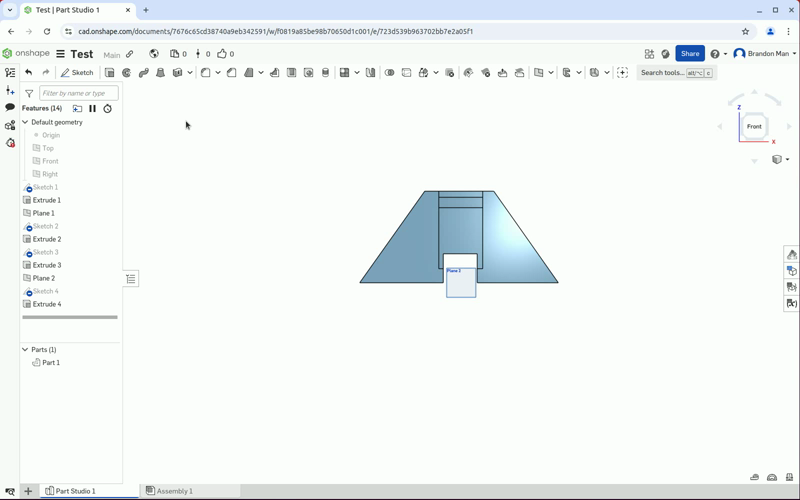
key(shift+h)
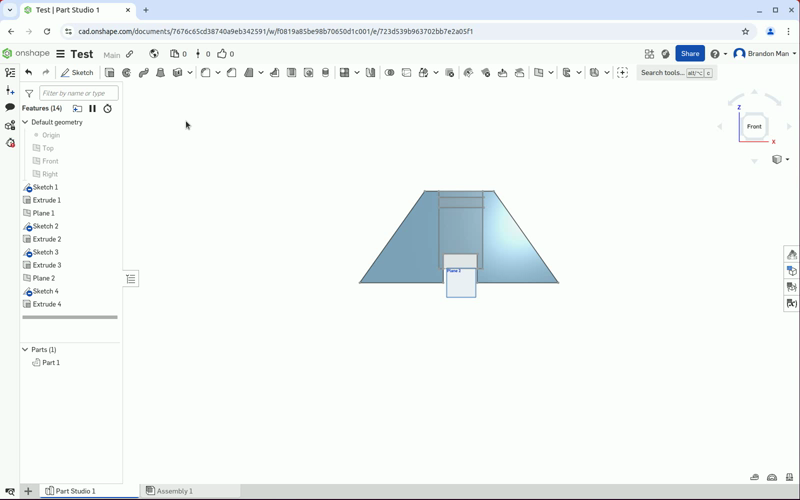
key(shift+h)
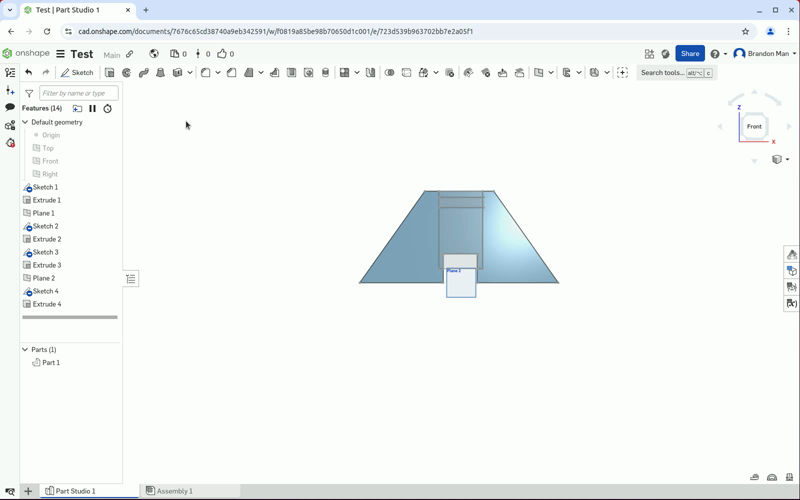
key(shift+7)
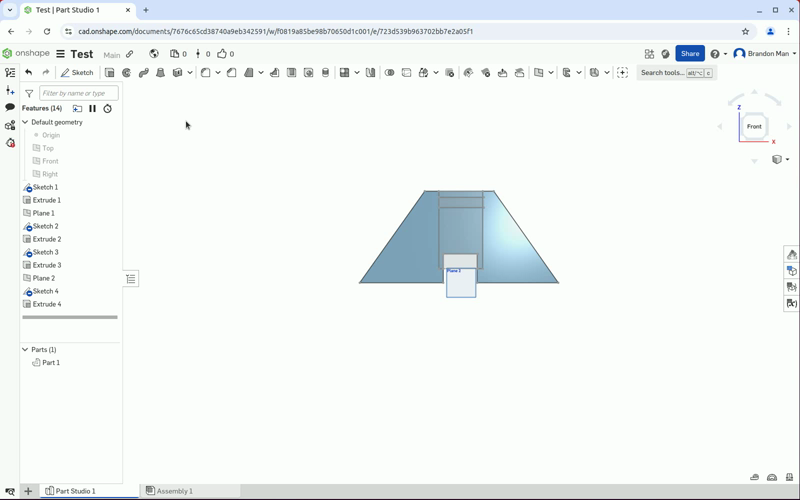
key(left, 2)
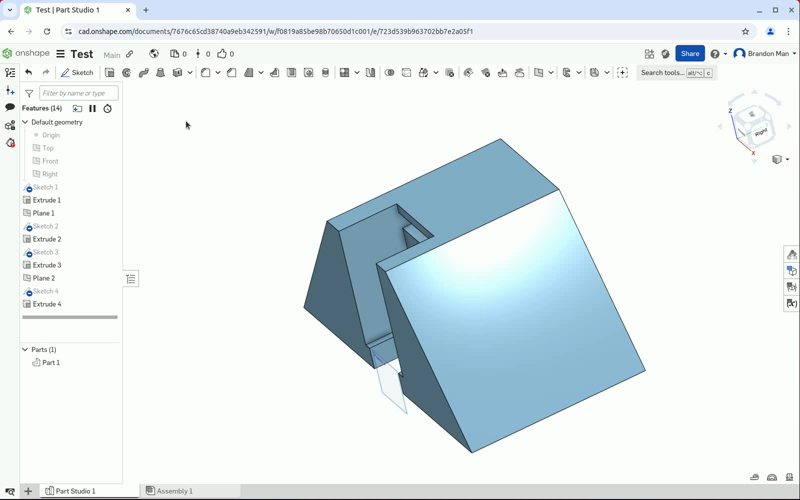
key(down, 2)
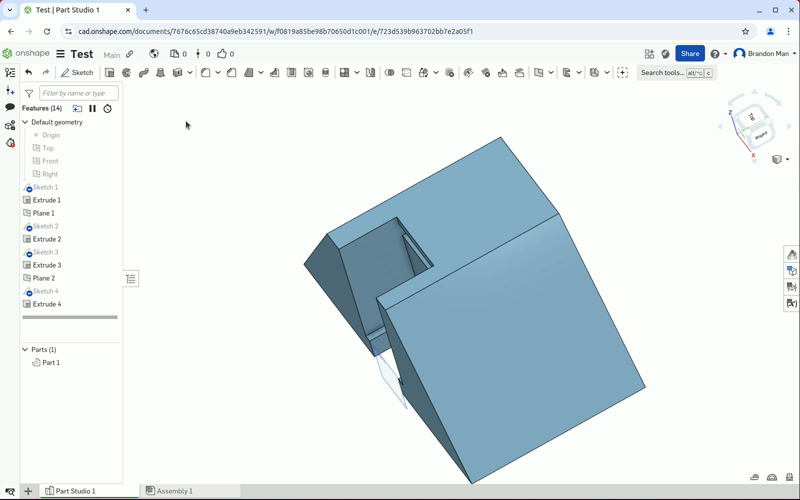
key(up, 2)
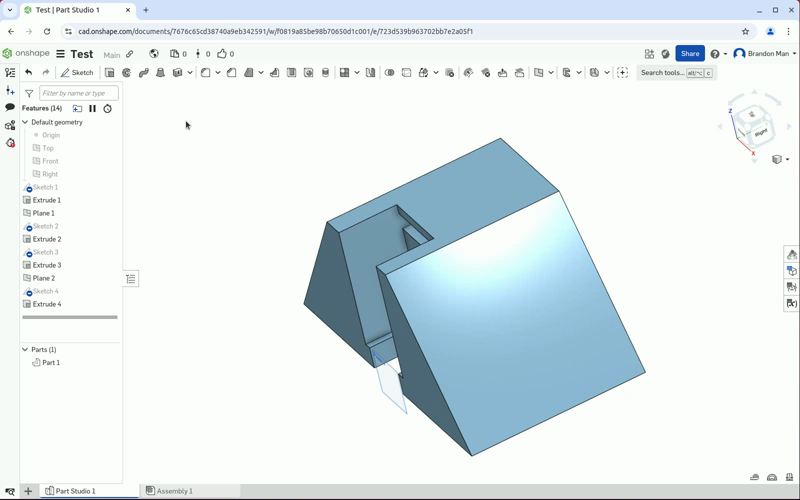
key(right, 2)
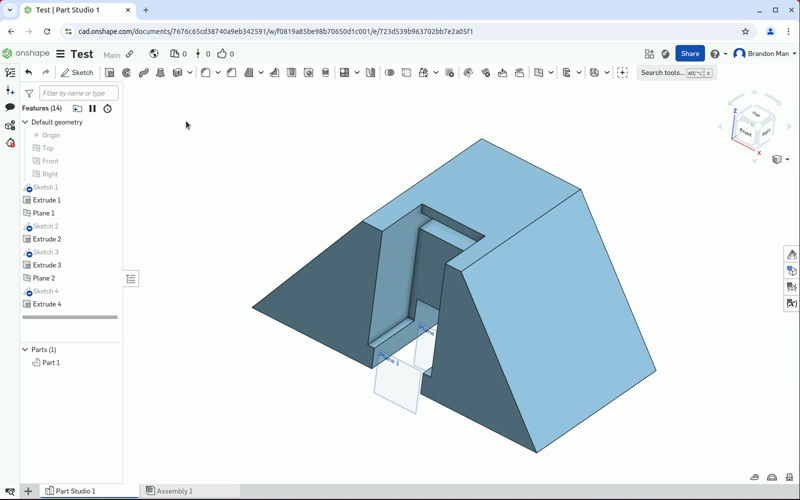
mouse_move(73, 189)
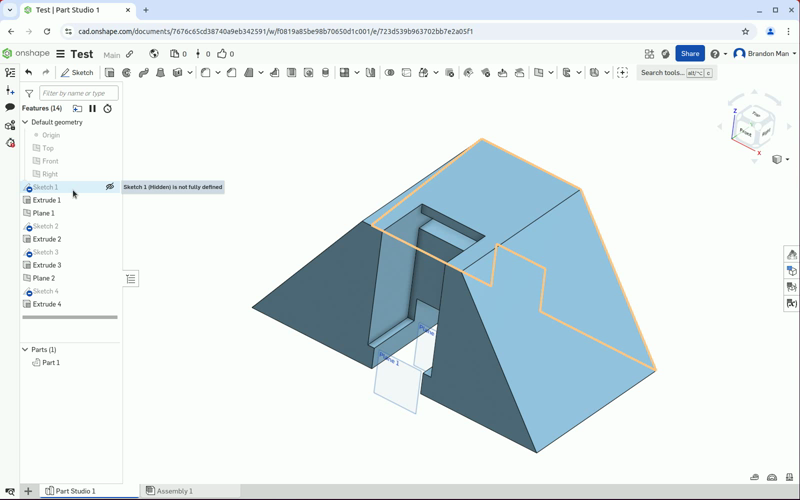
click(73, 189)